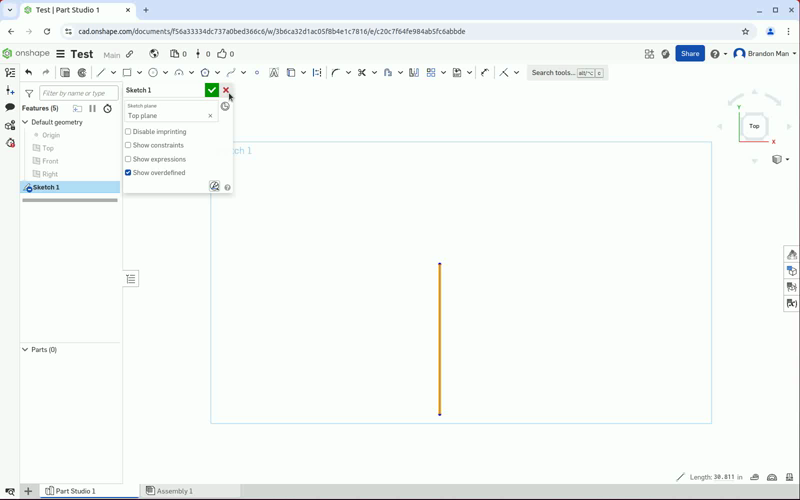
key(shift+h)
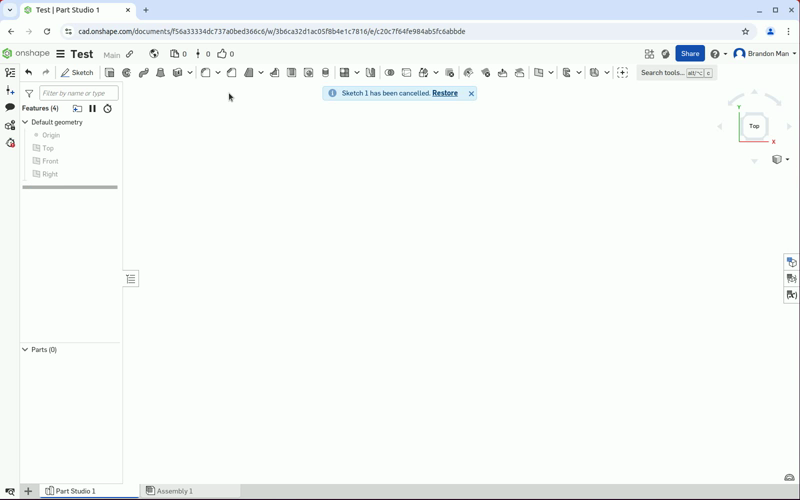
mouse_move(73, 352)
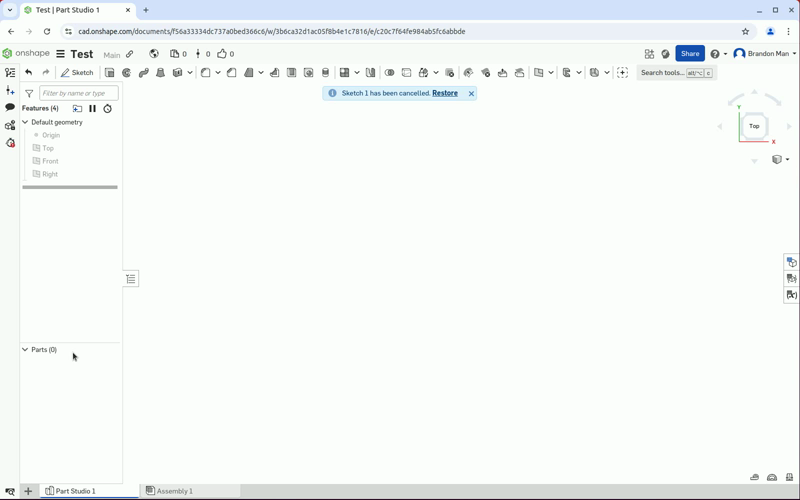
key(y)
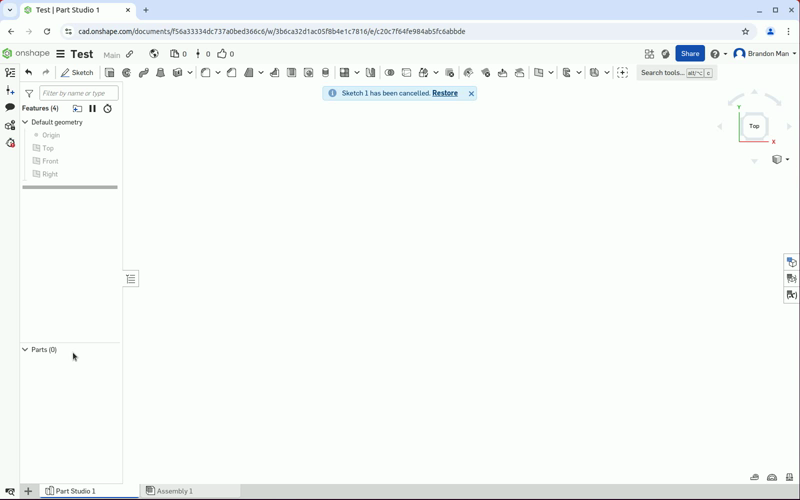
key(shift+p)
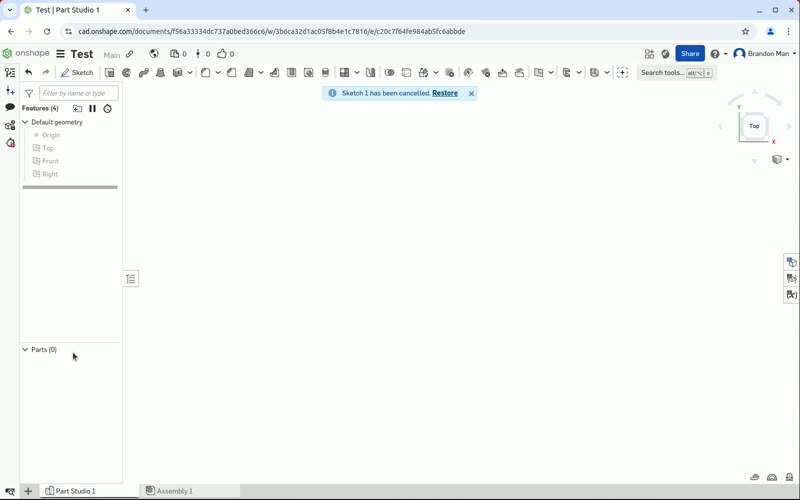
key(space)
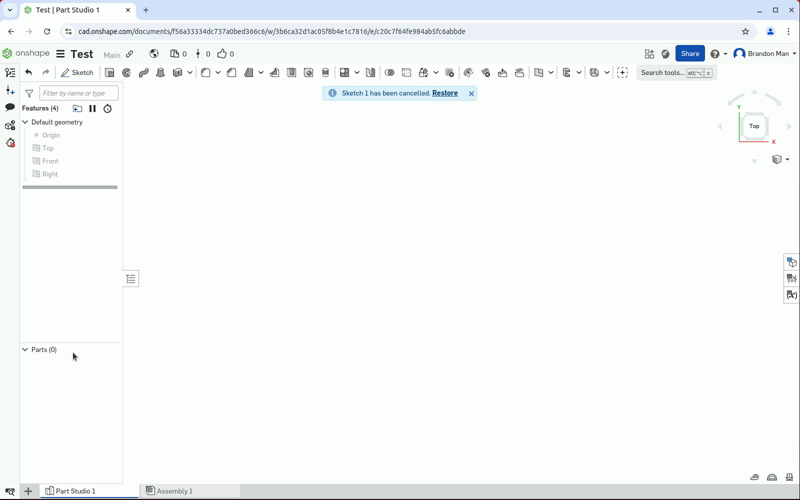
key_down(shift)
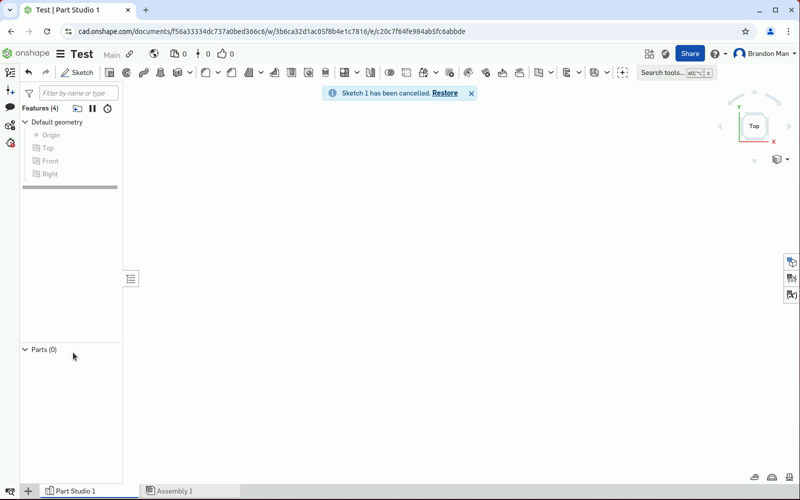
key(up)
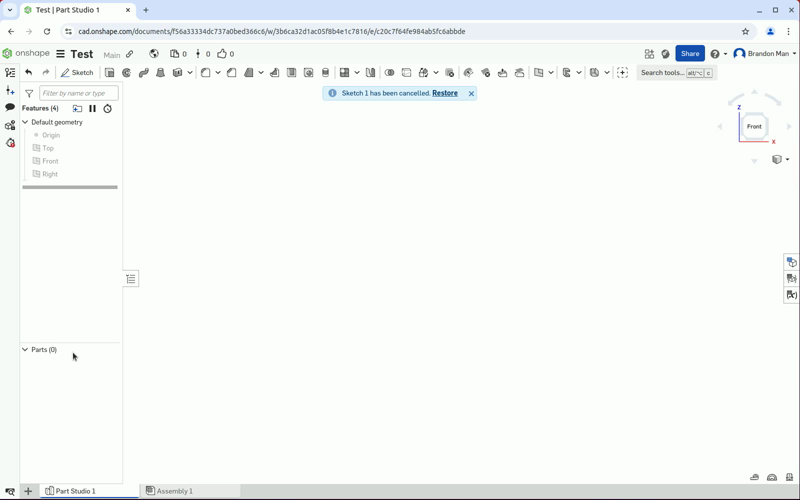
key_up(shift)
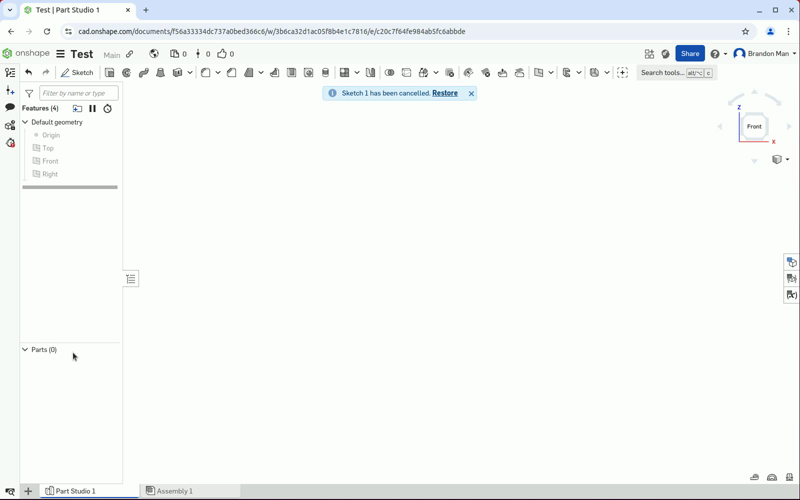
key(space)
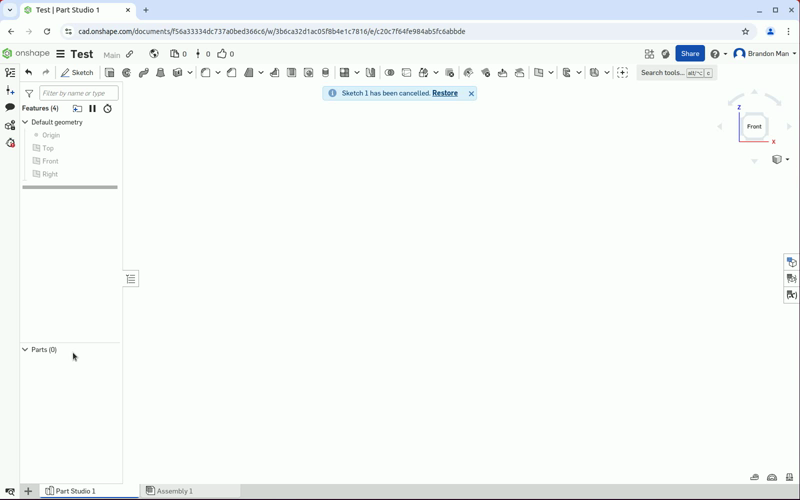
key_down(shift)
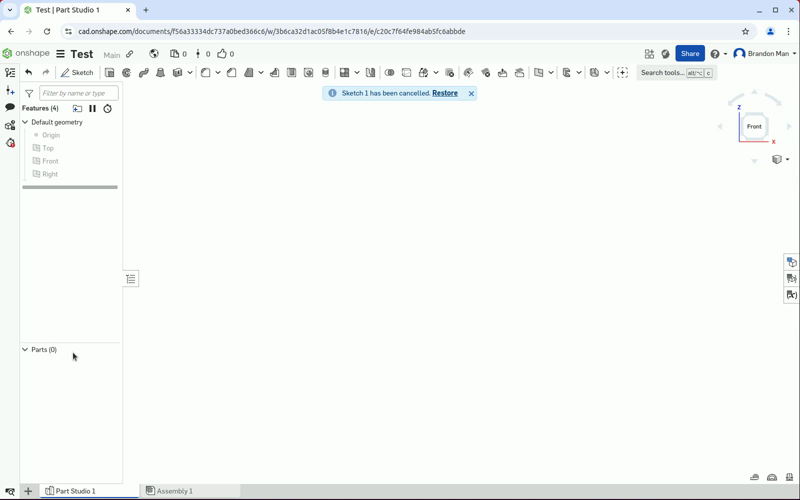
key(left)
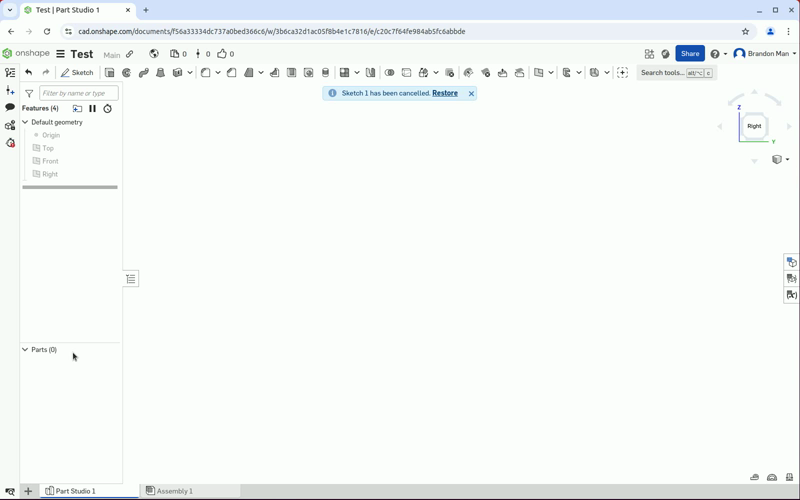
key_up(shift)
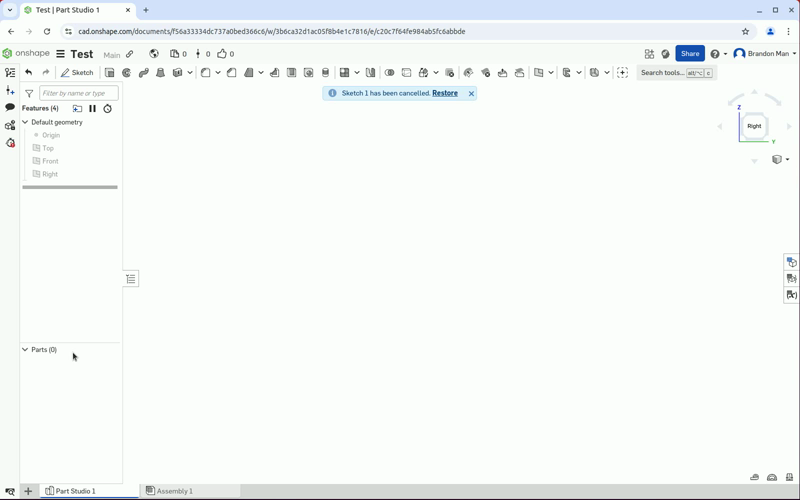
mouse_move(73, 352)
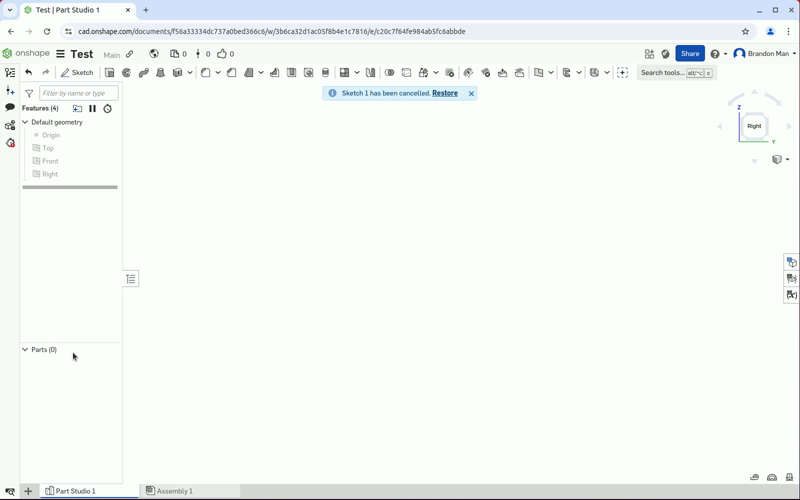
key(shift+y)
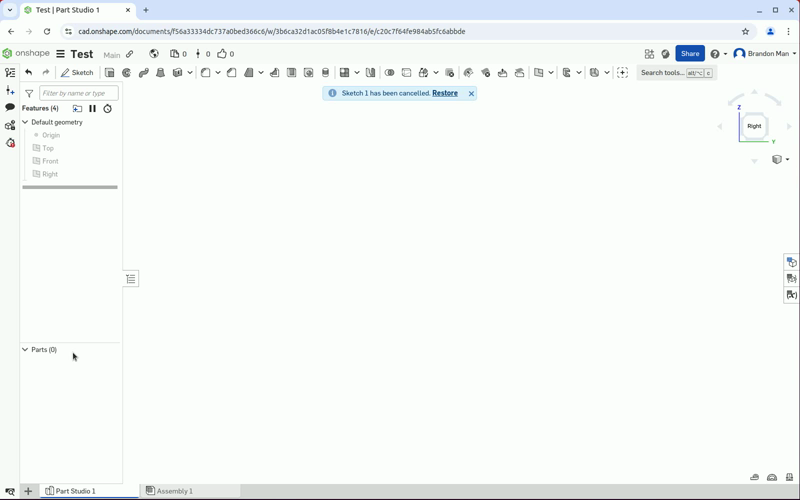
key(shift+s)
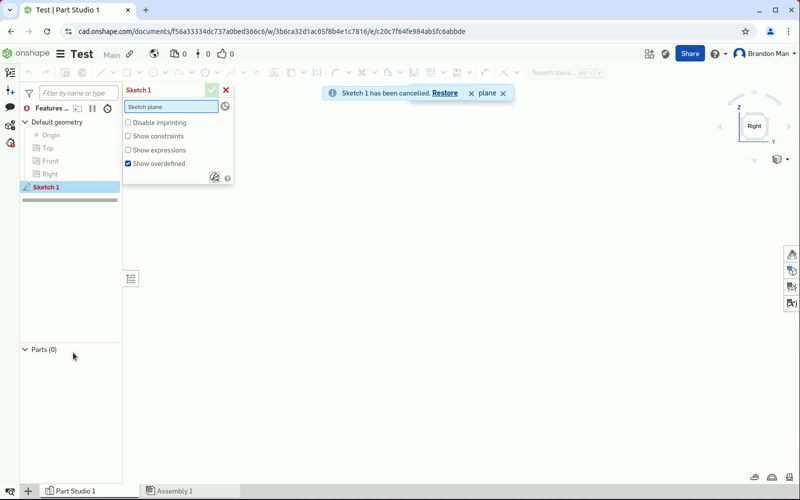
mouse_move(73, 176)
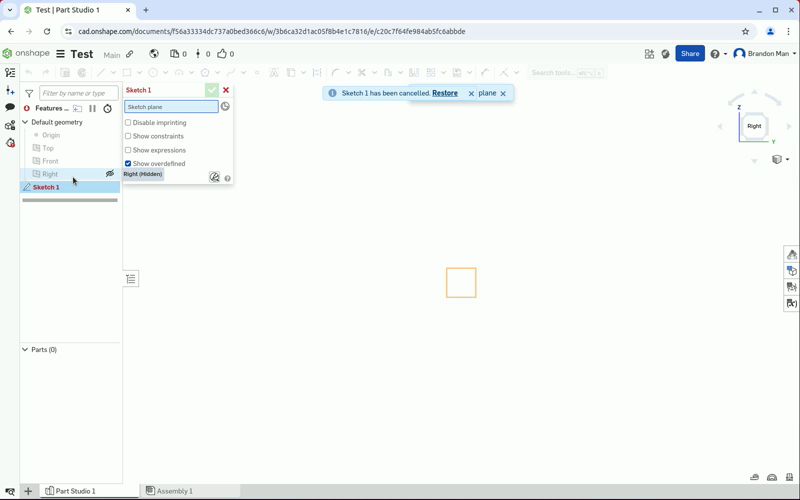
click(73, 176)
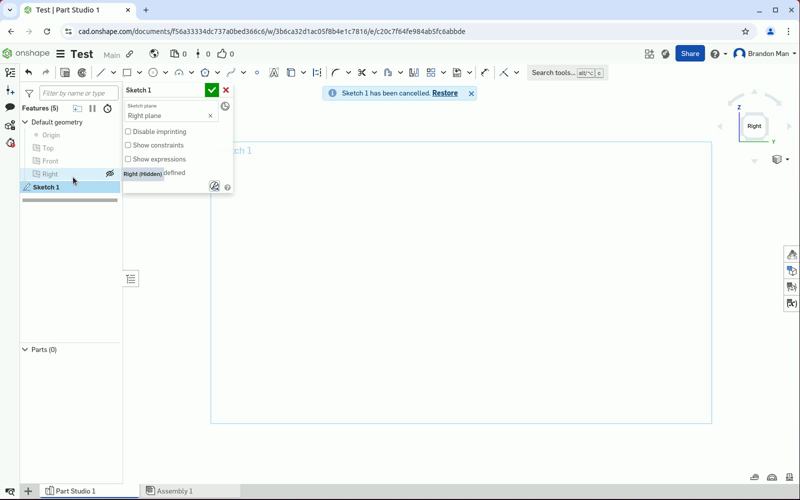
mouse_move(73, 352)
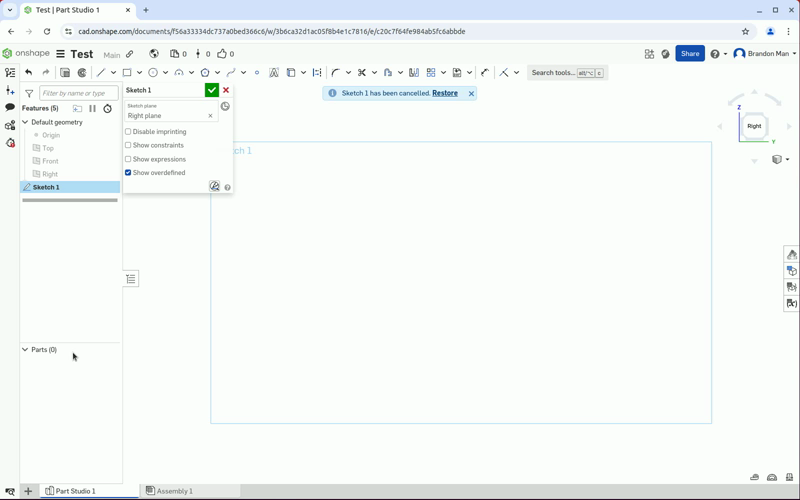
key(y)
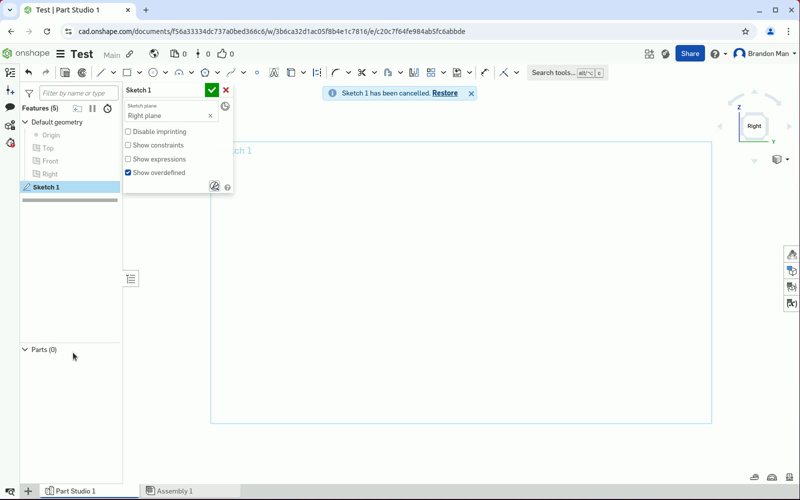
key(l)
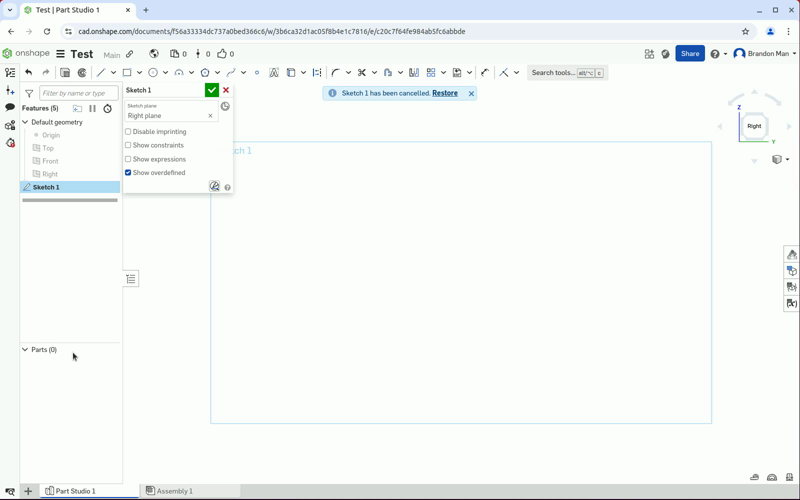
key_down(shift)
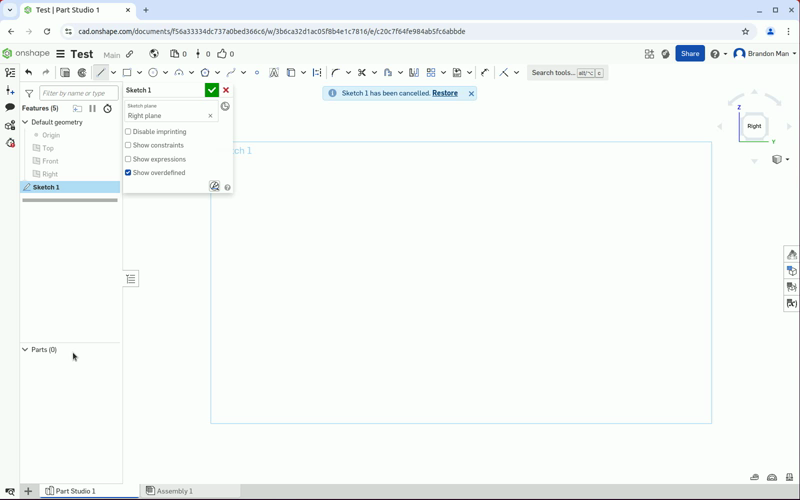
mouse_move(391, 395)
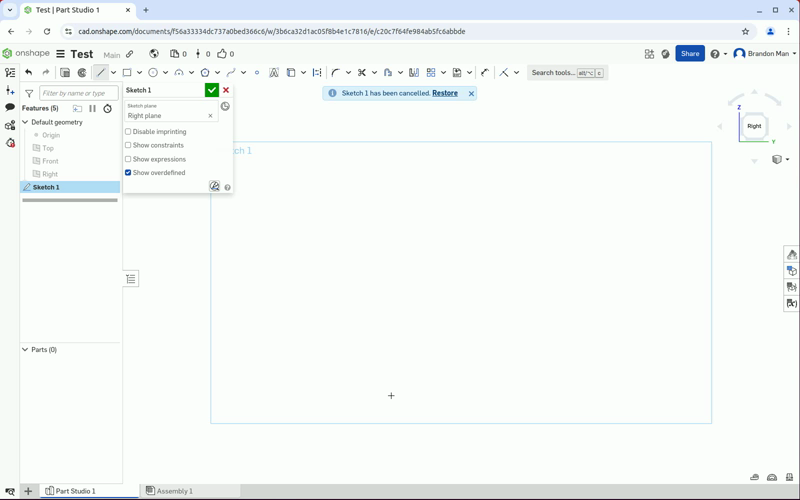
click(391, 395)
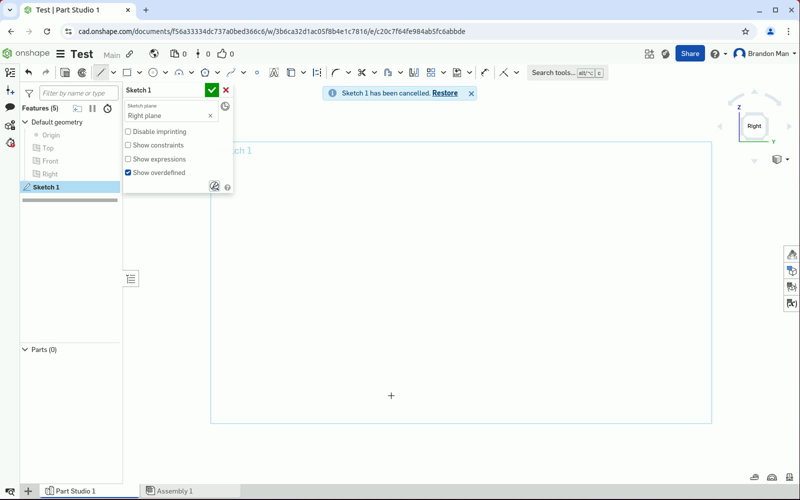
key_up(shift)
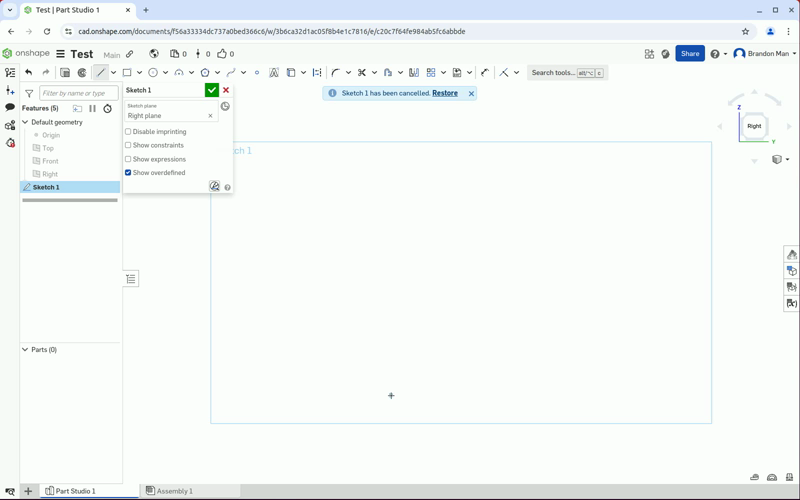
key_down(shift)
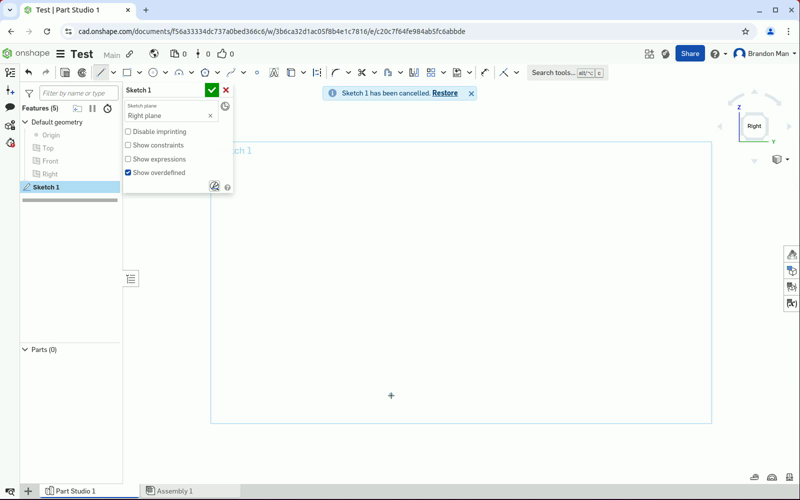
mouse_move(528, 395)
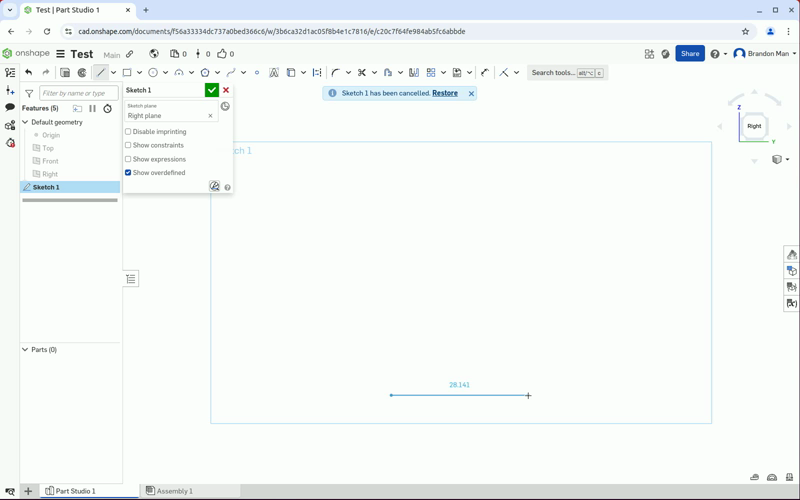
click(528, 395)
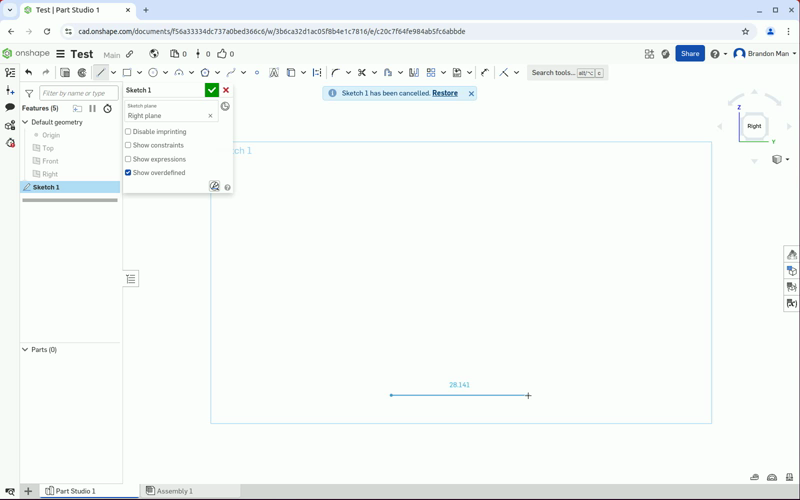
key_up(shift)
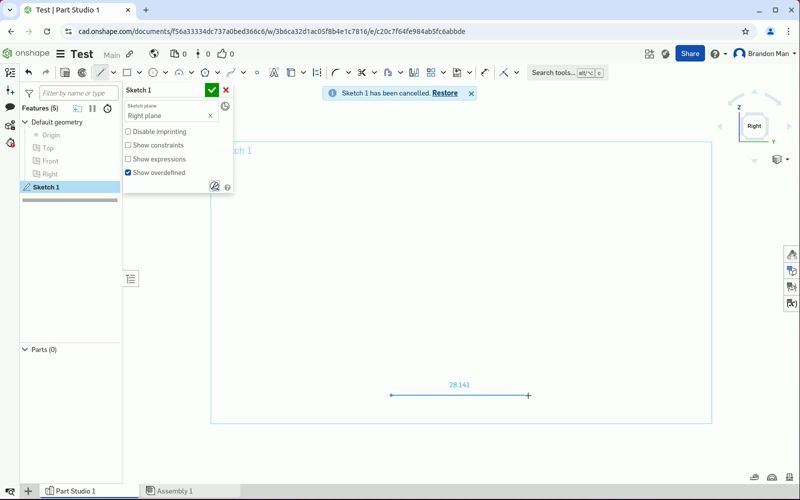
key_down(shift)
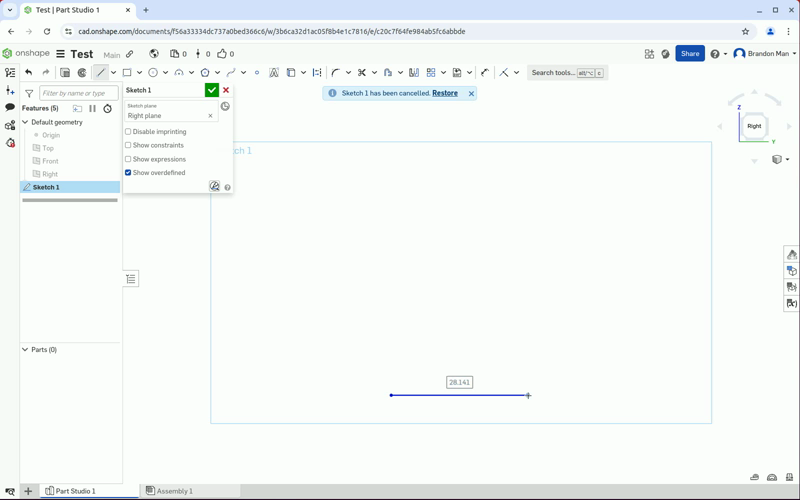
mouse_move(528, 171)
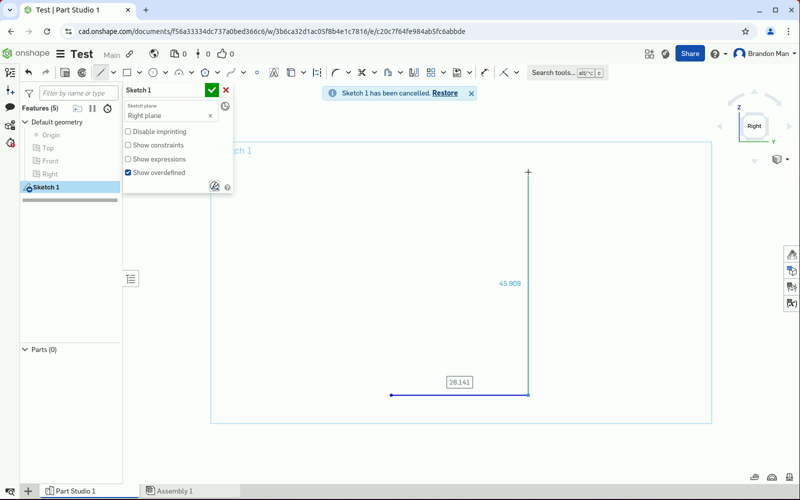
click(528, 171)
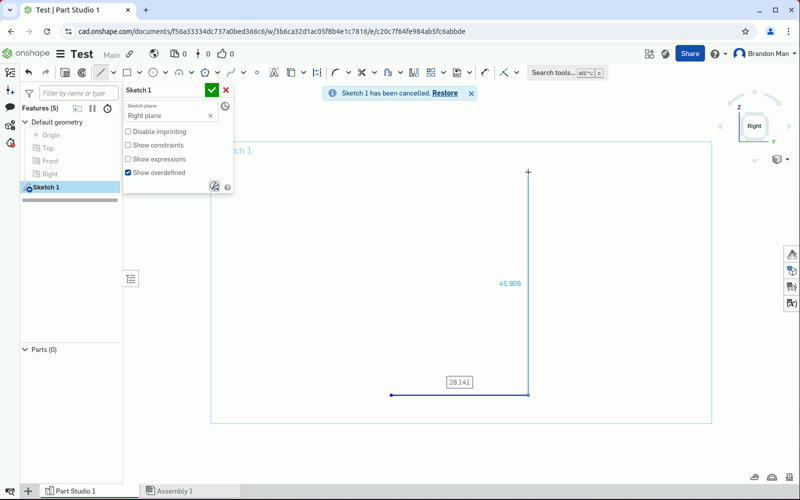
key_up(shift)
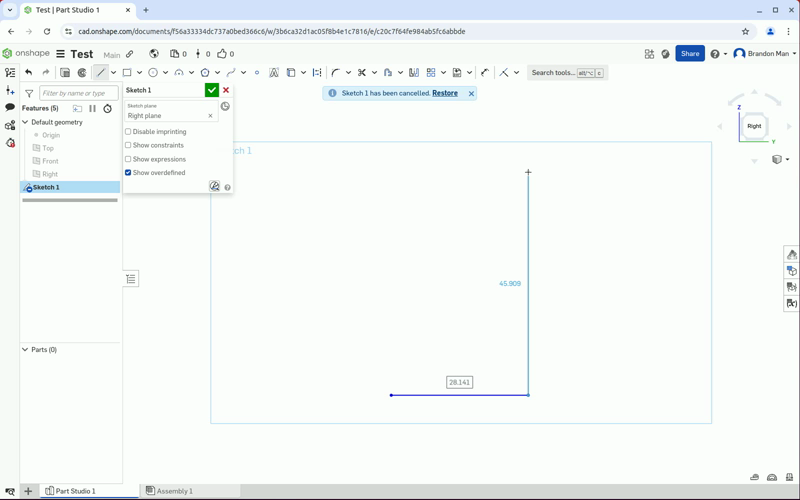
key_down(shift)
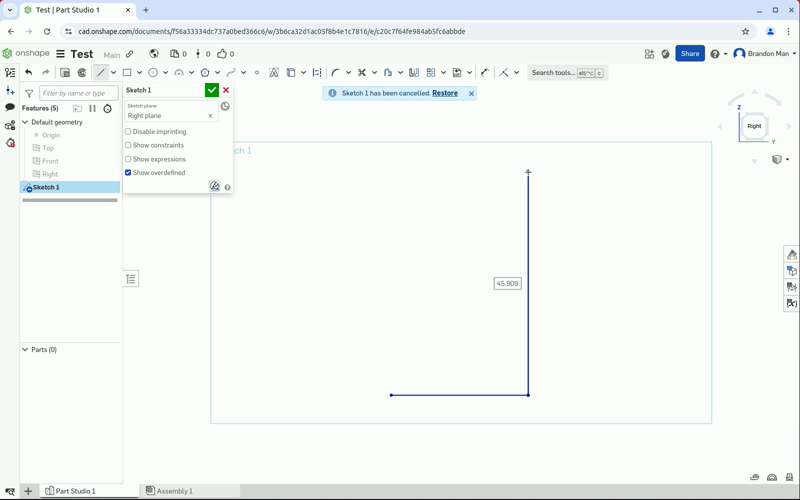
mouse_move(391, 171)
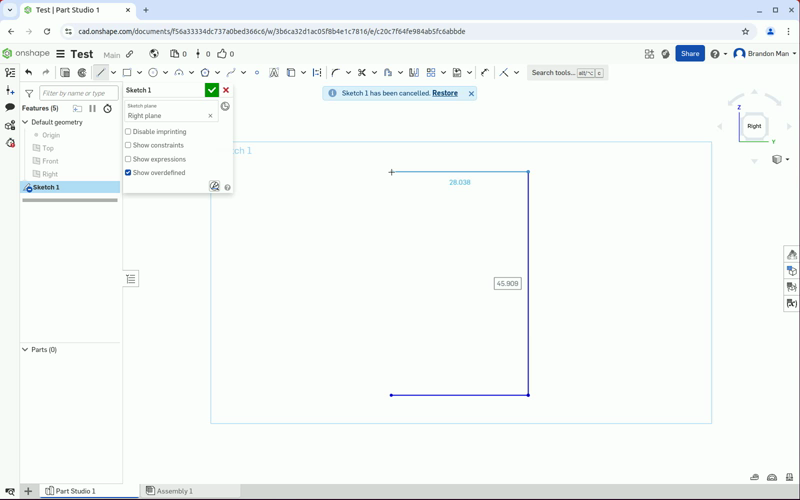
click(391, 171)
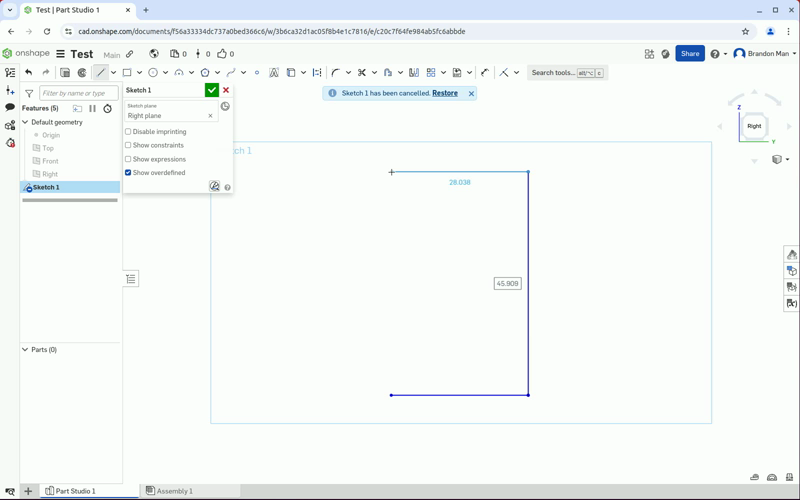
key_up(shift)
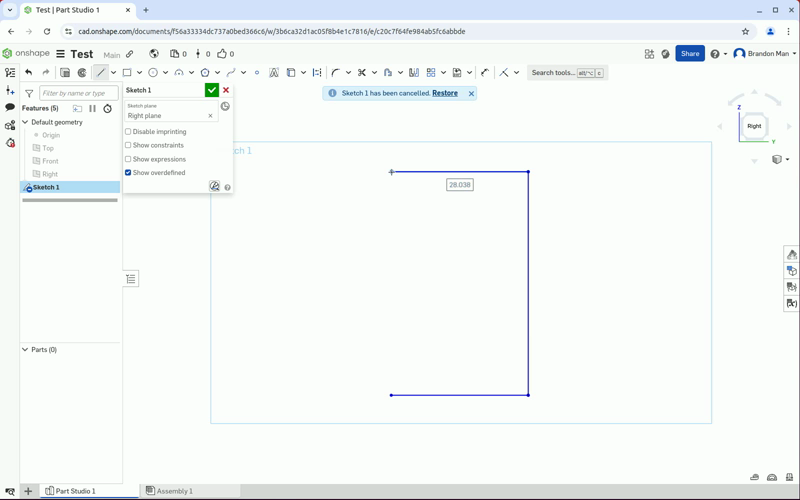
key_down(shift)
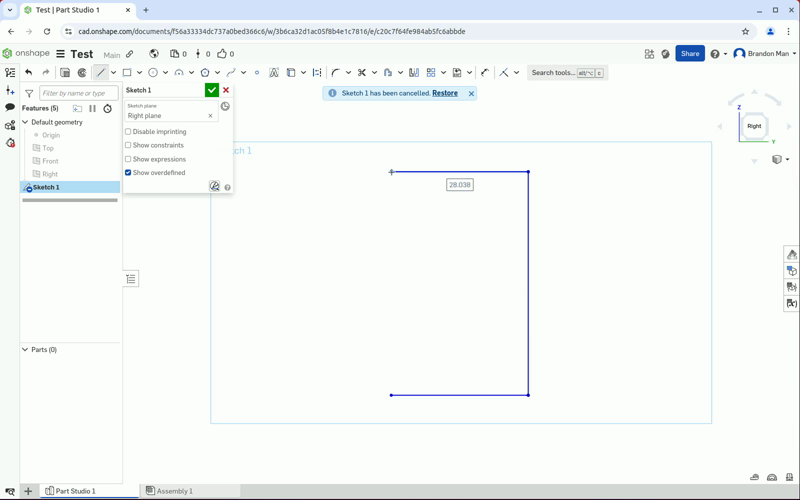
mouse_move(391, 395)
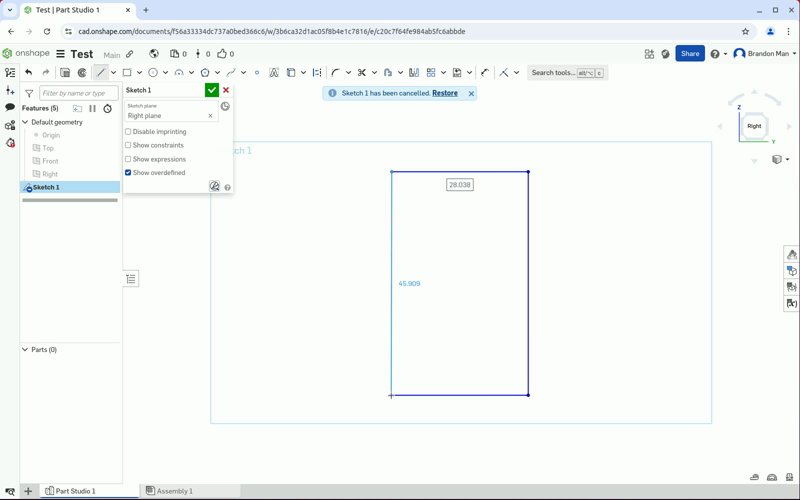
key_up(shift)
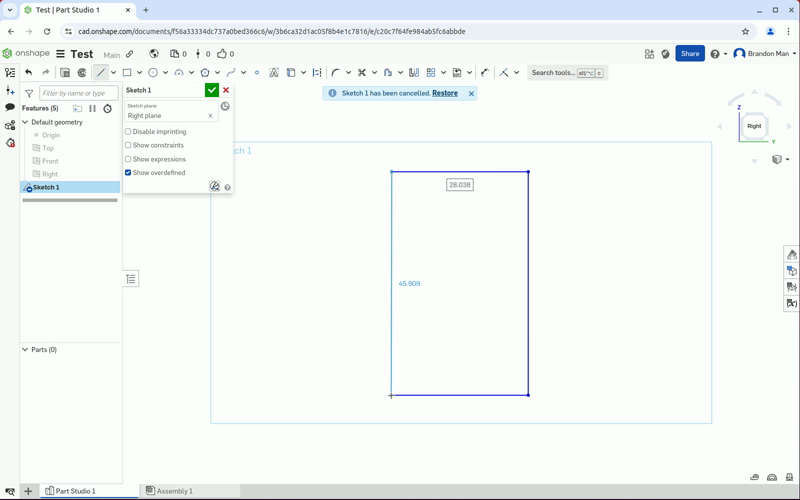
click(391, 395)
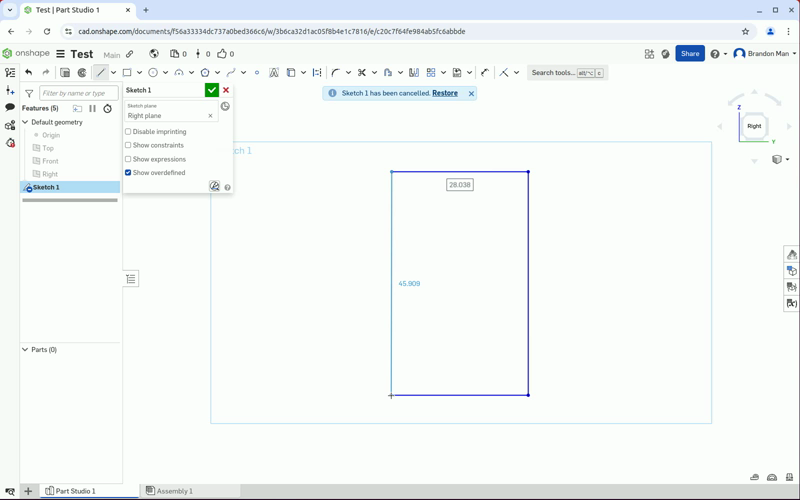
key(esc)
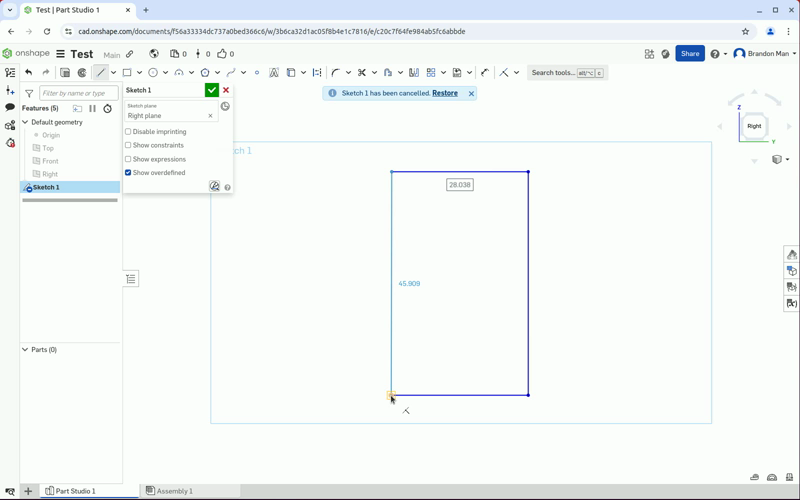
mouse_move(496, 192)
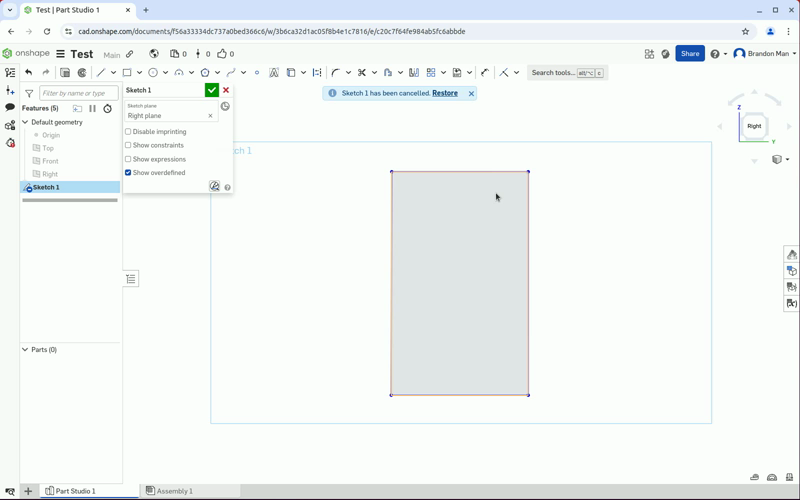
click(496, 192)
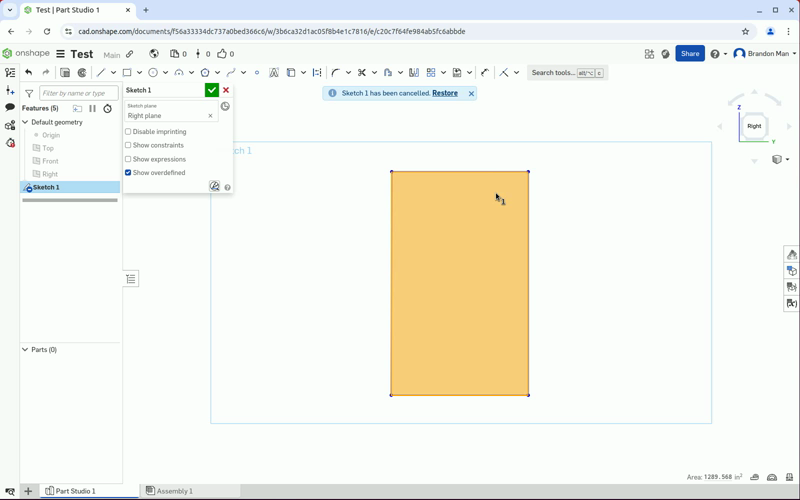
mouse_move(73, 352)
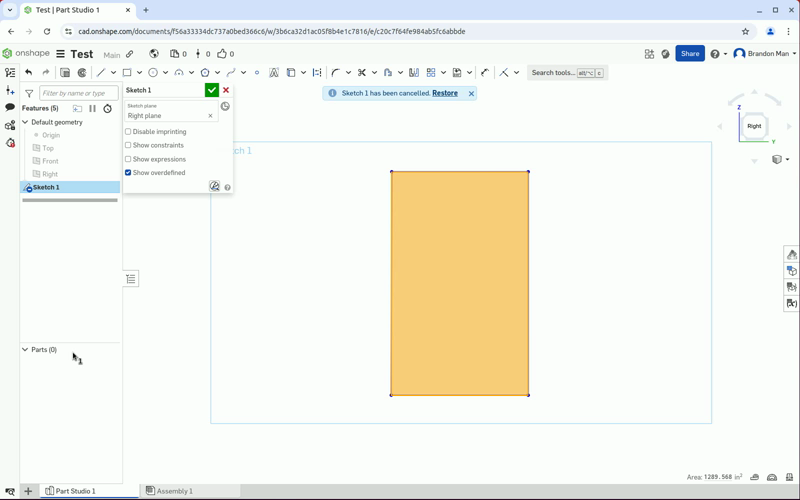
key(shift+y)
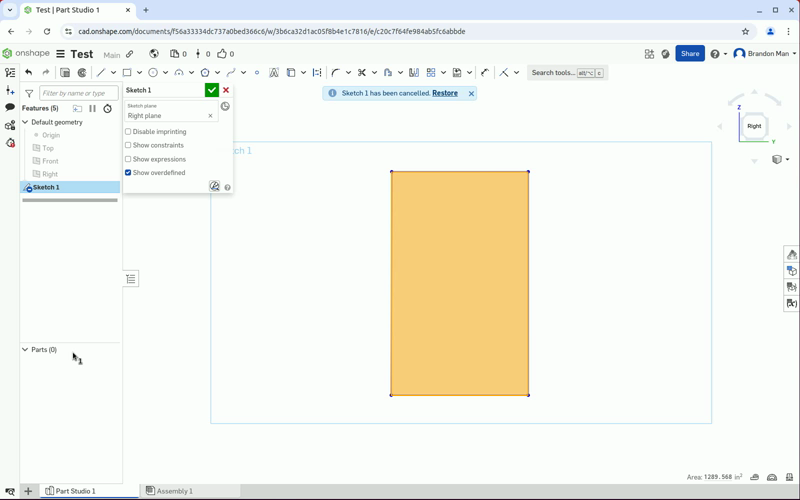
key(shift+e)
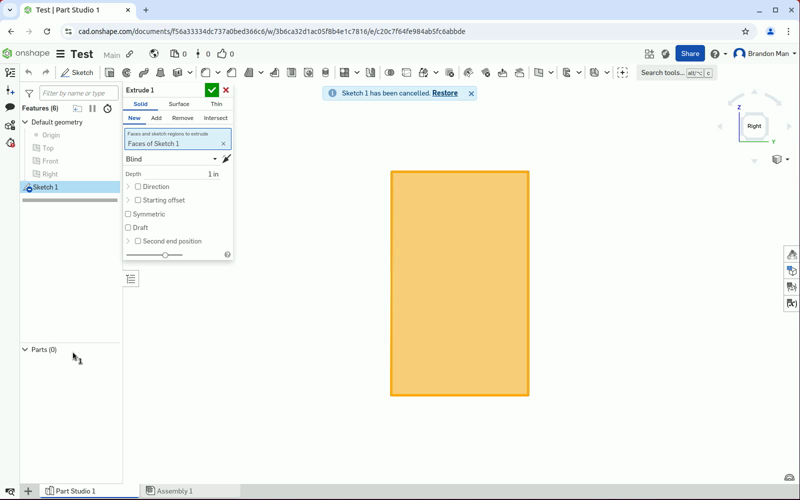
mouse_move(143, 106)
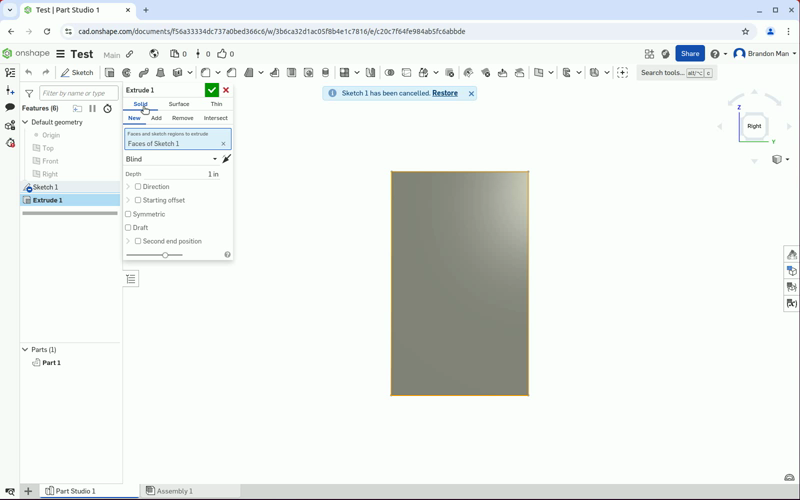
click(143, 106)
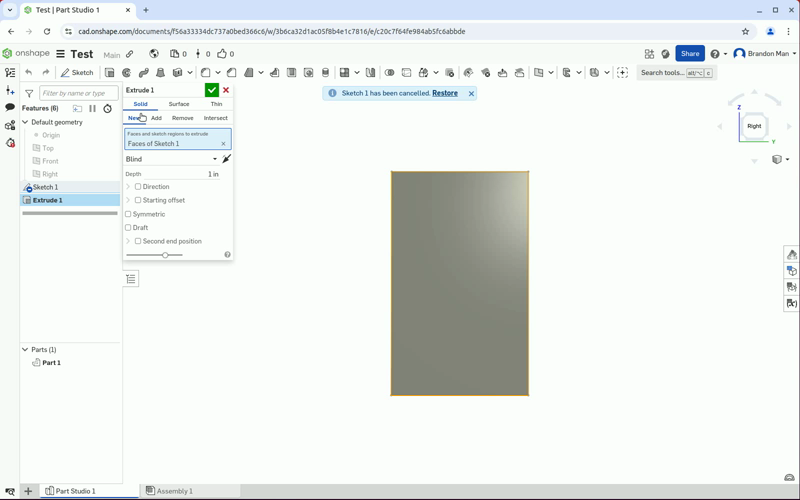
mouse_move(137, 120)
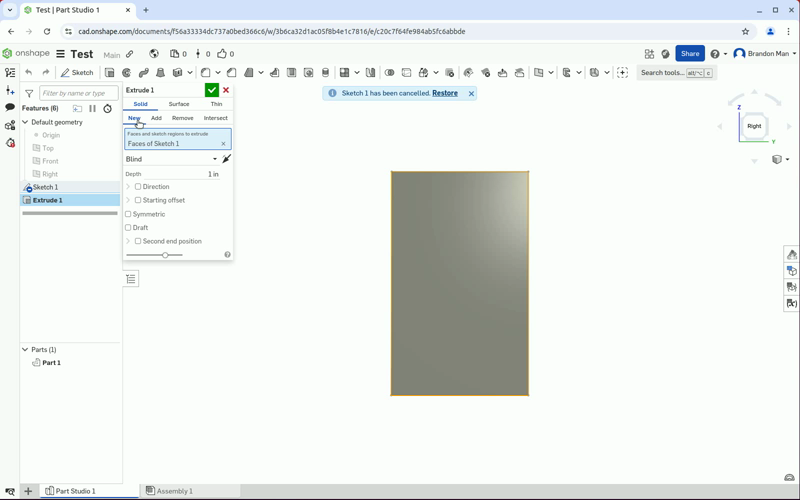
click(137, 120)
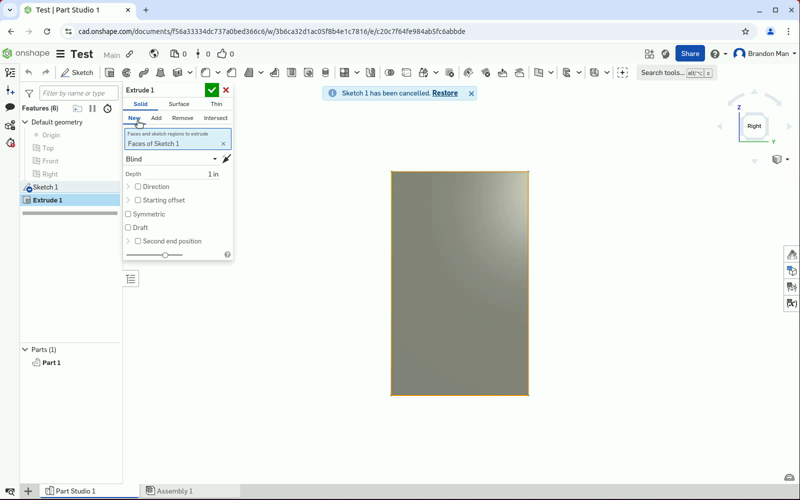
key(tab, 4)
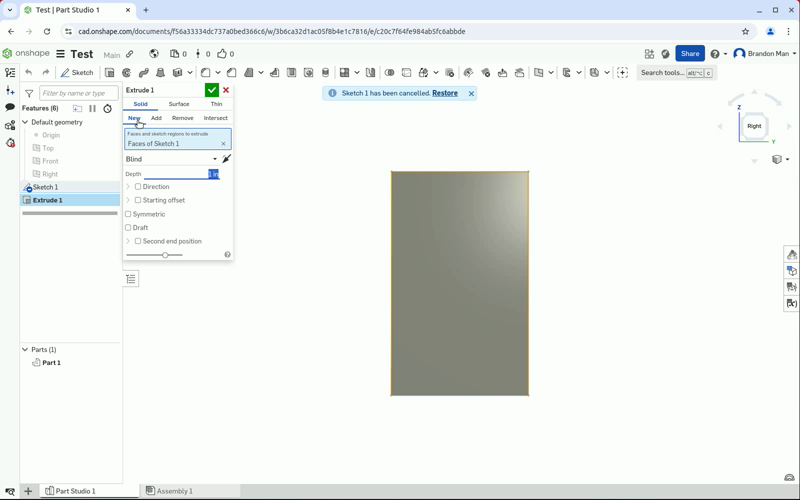
text(17.812)
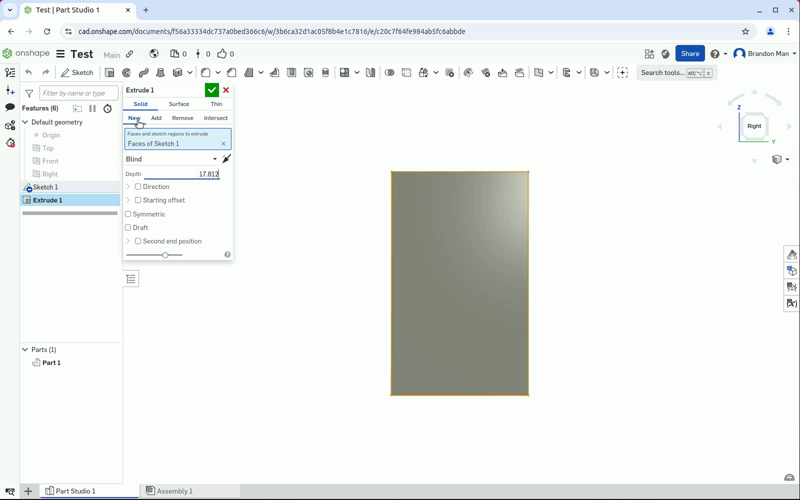
key(tab, 3)
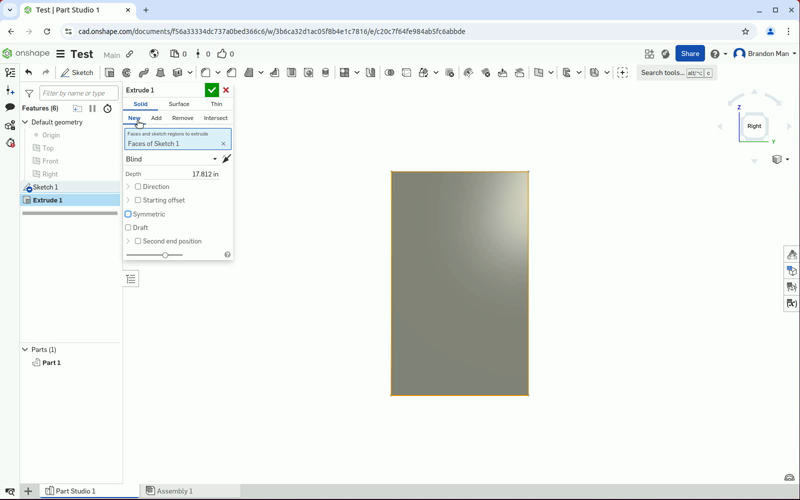
key(space)
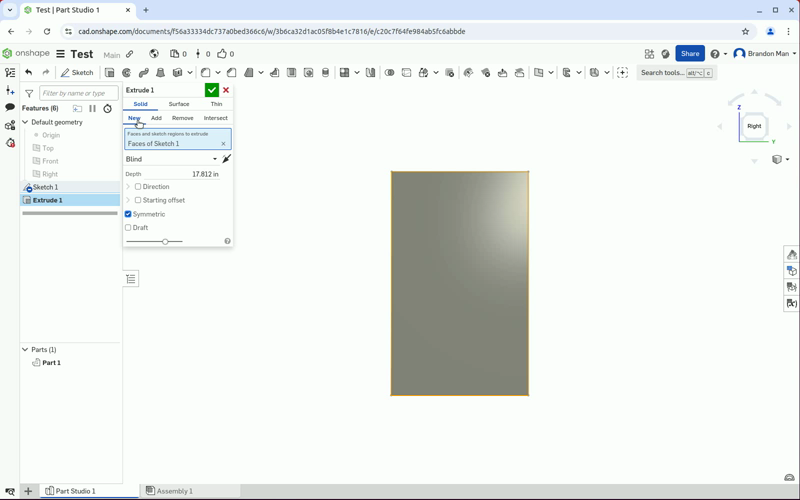
key(enter)
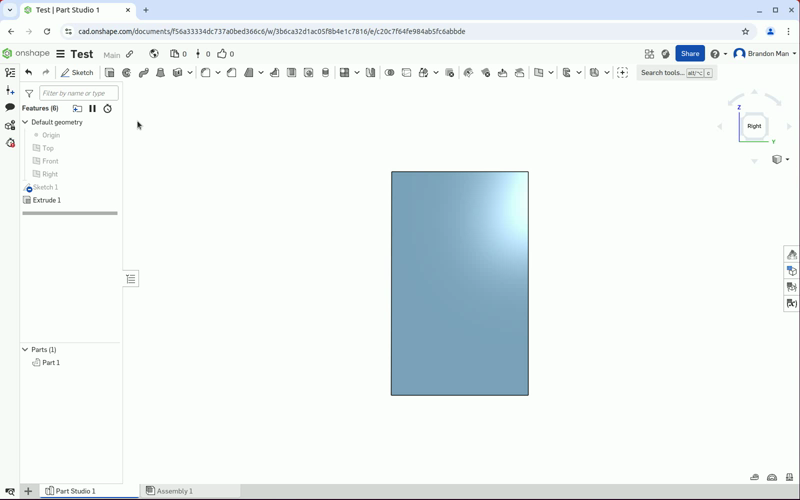
key(shift+h)
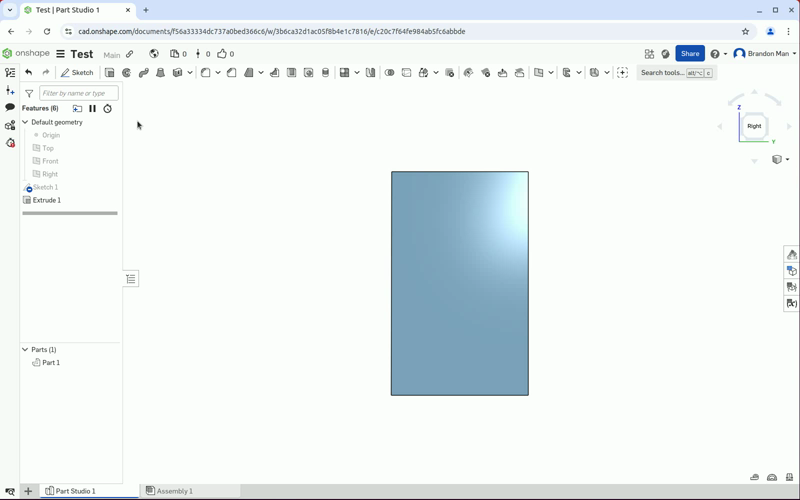
key(shift+h)
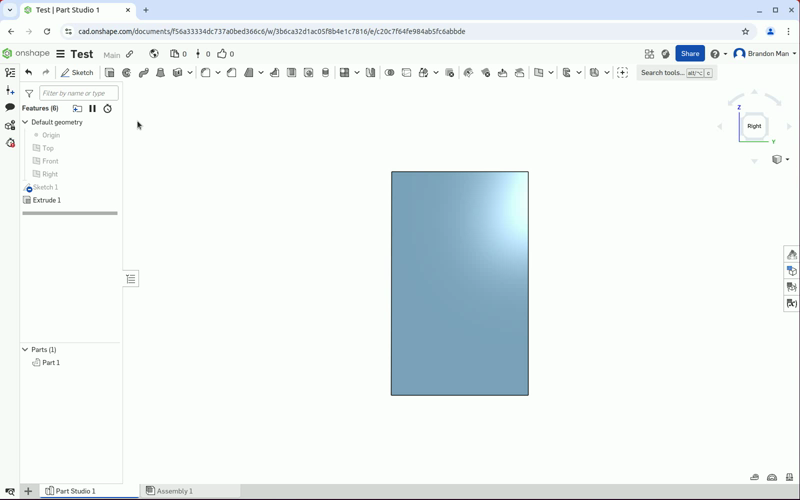
mouse_move(73, 189)
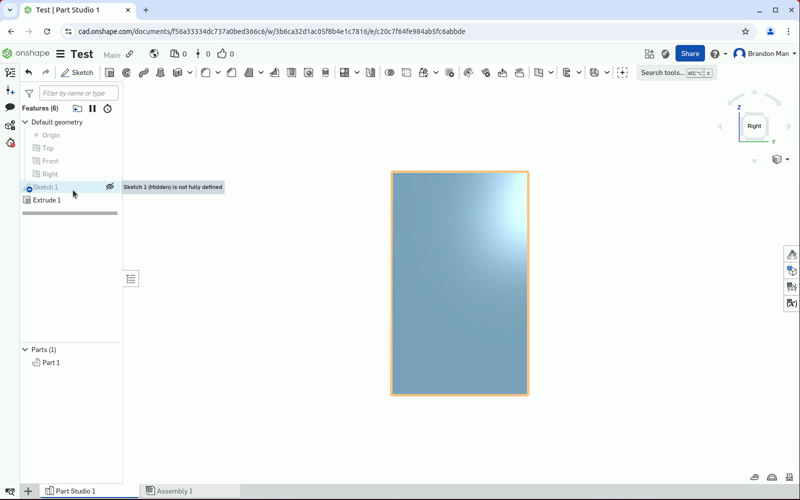
click(73, 189)
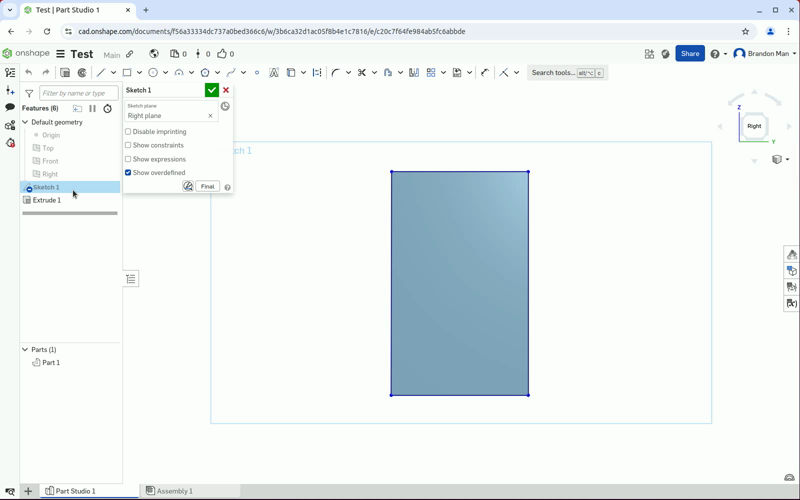
mouse_move(229, 92)
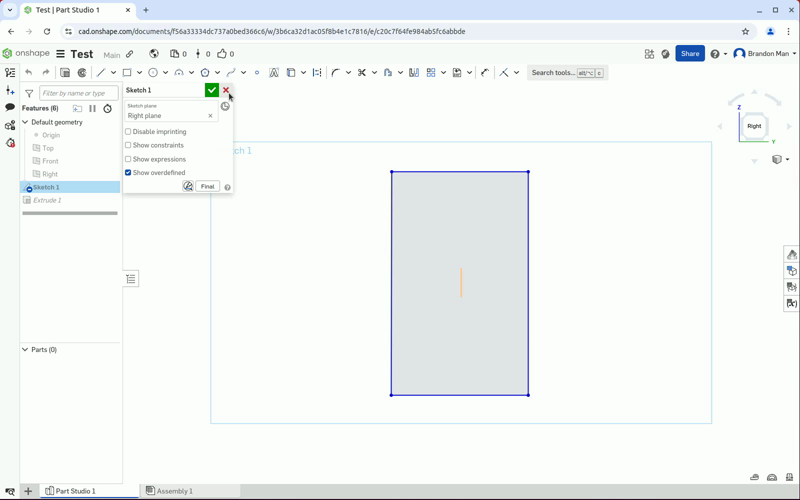
click(229, 92)
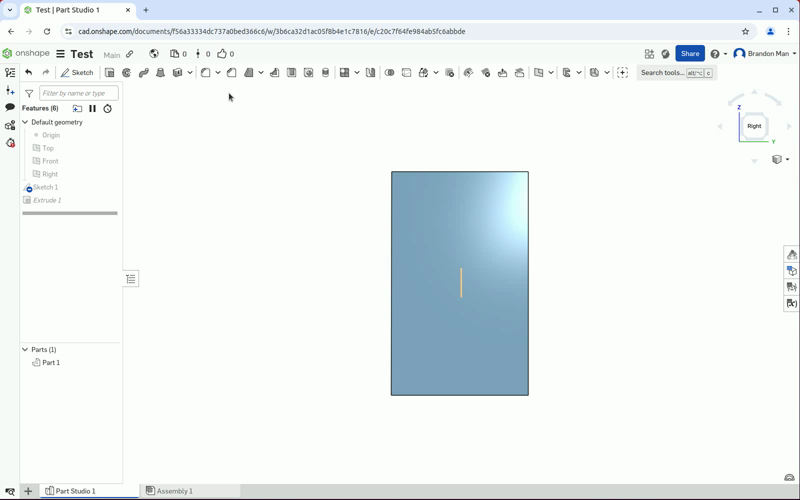
mouse_move(73, 352)
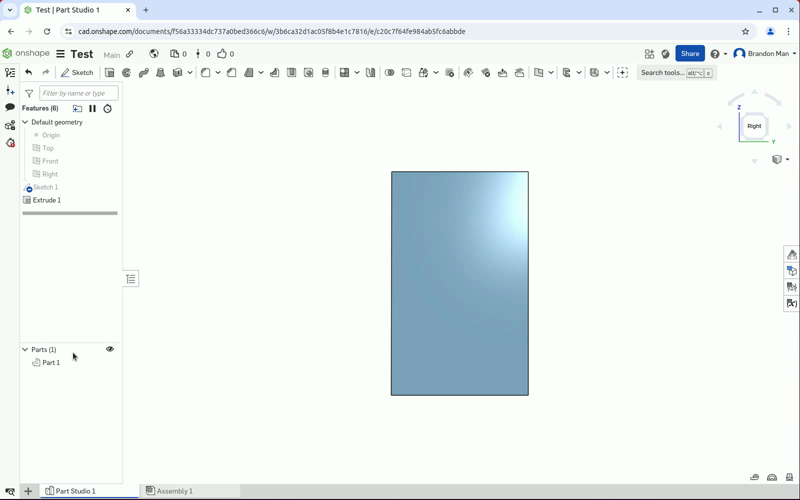
key(y)
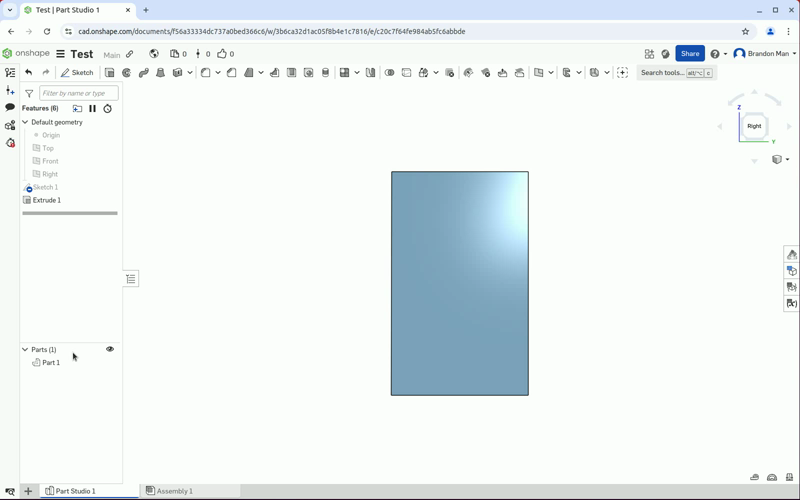
key(shift+p)
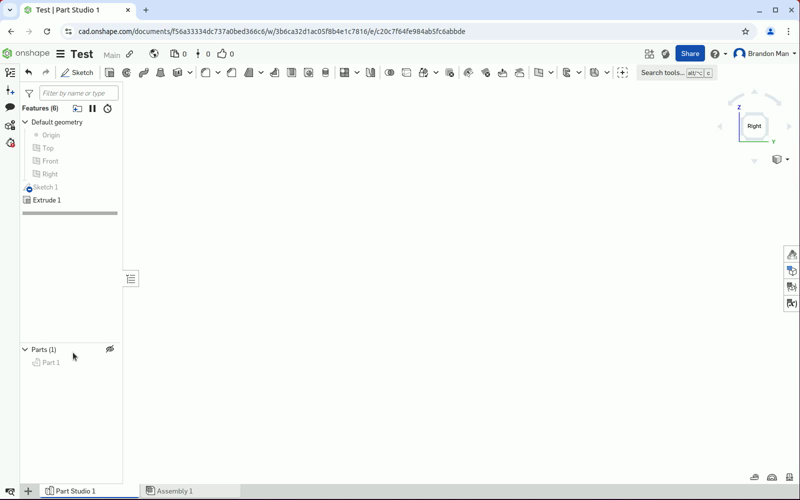
key(space)
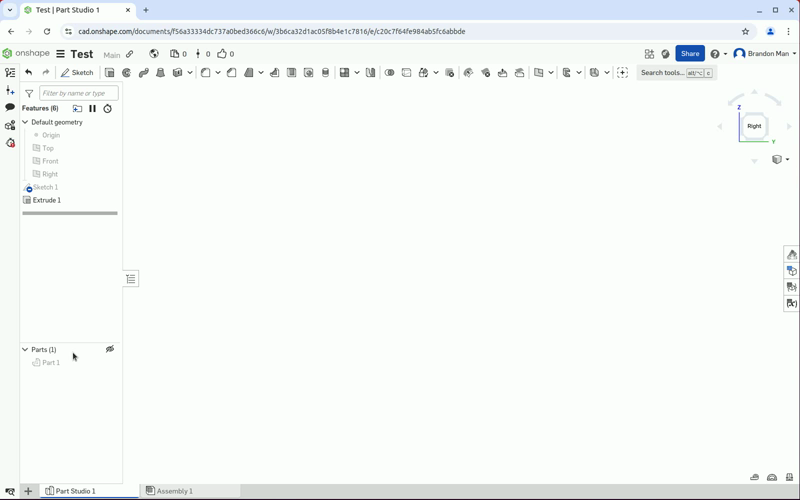
key_down(shift)
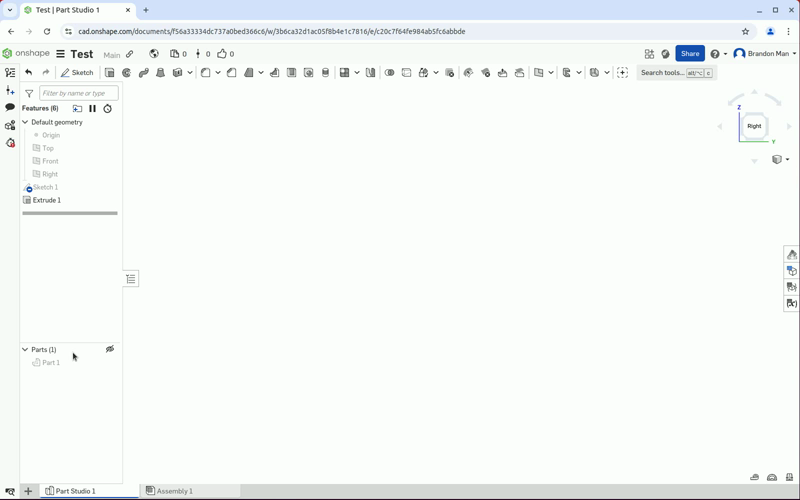
key(right)
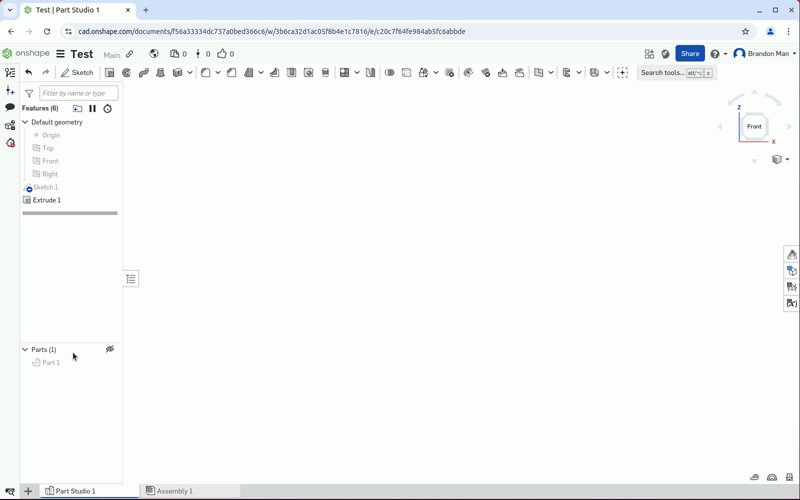
key_up(shift)
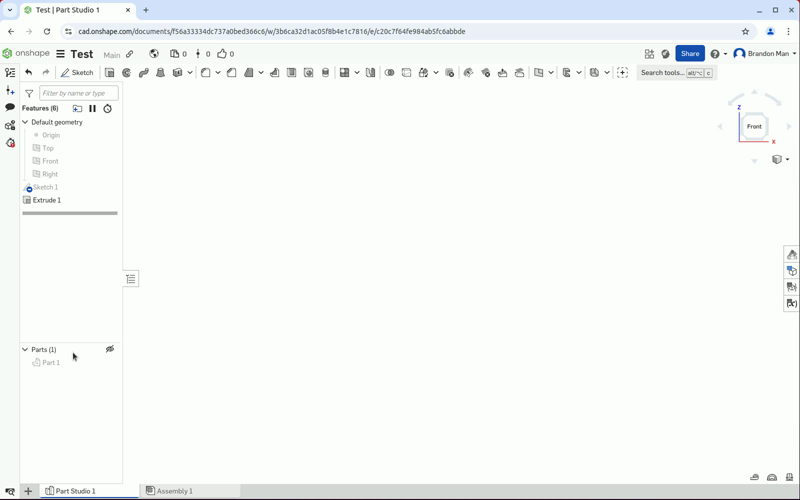
key(space)
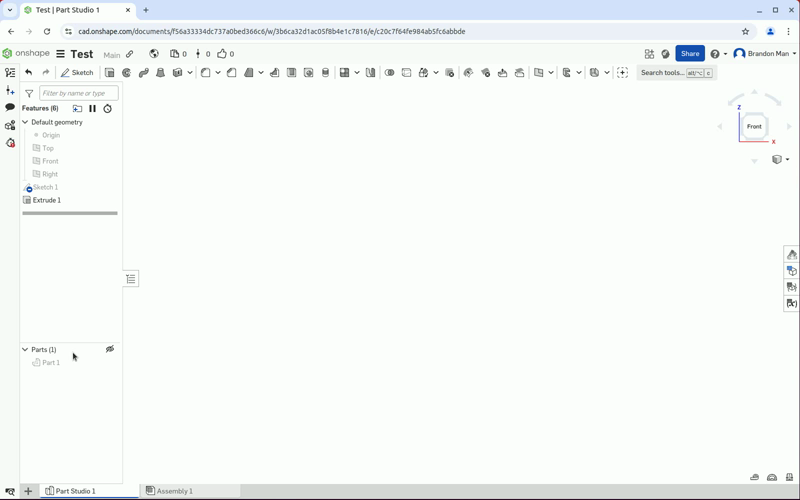
key_down(shift)
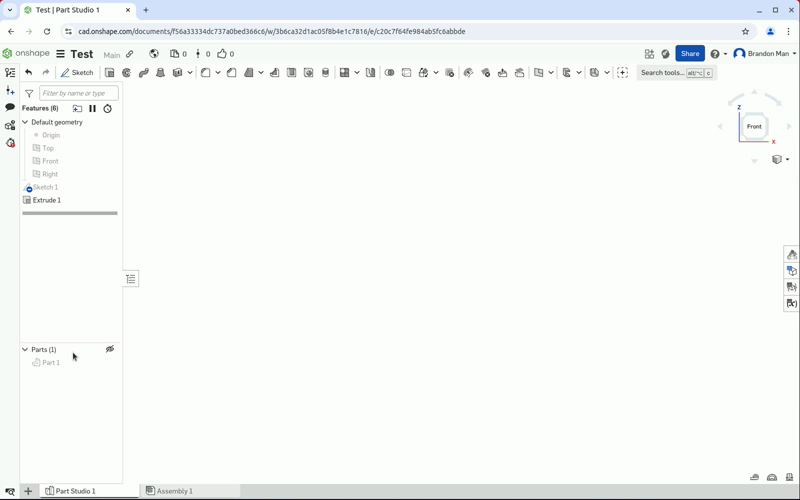
key(down)
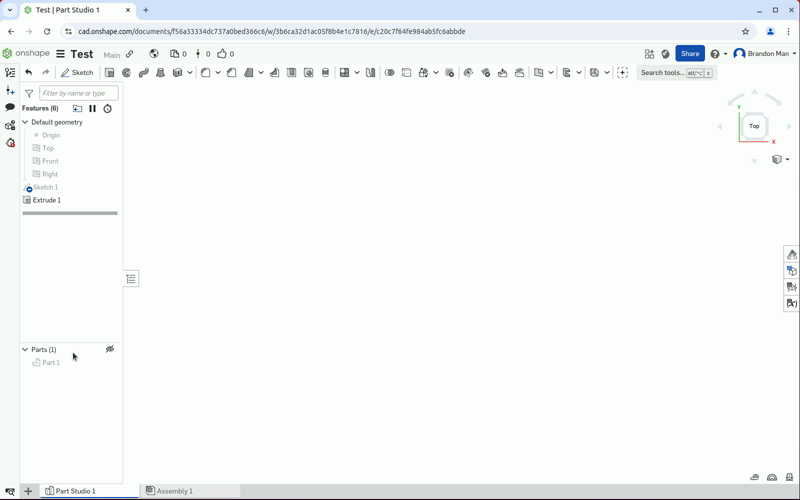
key_up(shift)
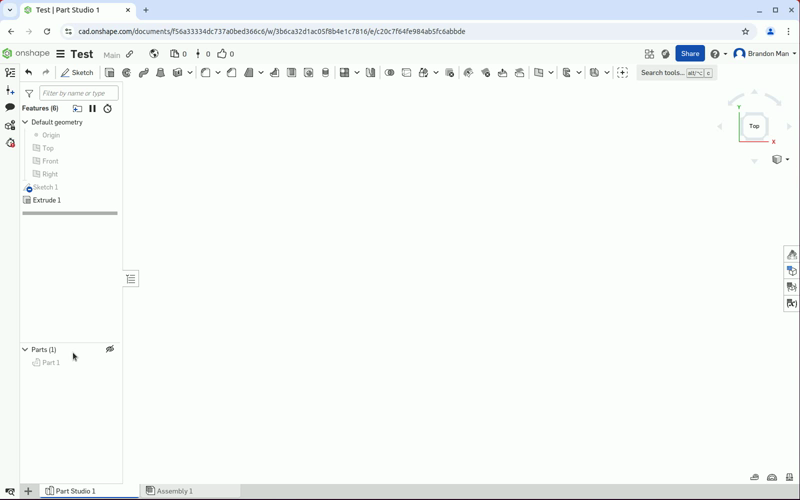
mouse_move(73, 352)
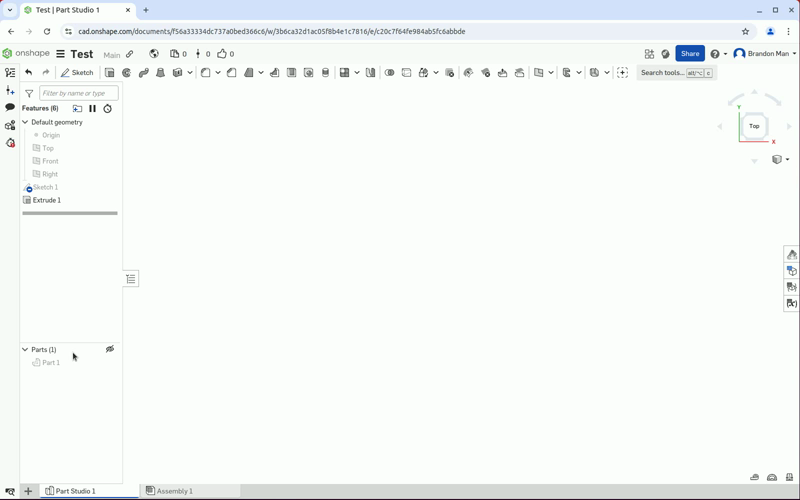
key(shift+y)
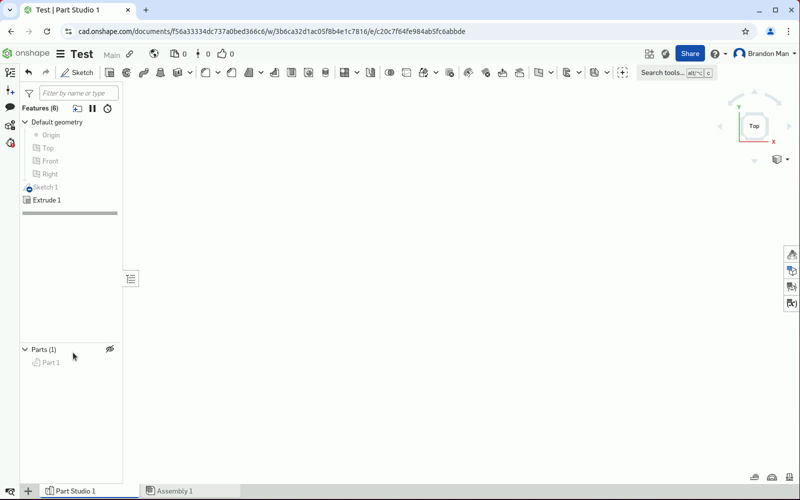
key(shift+s)
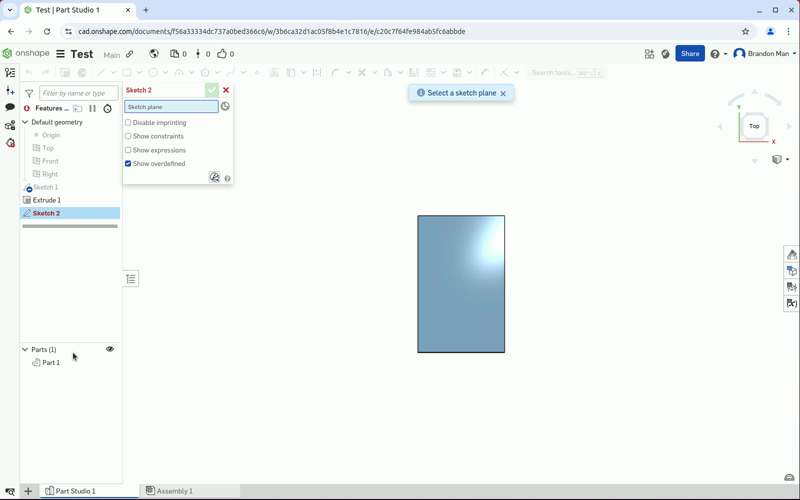
mouse_move(73, 150)
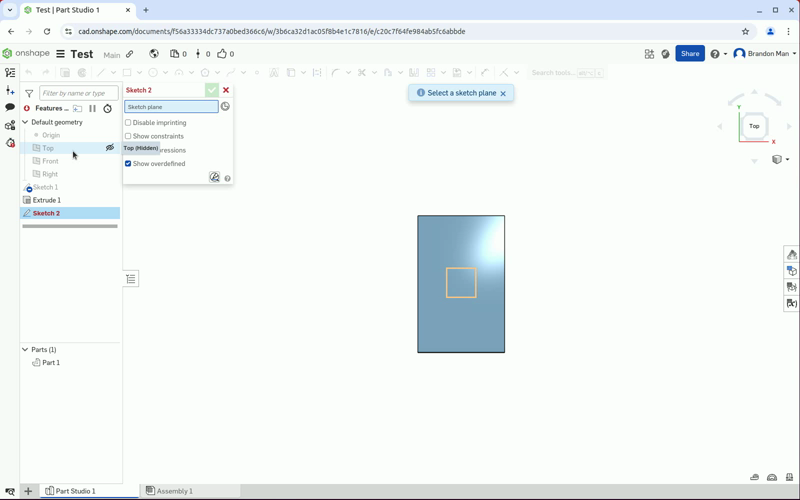
click(73, 150)
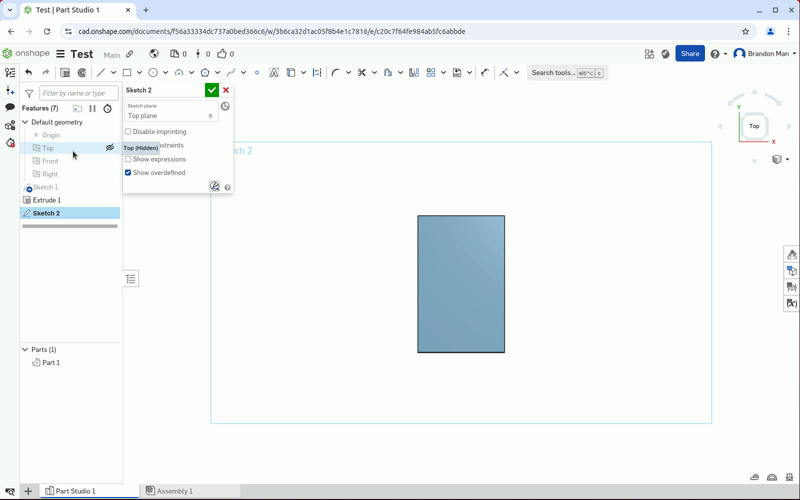
mouse_move(73, 352)
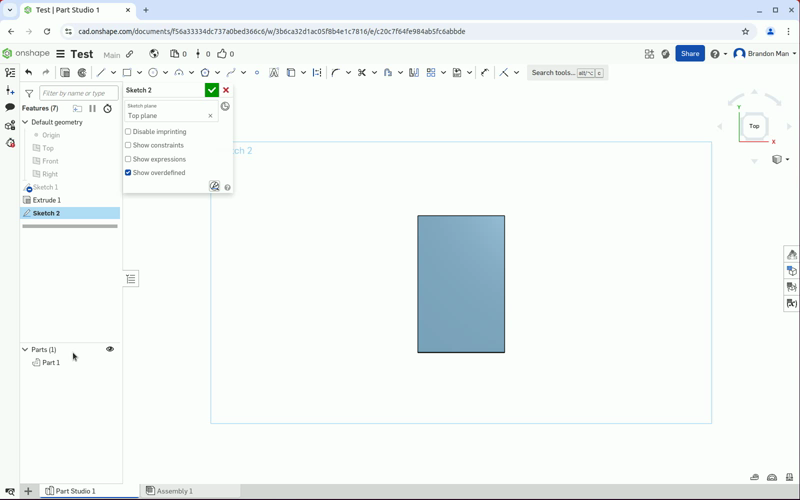
key(y)
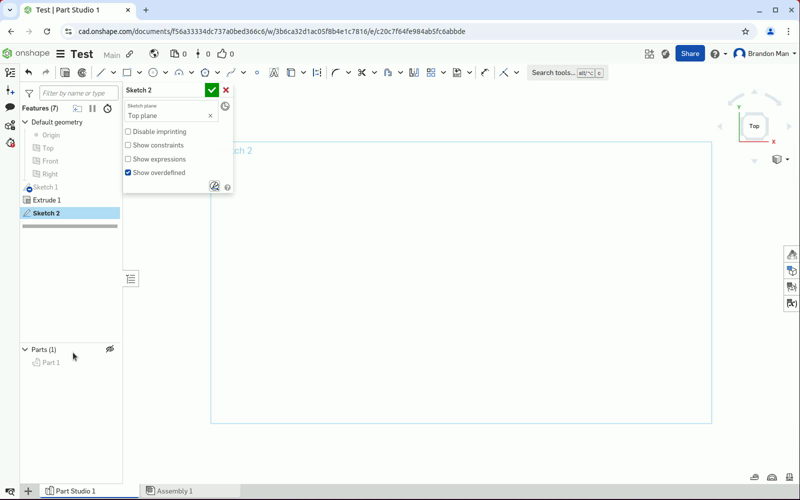
key(l)
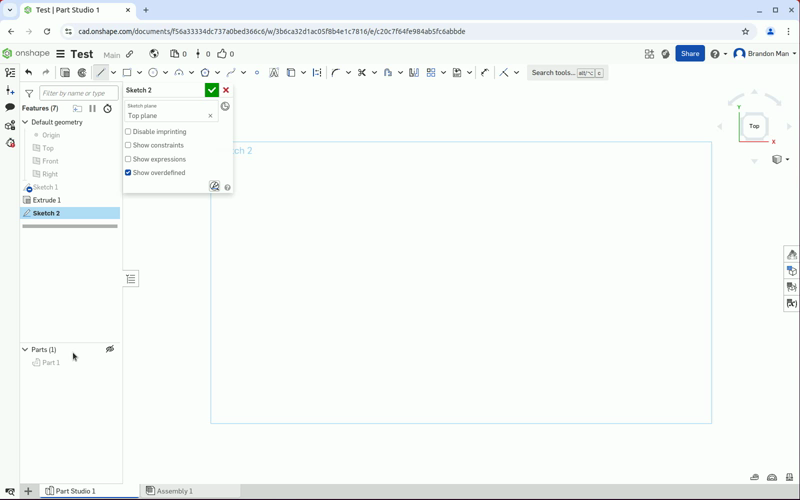
key_down(shift)
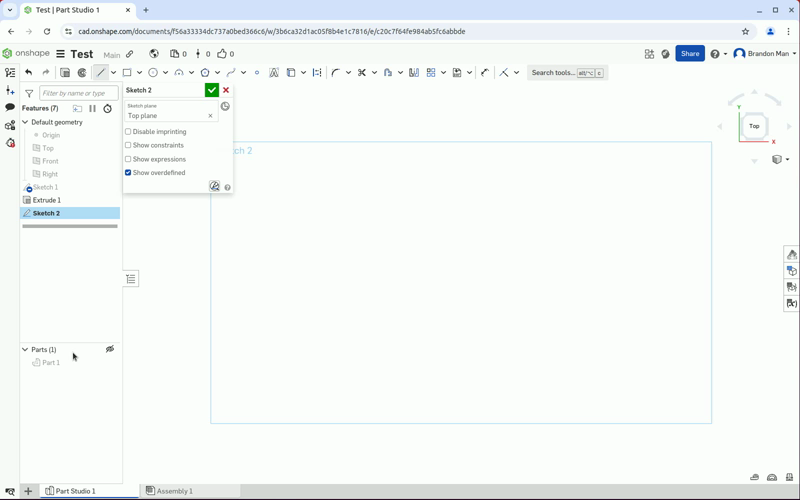
mouse_move(429, 340)
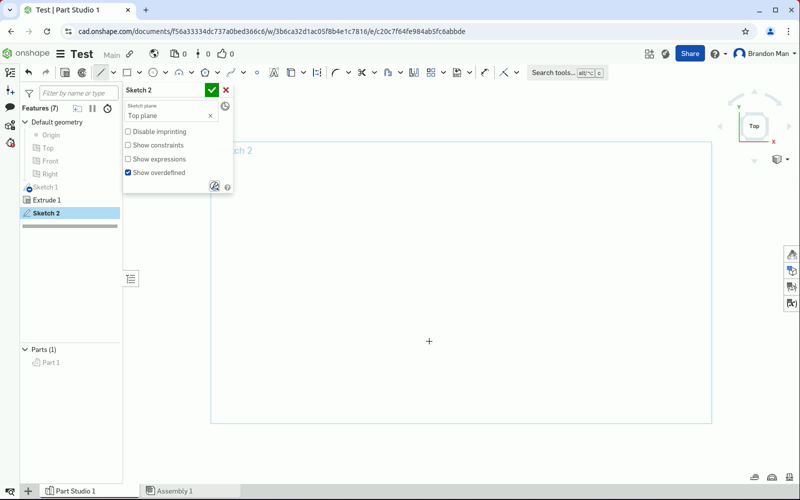
click(429, 340)
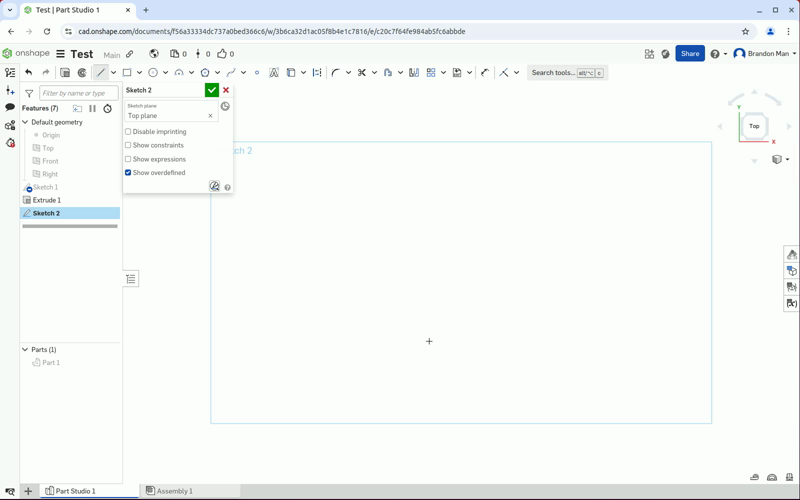
key_up(shift)
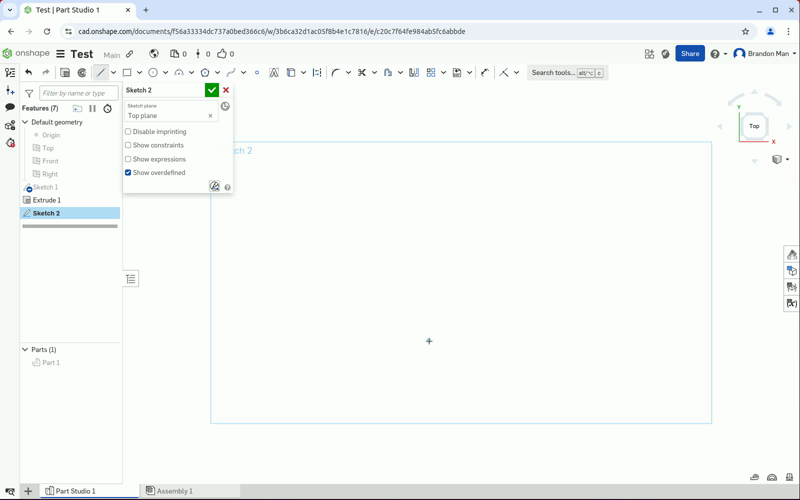
key_down(shift)
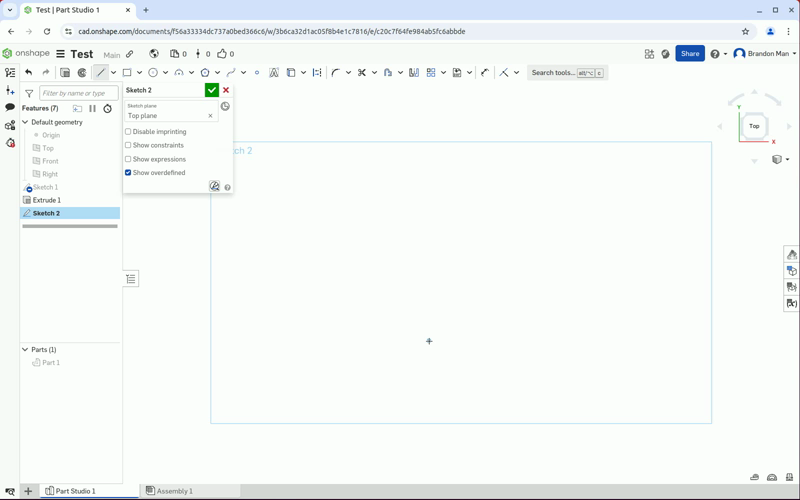
mouse_move(492, 340)
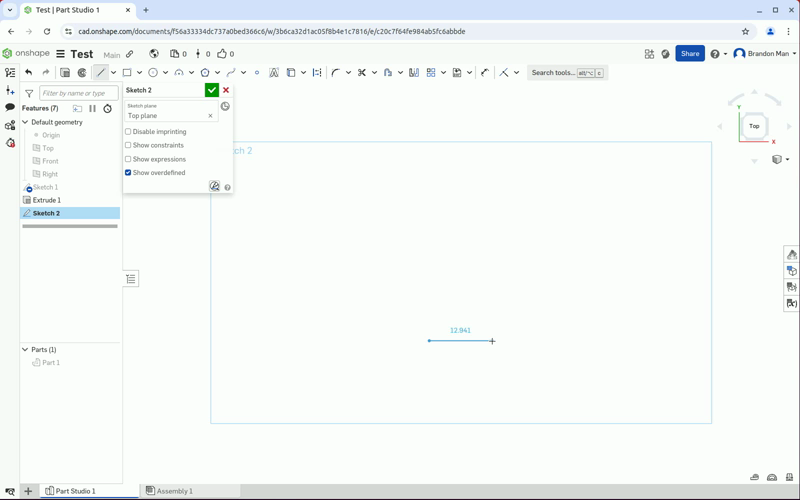
click(492, 340)
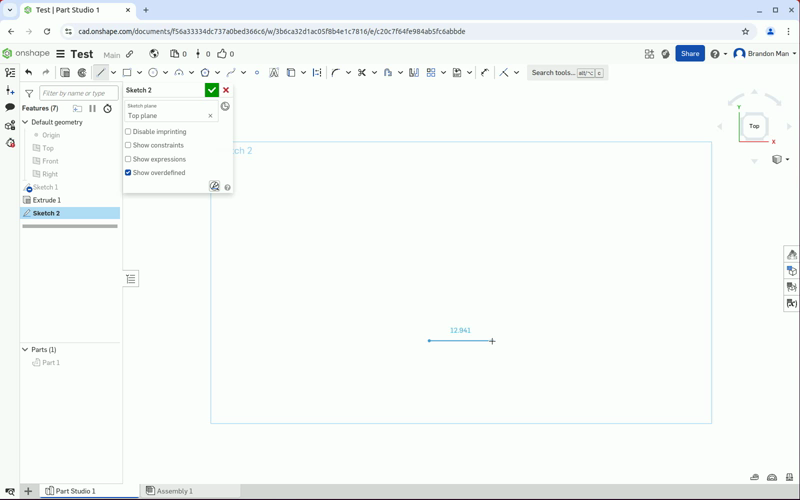
key_up(shift)
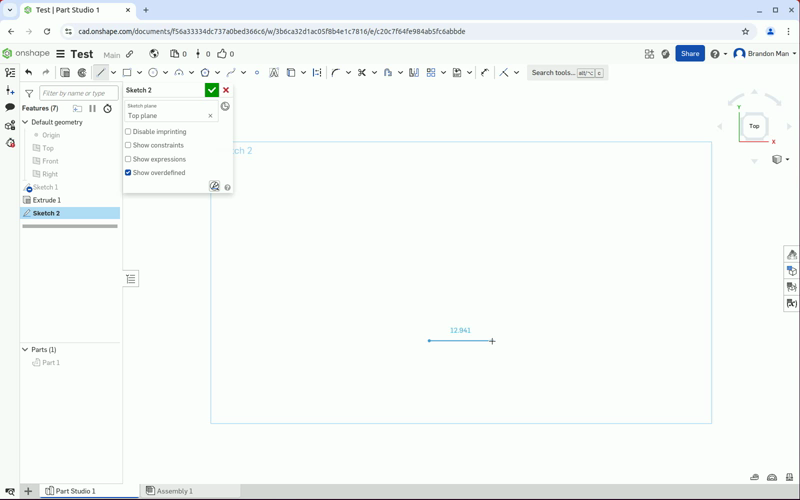
key_down(shift)
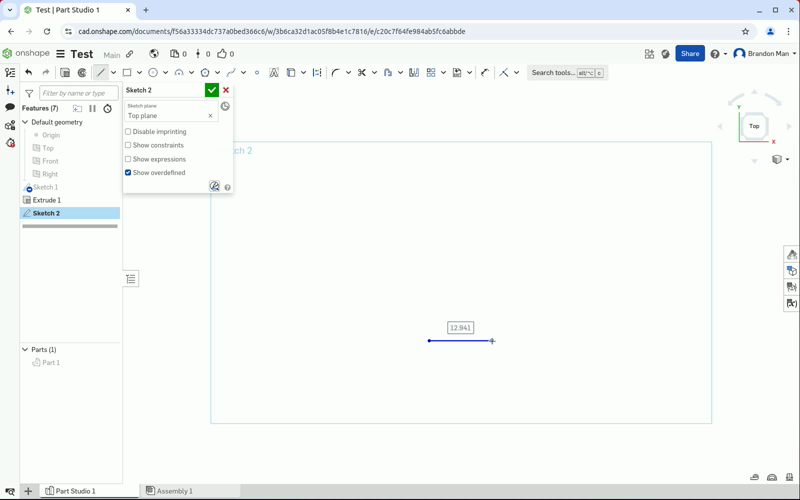
mouse_move(492, 225)
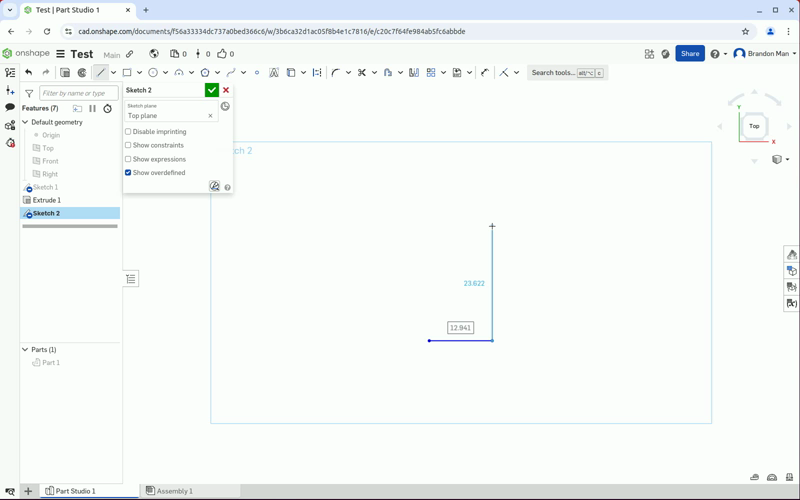
click(492, 225)
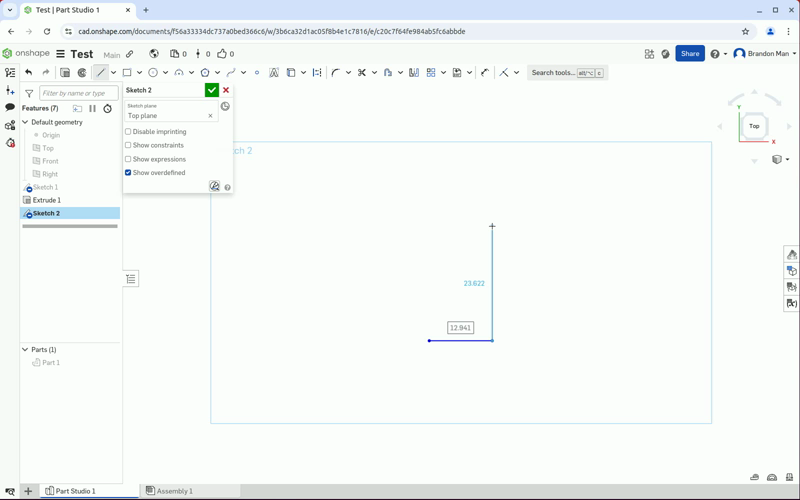
key_up(shift)
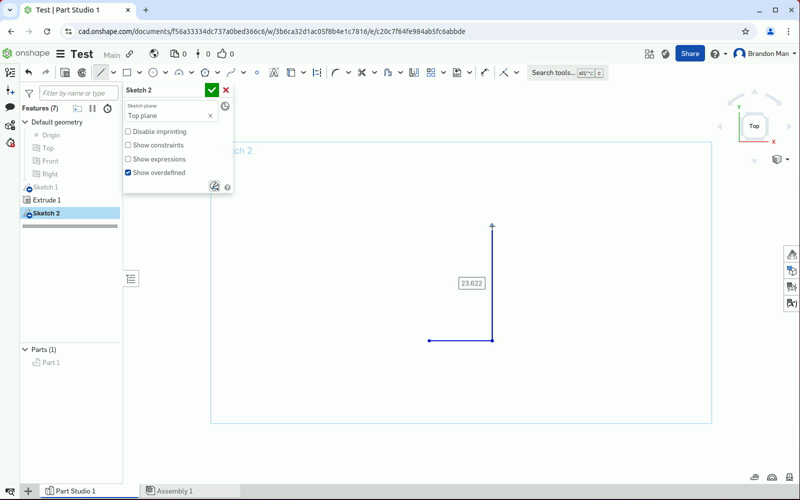
key_down(shift)
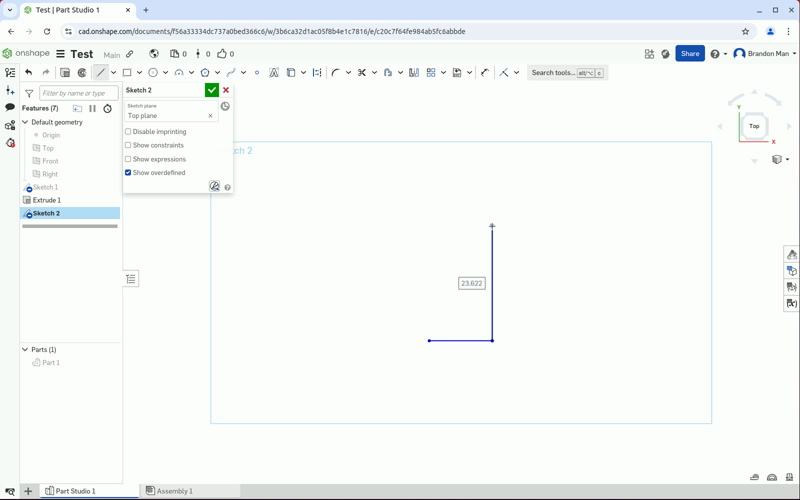
mouse_move(429, 225)
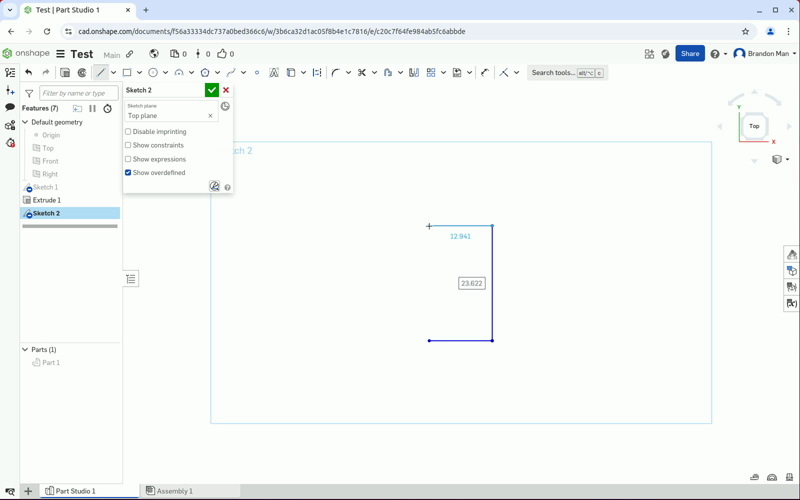
click(429, 225)
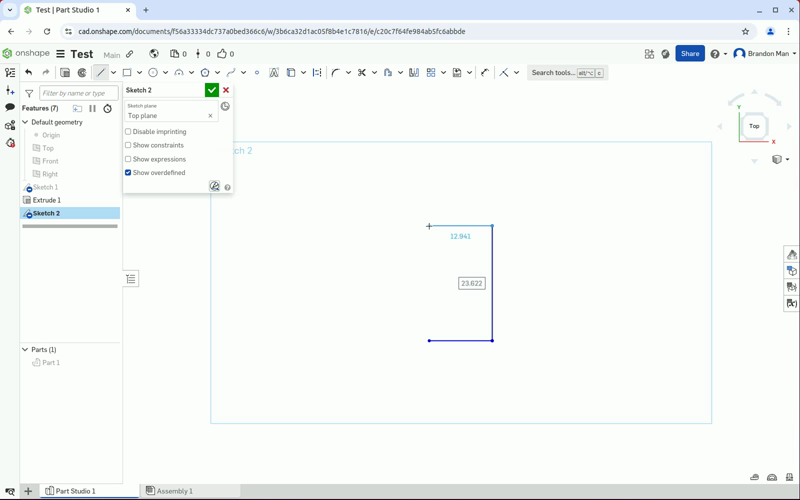
key_up(shift)
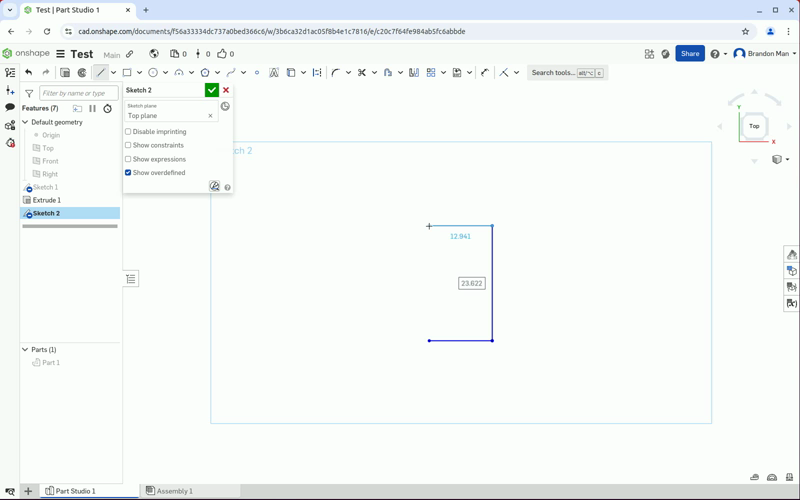
key_down(shift)
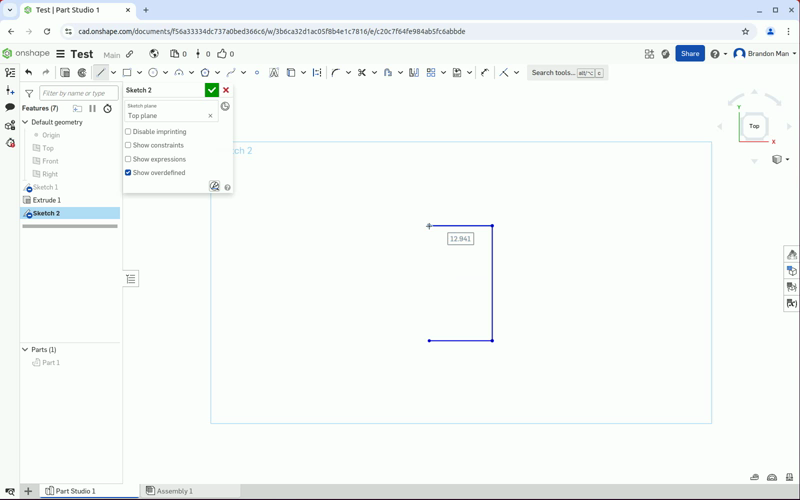
mouse_move(429, 340)
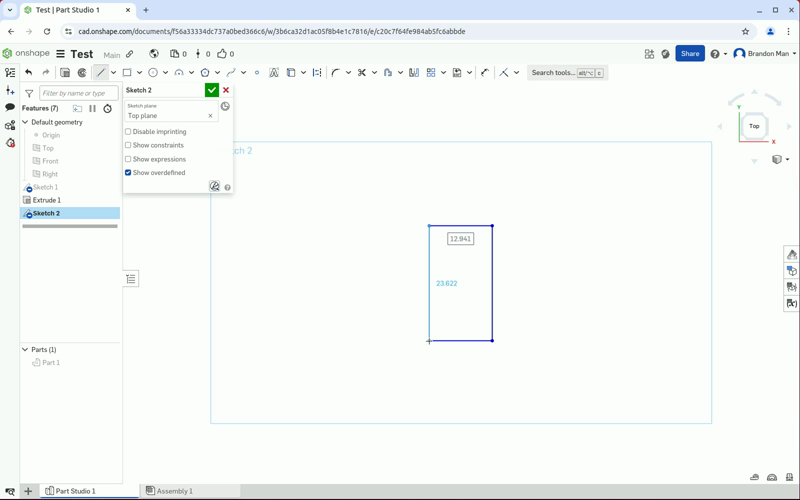
key_up(shift)
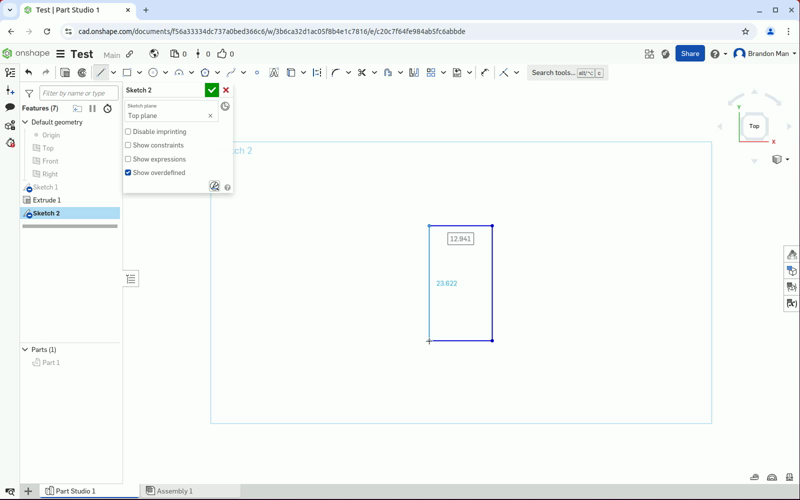
click(429, 340)
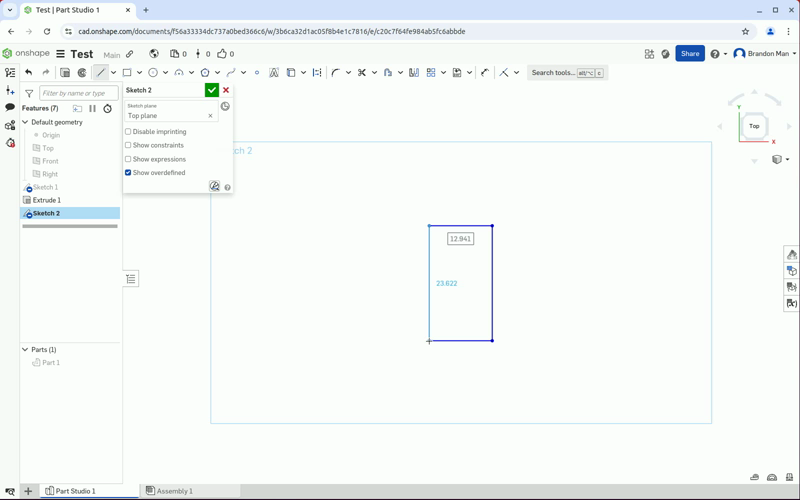
key(esc)
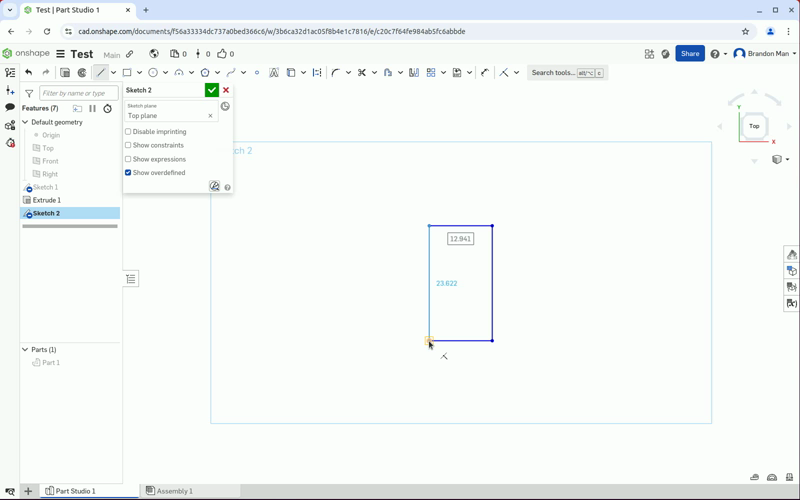
mouse_move(448, 309)
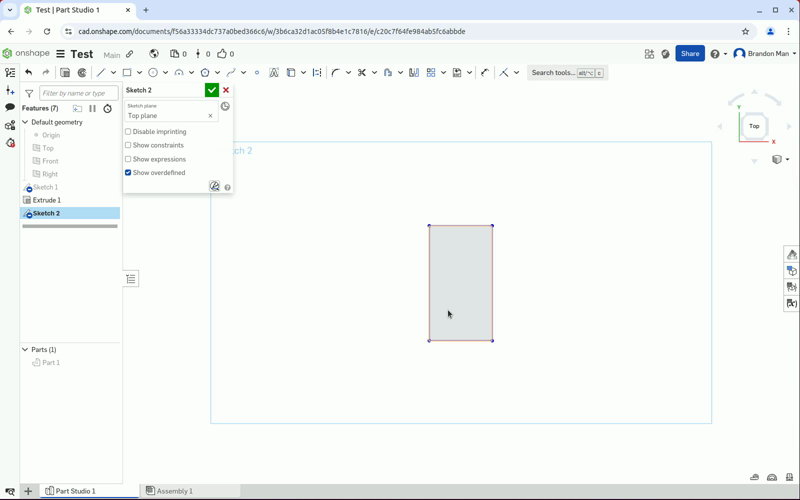
click(448, 309)
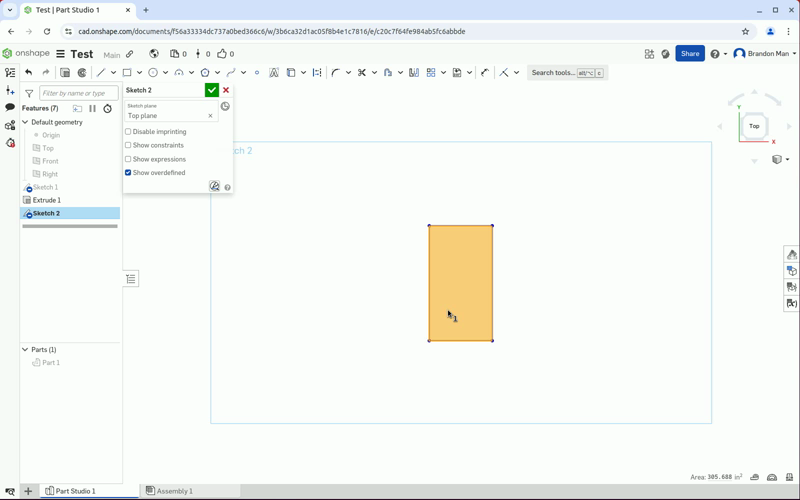
mouse_move(73, 352)
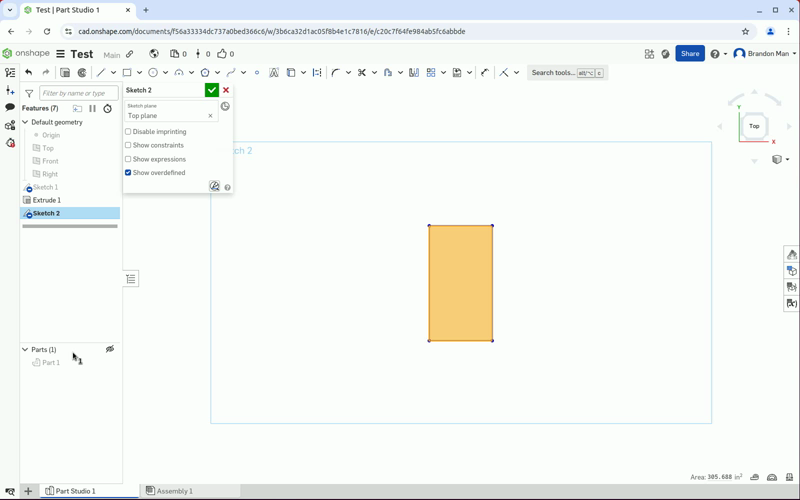
key(shift+y)
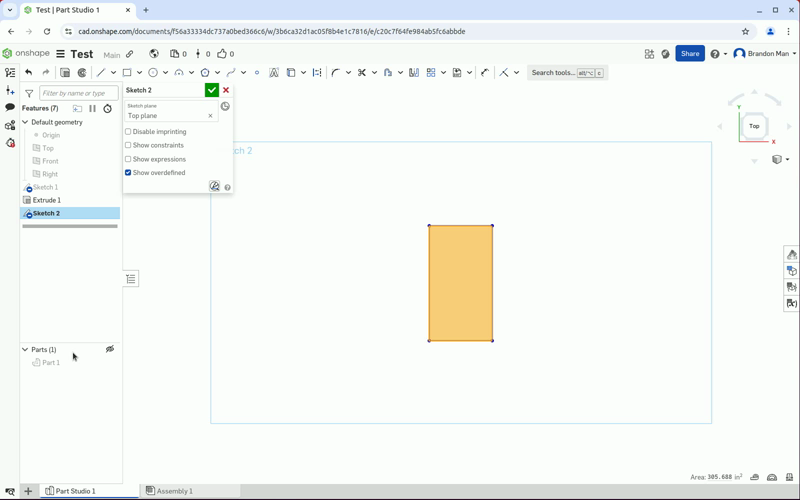
key(shift+e)
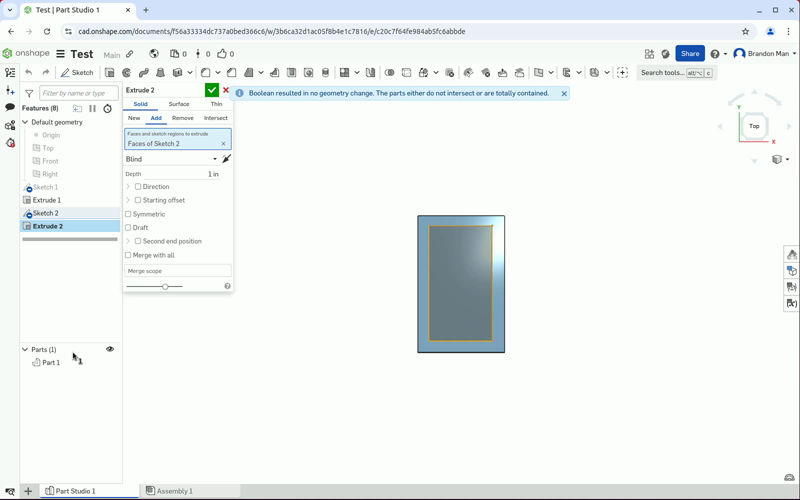
mouse_move(143, 106)
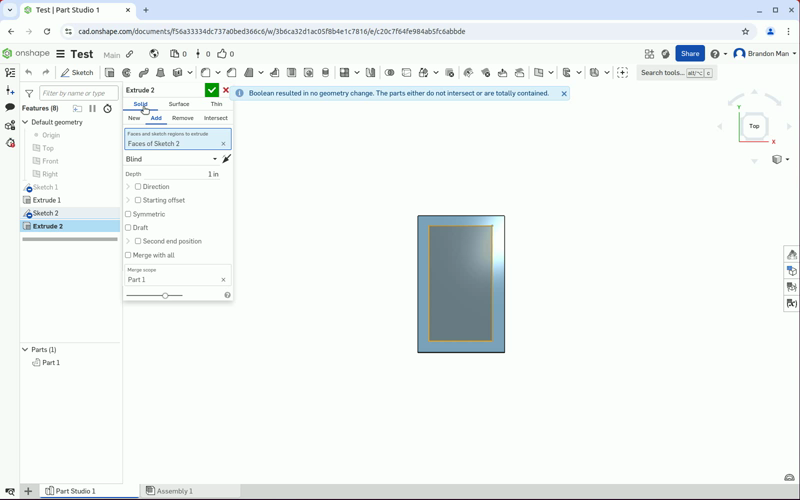
click(143, 106)
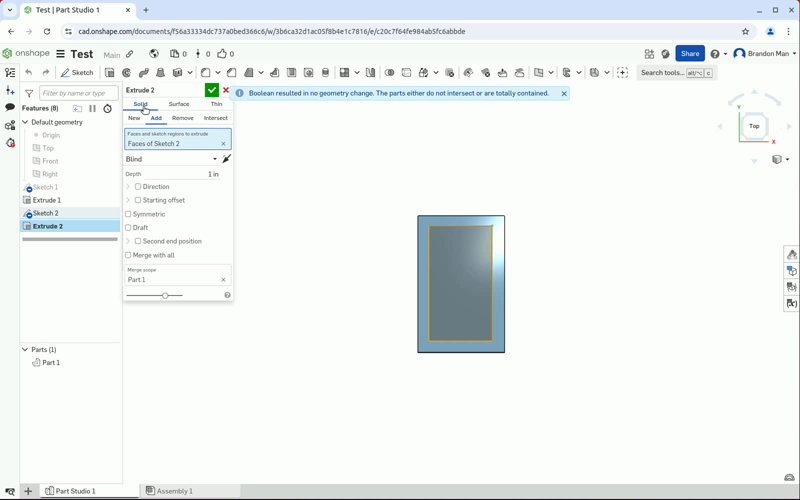
mouse_move(137, 120)
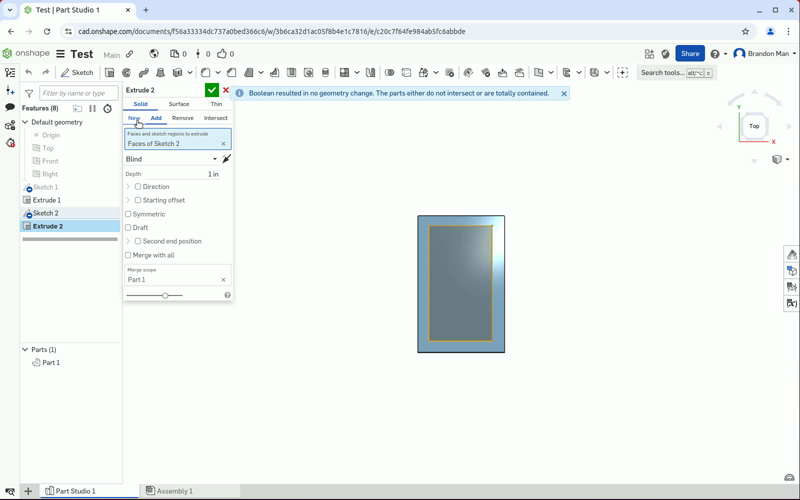
click(137, 120)
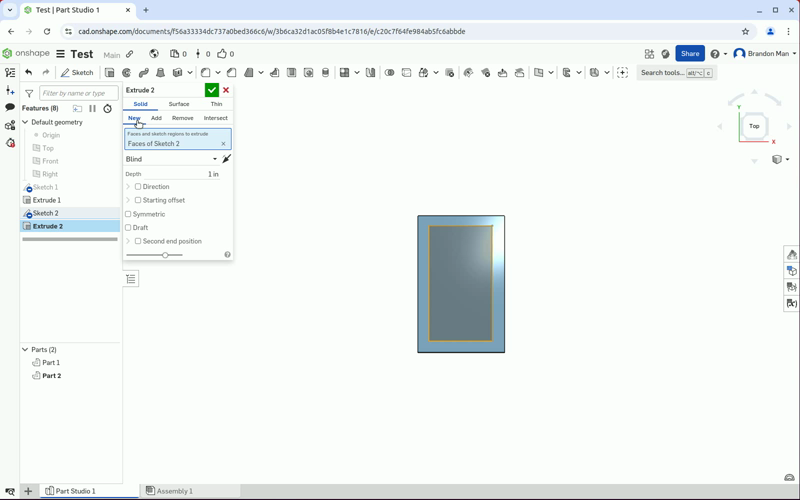
key(tab, 4)
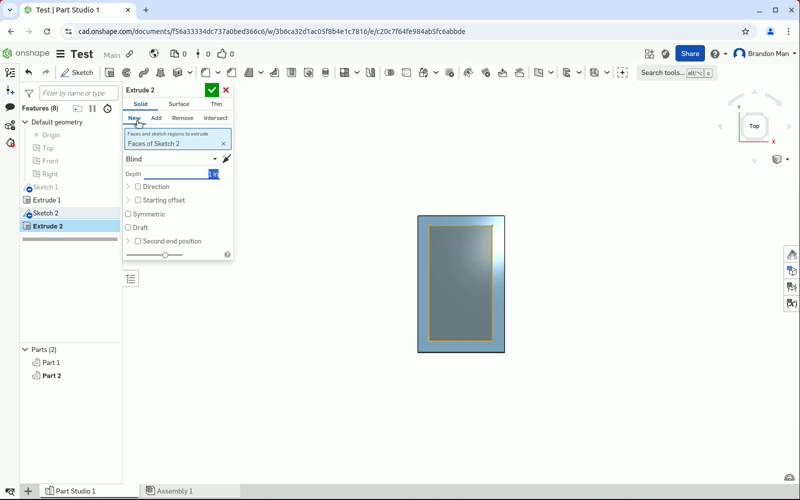
text(21.182)
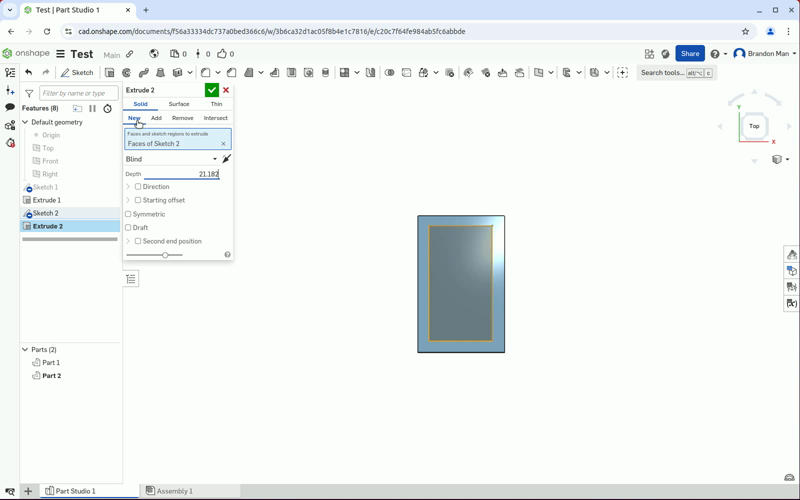
key(tab, 3)
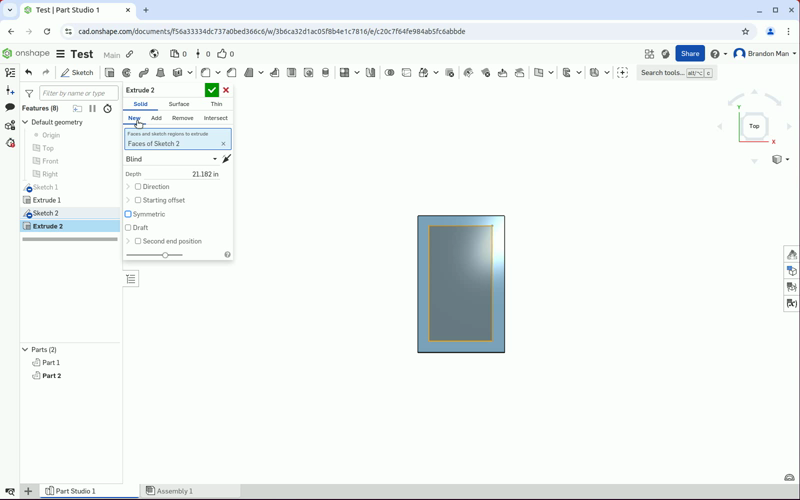
key(space)
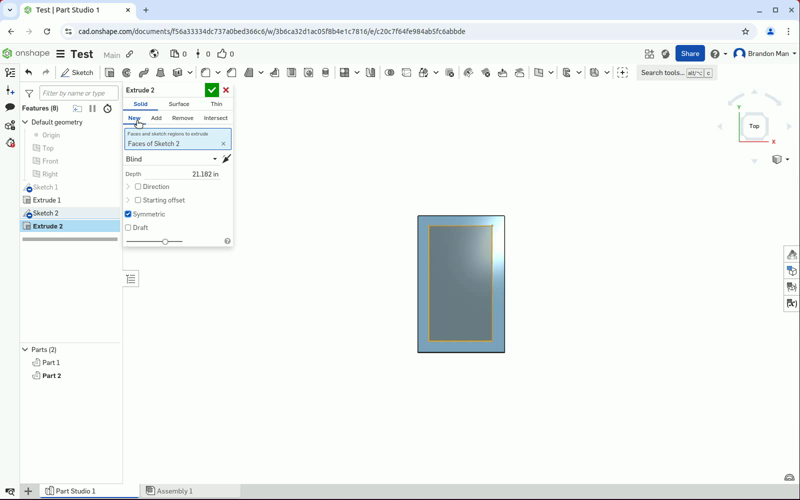
key(enter)
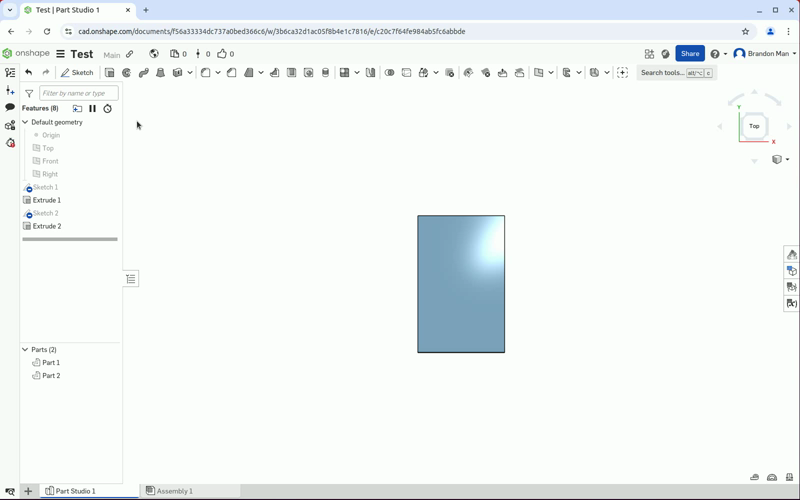
key(shift+h)
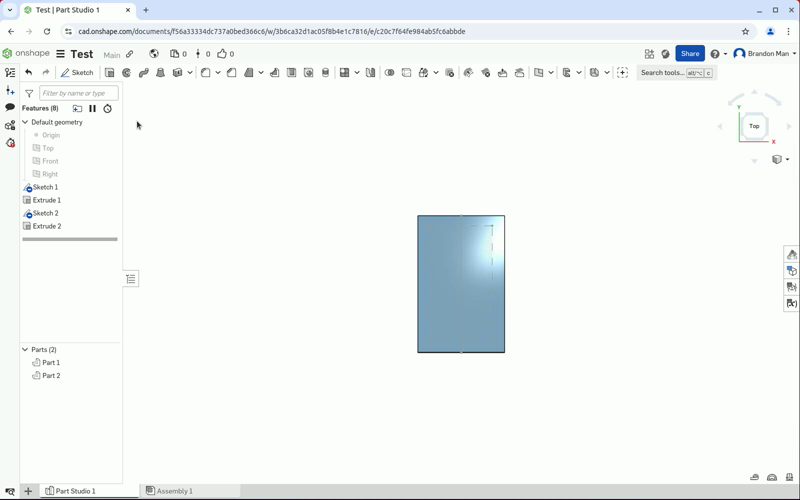
key(shift+h)
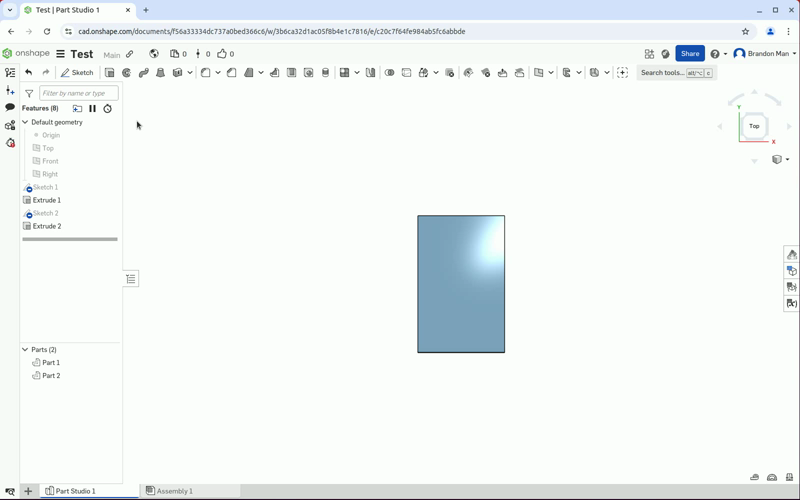
mouse_move(73, 189)
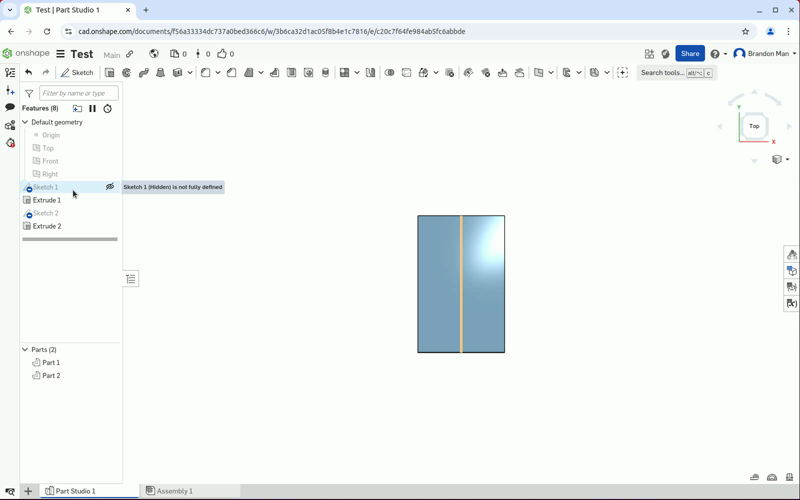
click(73, 189)
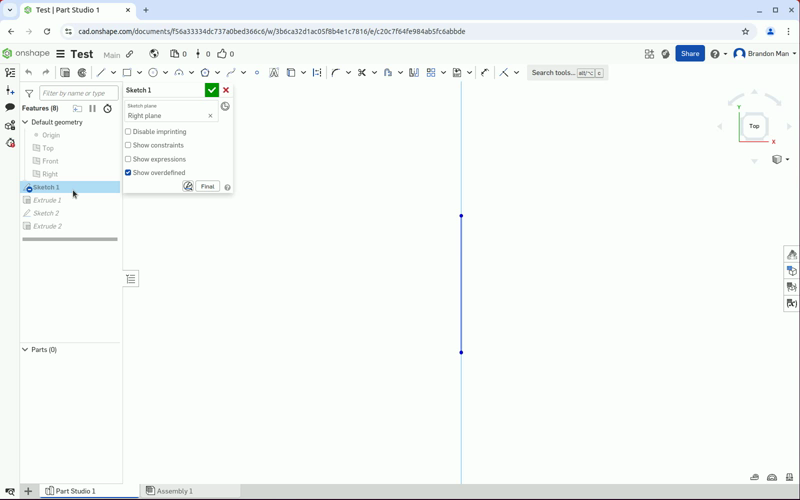
mouse_move(229, 92)
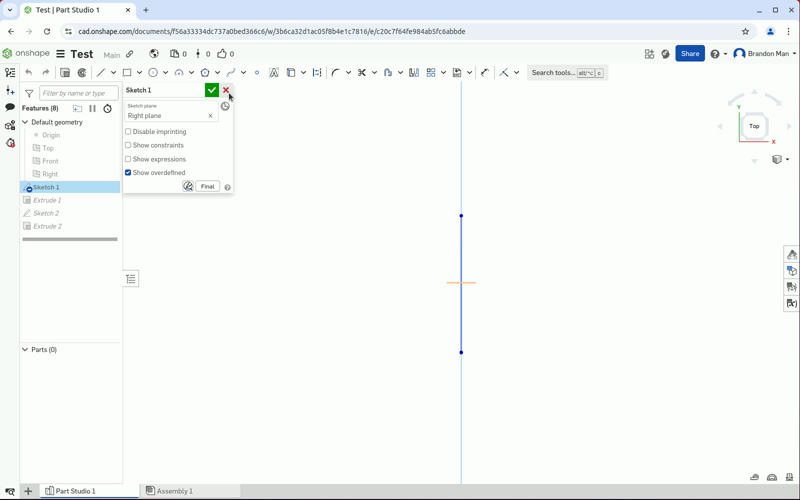
click(229, 92)
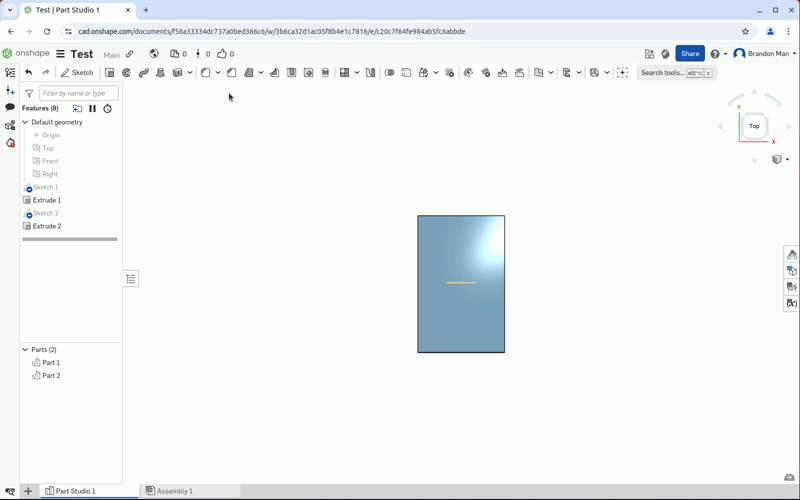
mouse_move(73, 352)
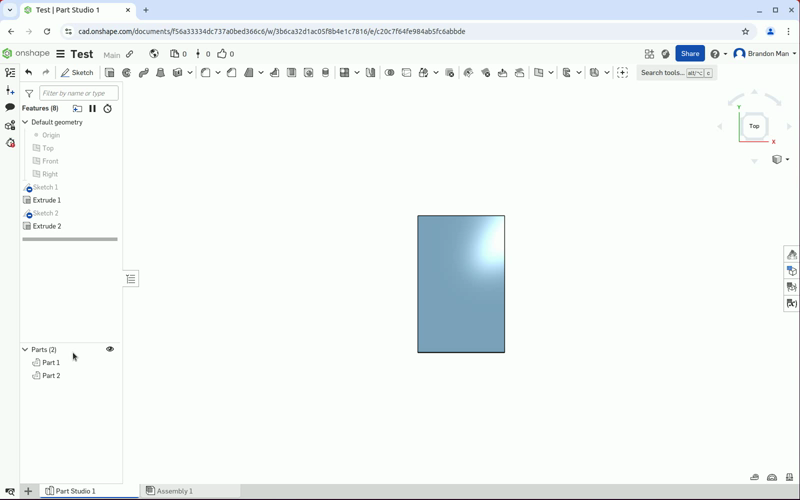
key(y)
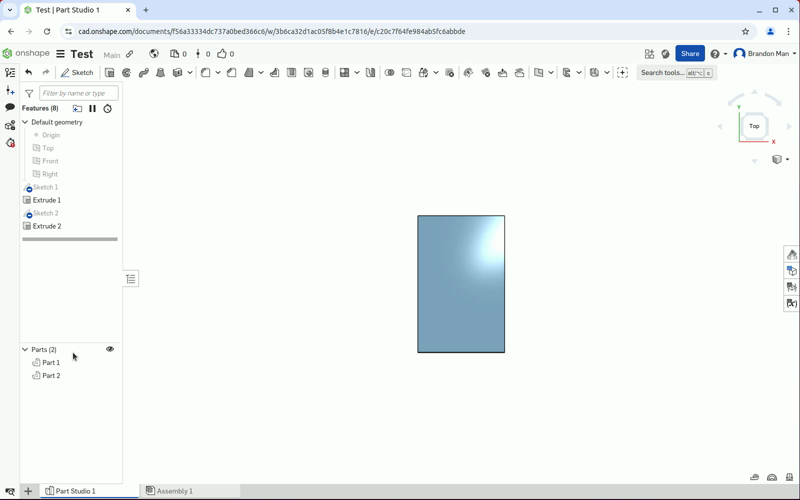
key(shift+p)
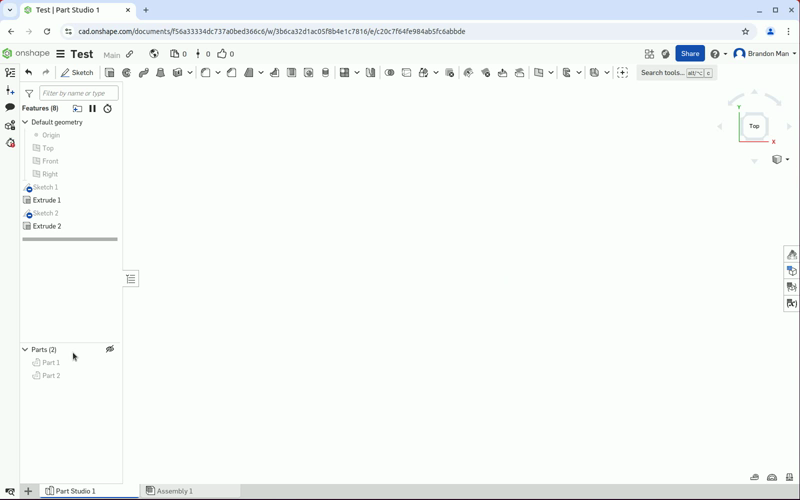
key(space)
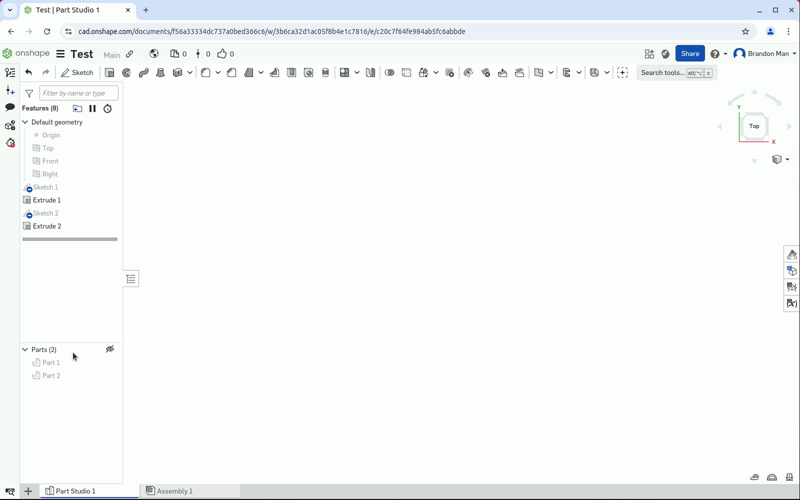
key_down(shift)
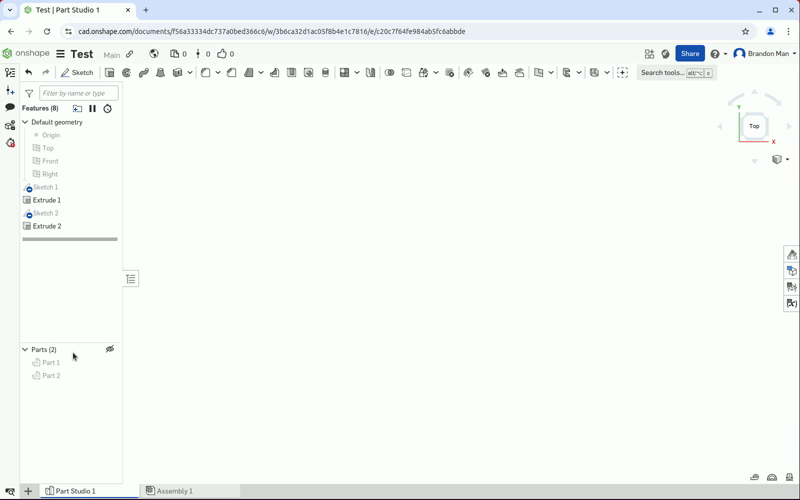
key(up)
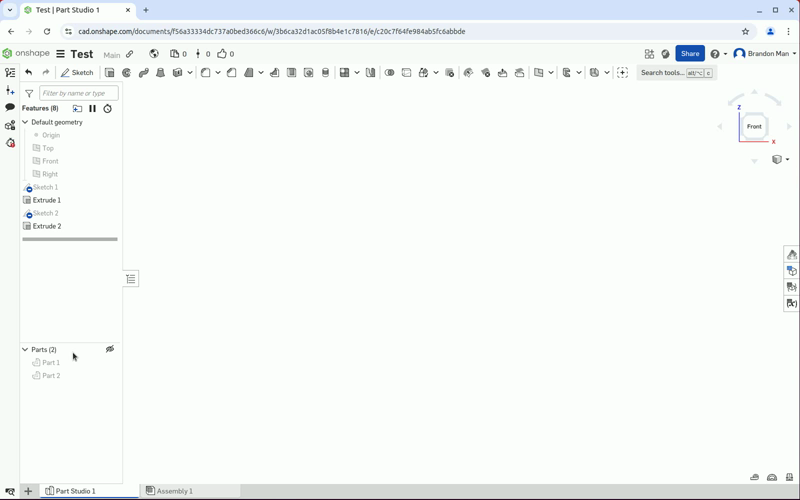
key_up(shift)
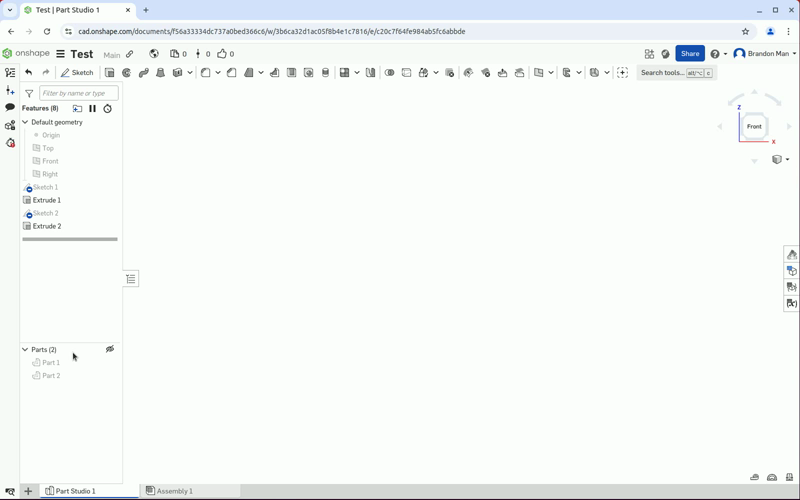
key(space)
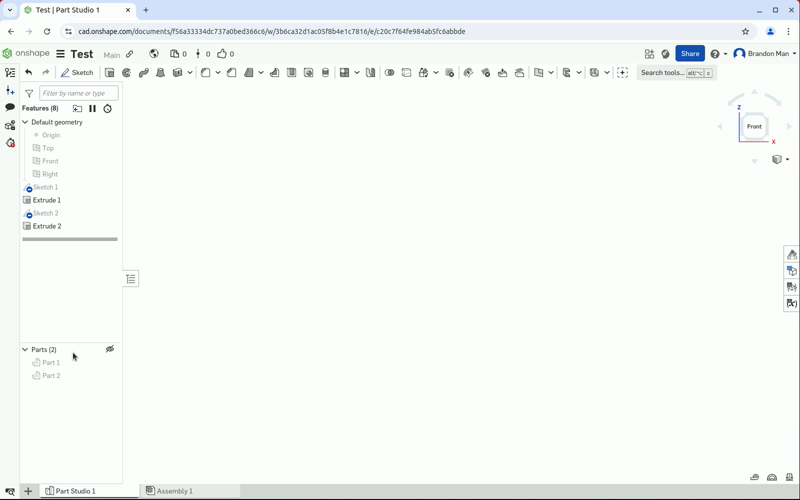
key_down(shift)
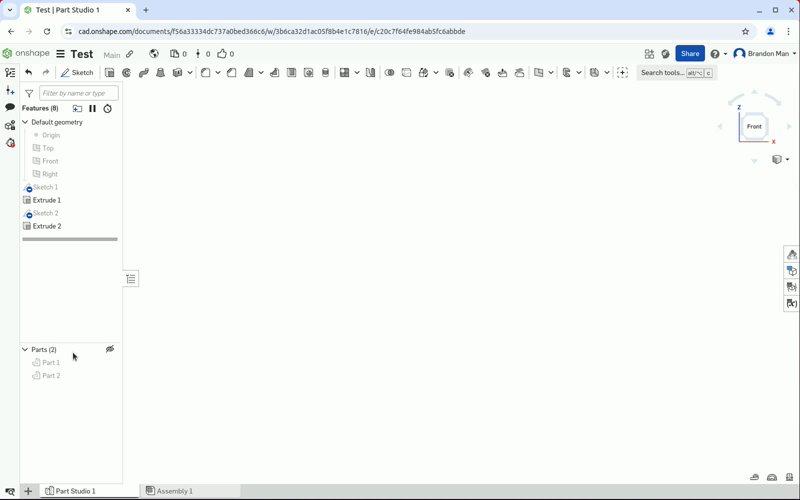
key(left)
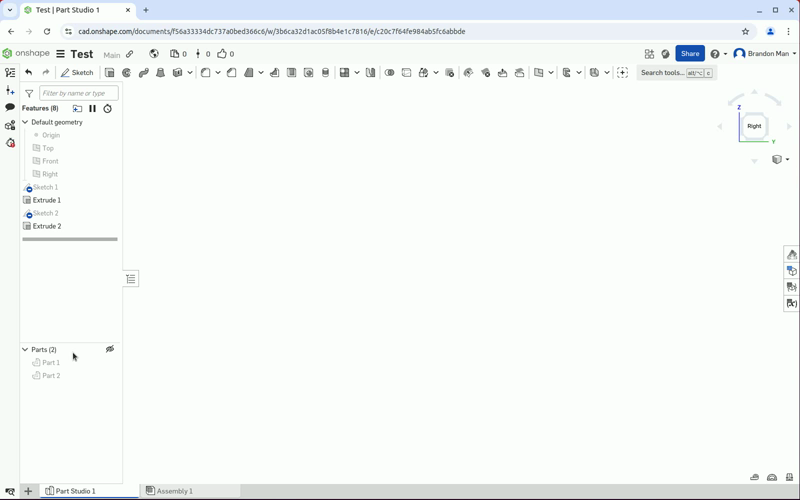
key_up(shift)
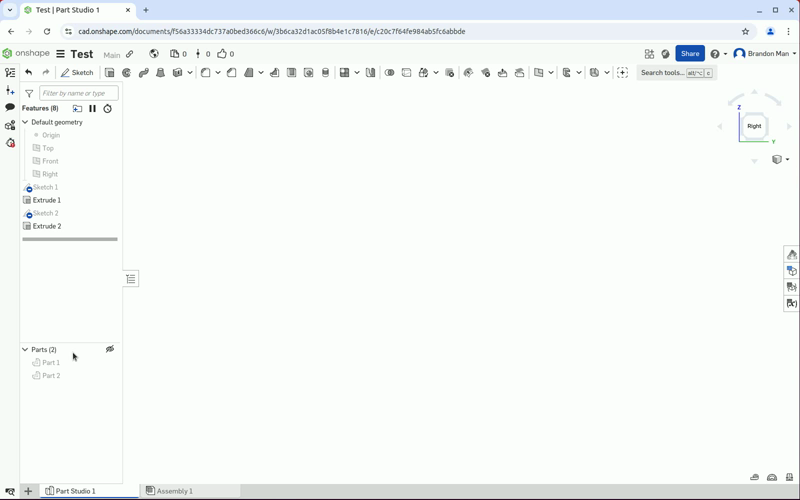
mouse_move(73, 352)
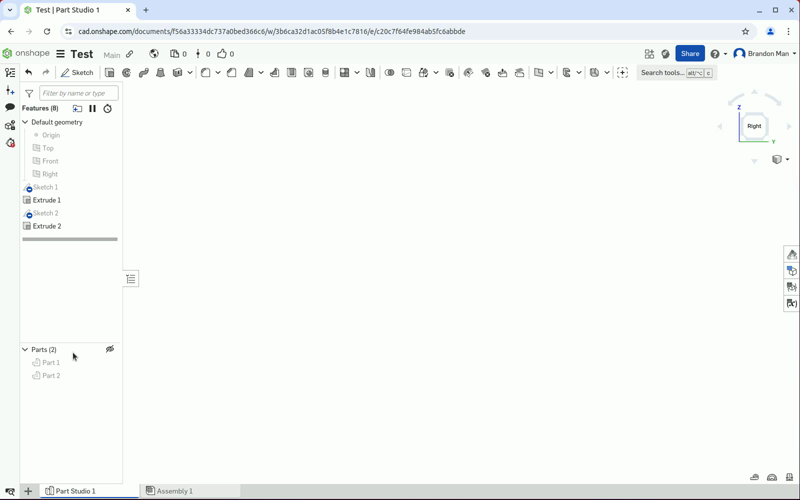
key(shift+y)
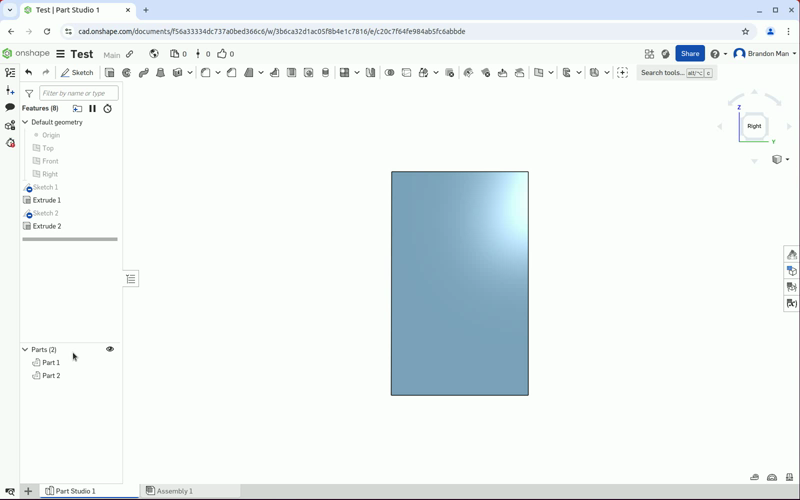
mouse_move(541, 75)
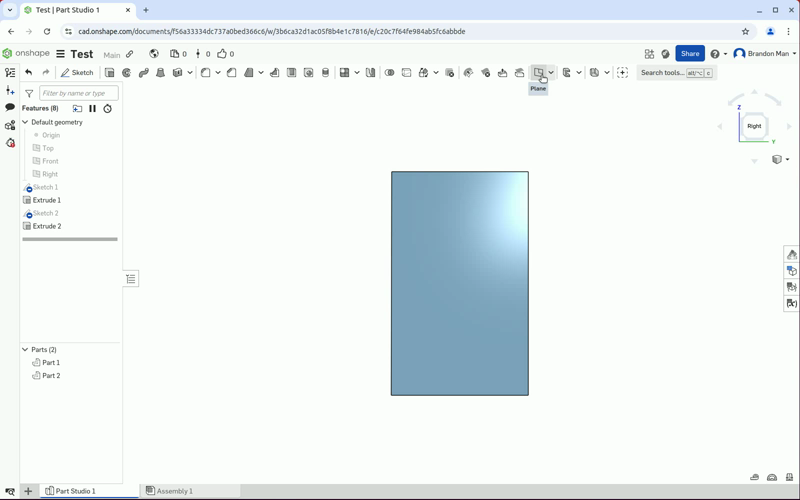
click(541, 75)
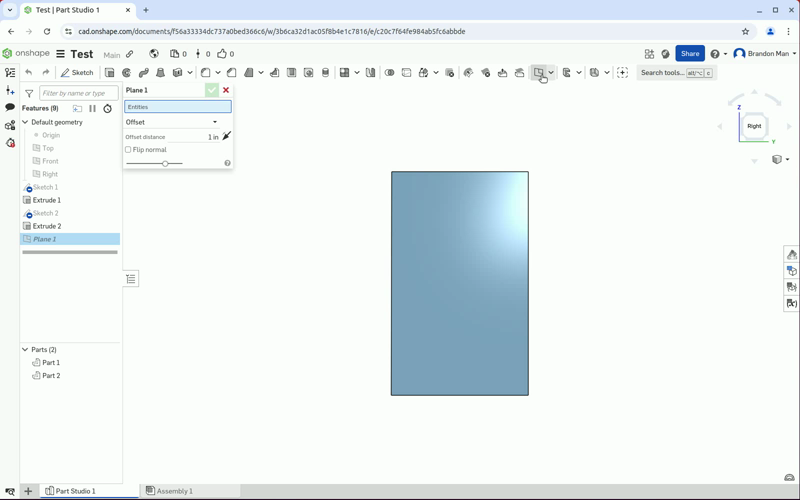
mouse_move(73, 176)
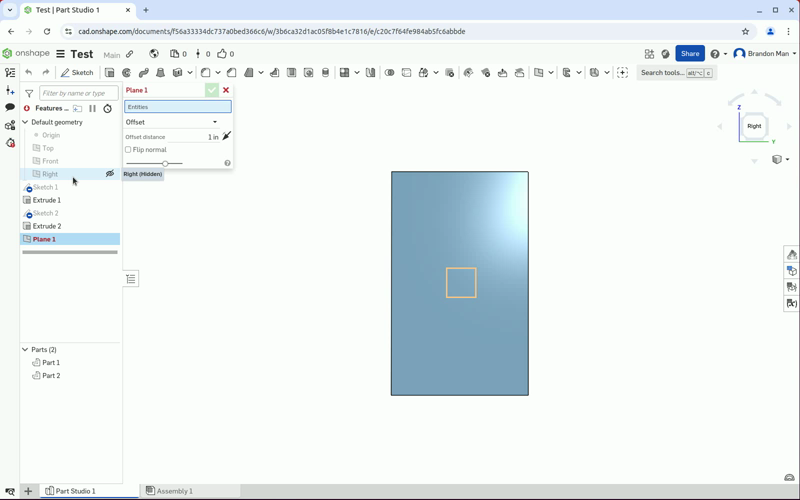
click(73, 176)
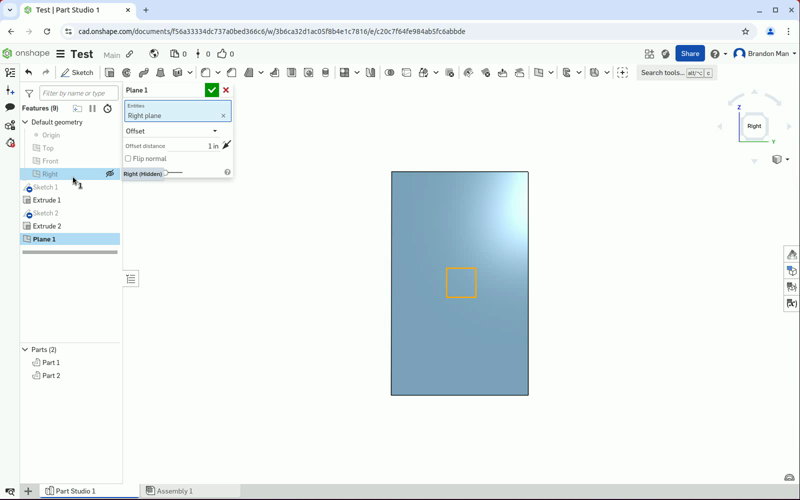
key(tab, 2)
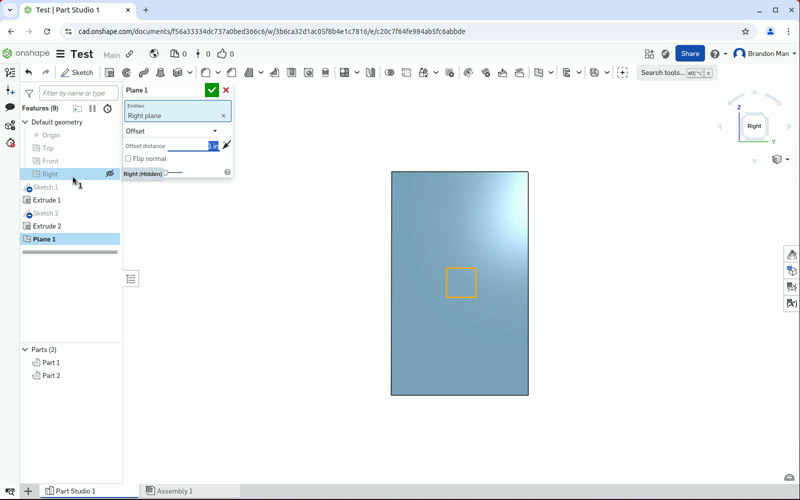
text(8.904)
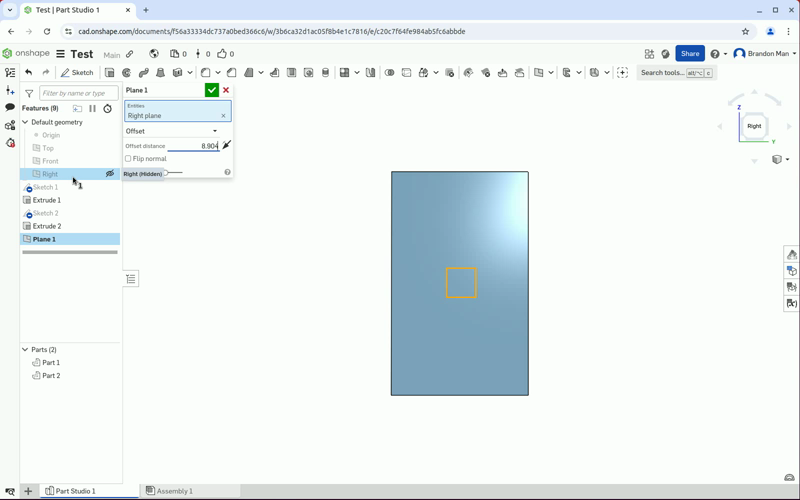
key(enter, 2)
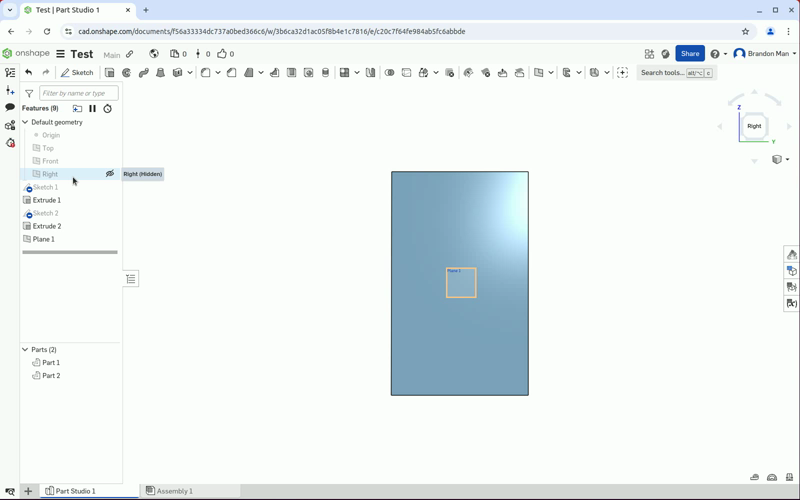
key(shift+s)
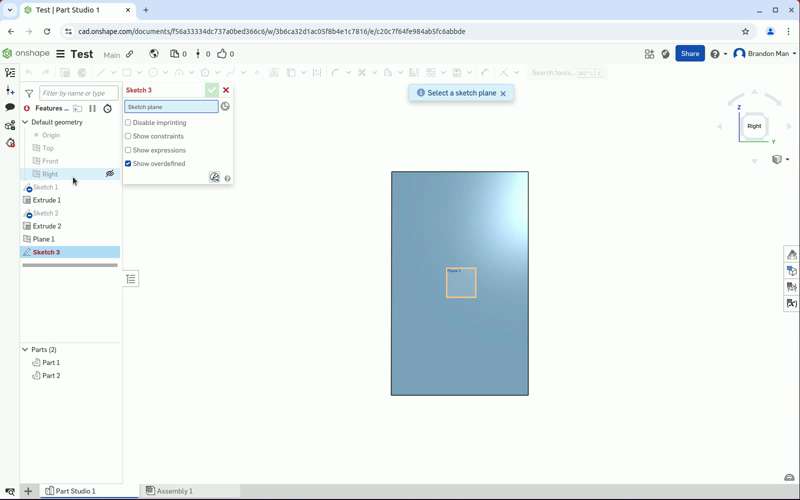
mouse_move(73, 241)
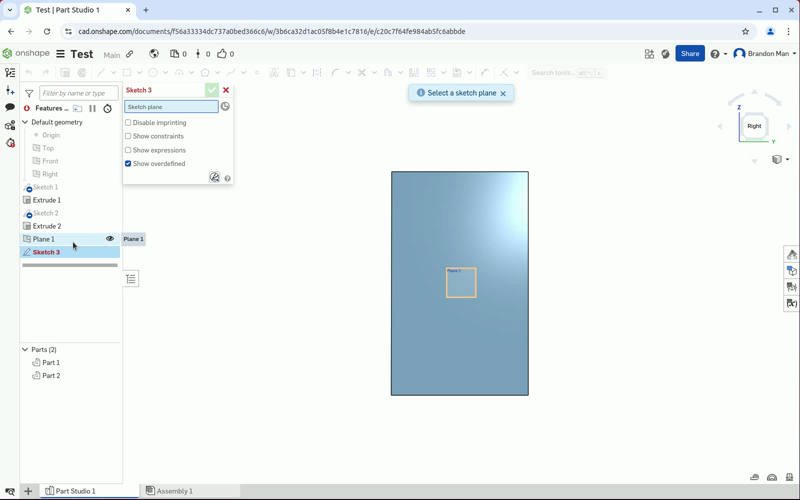
click(73, 241)
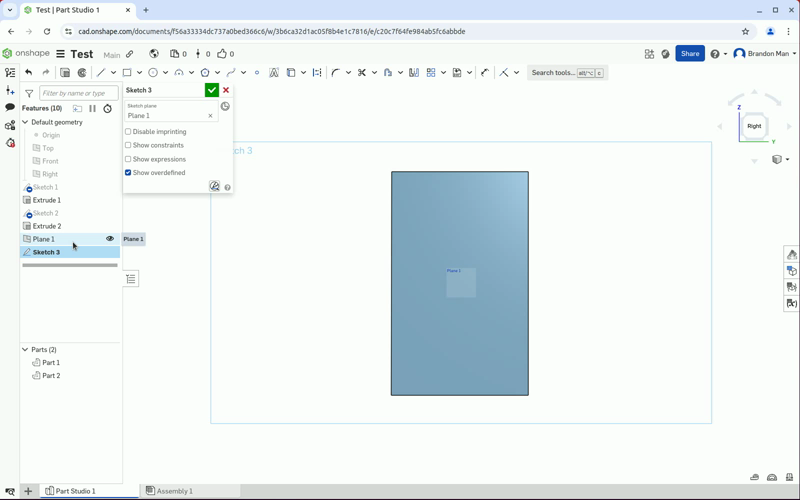
mouse_move(73, 352)
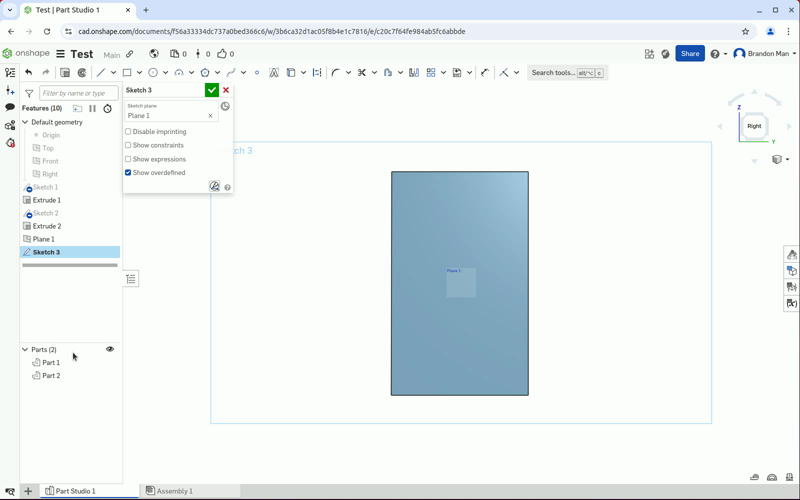
key(y)
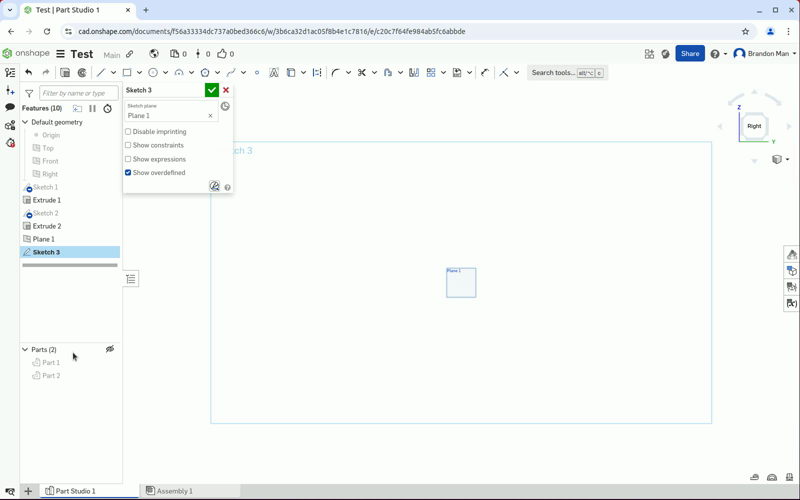
key(l)
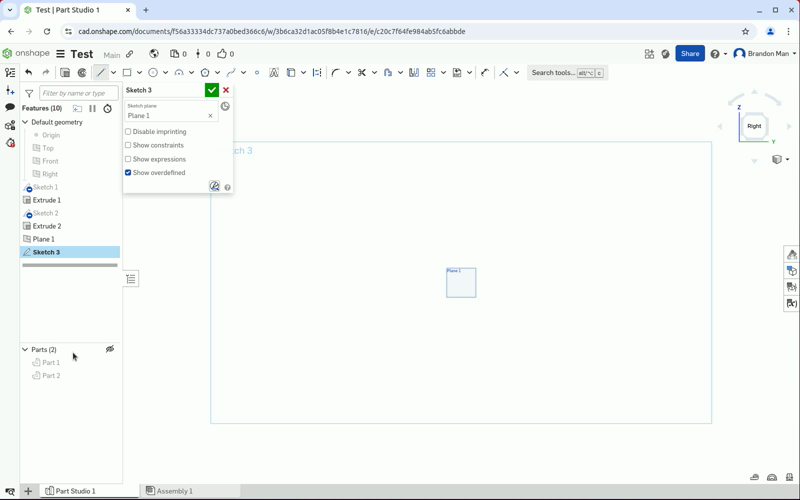
key_down(shift)
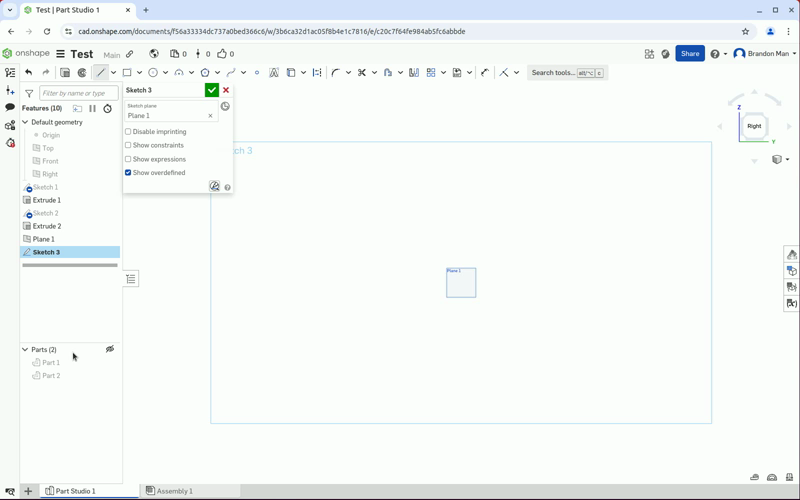
mouse_move(403, 383)
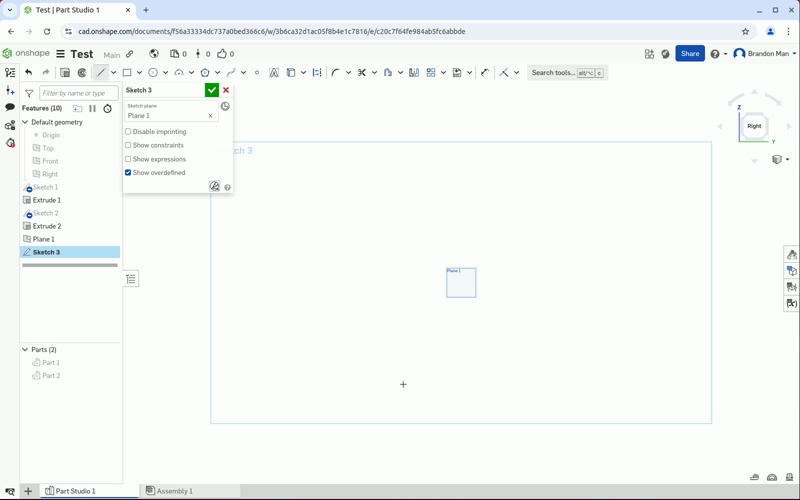
click(403, 383)
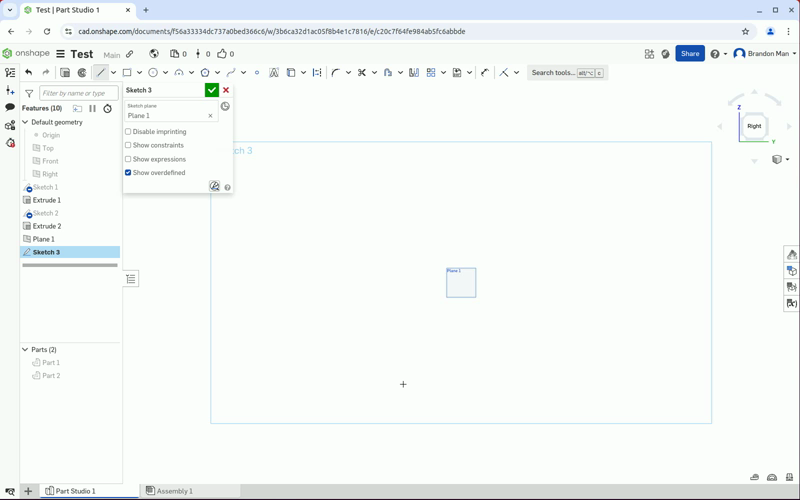
key_up(shift)
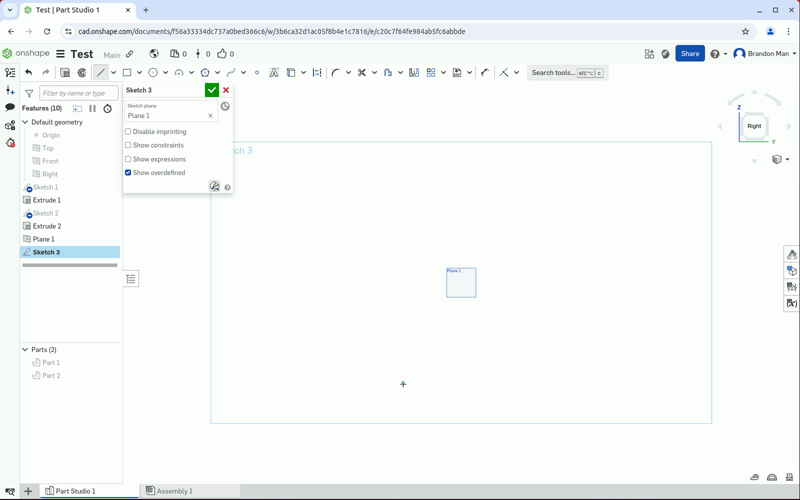
key_down(shift)
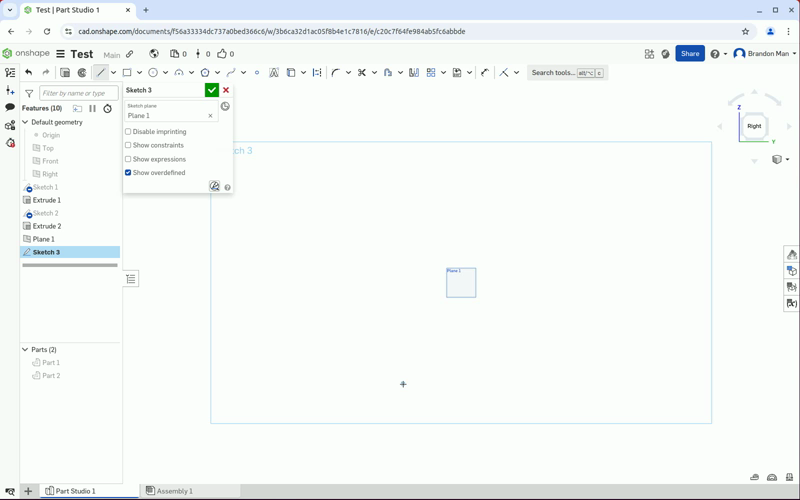
mouse_move(517, 383)
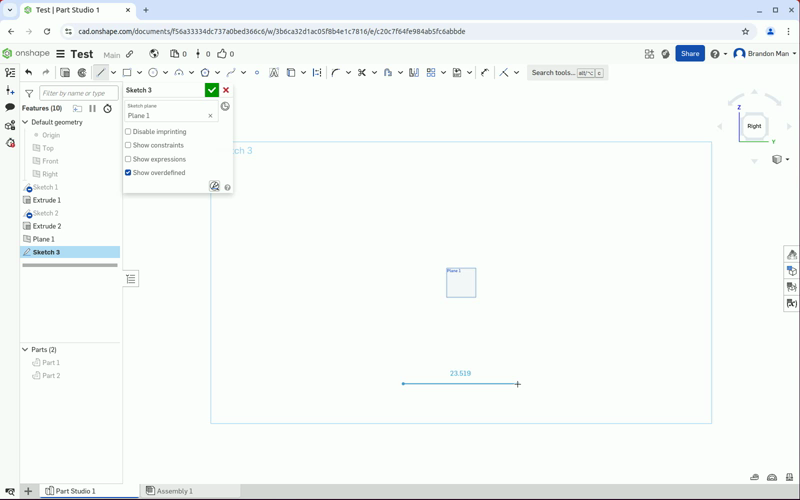
click(517, 383)
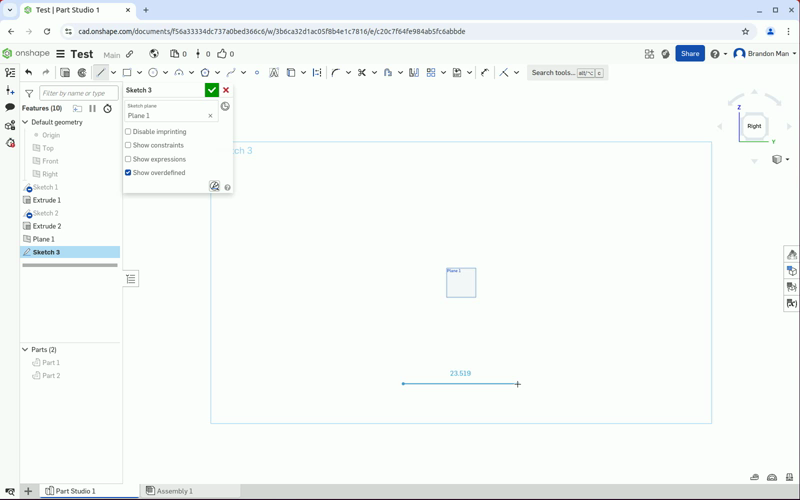
key_up(shift)
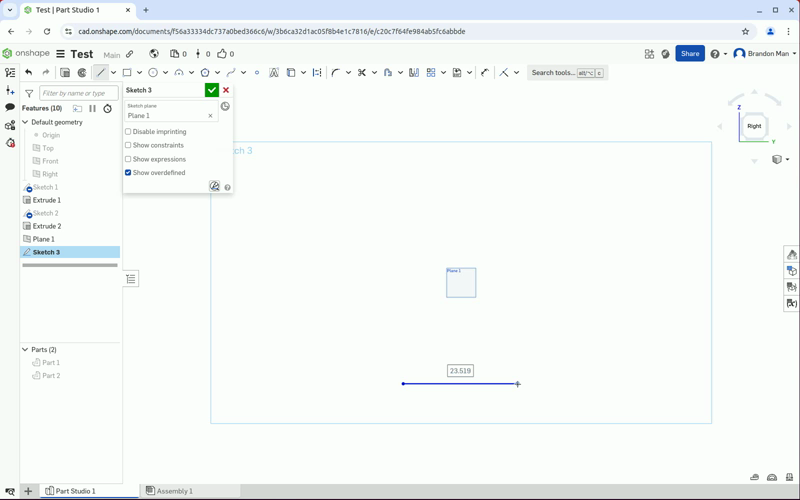
key_down(shift)
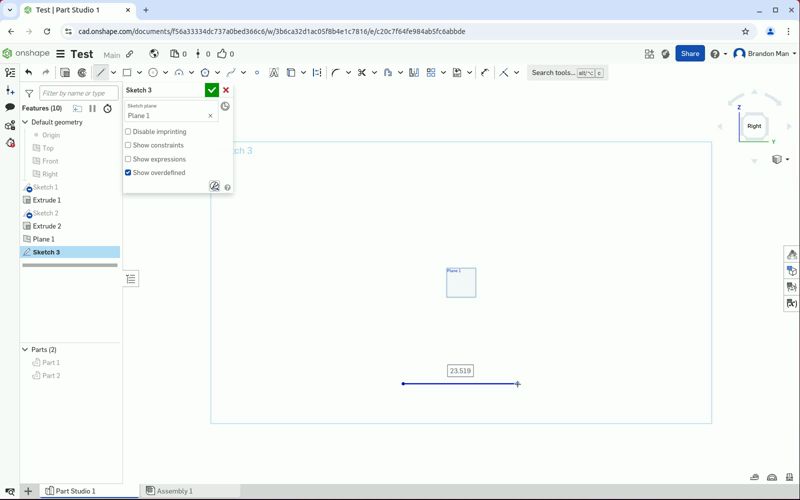
mouse_move(517, 183)
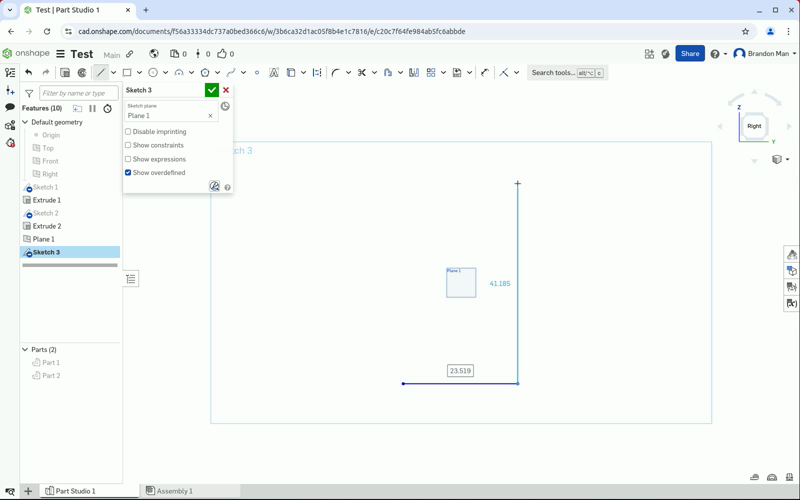
click(517, 183)
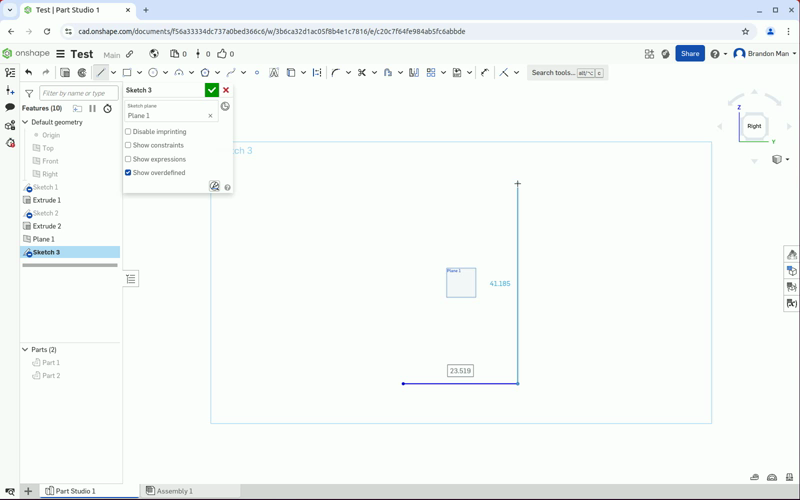
key_up(shift)
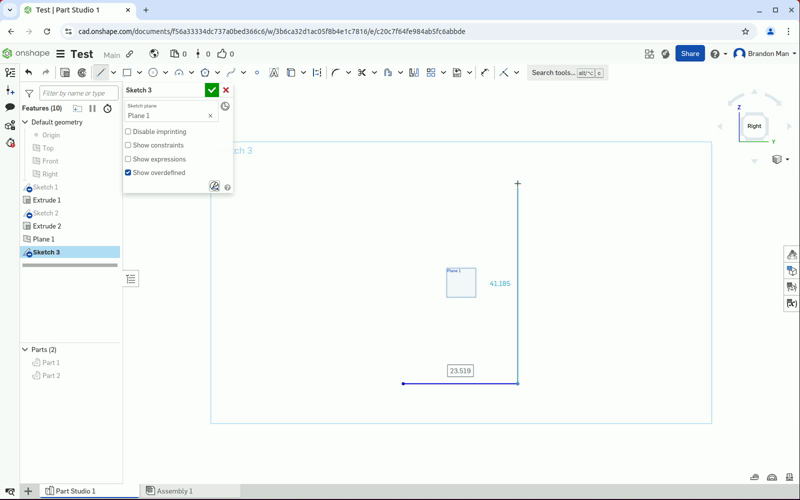
key_down(shift)
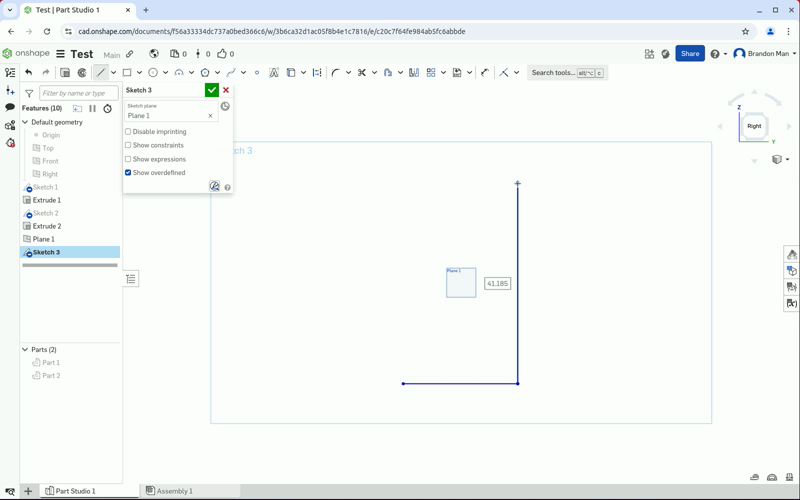
mouse_move(403, 183)
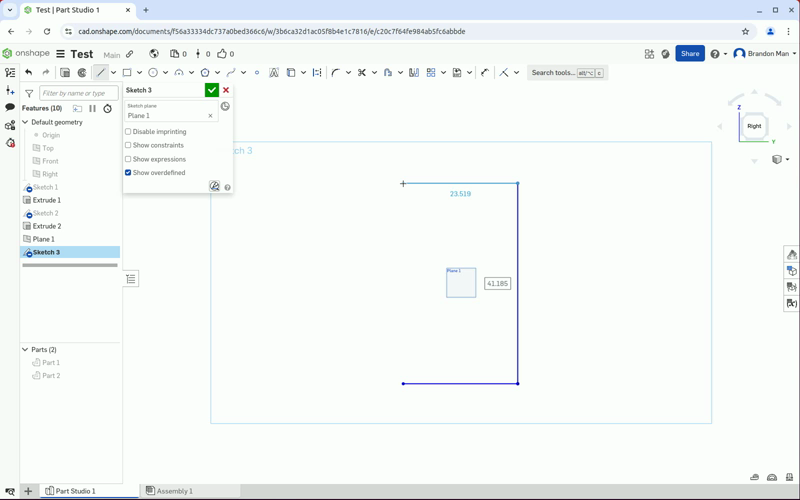
click(403, 183)
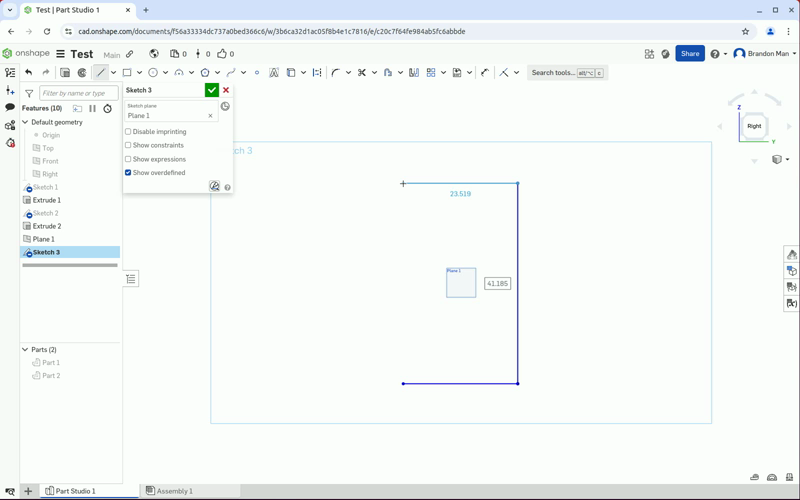
key_up(shift)
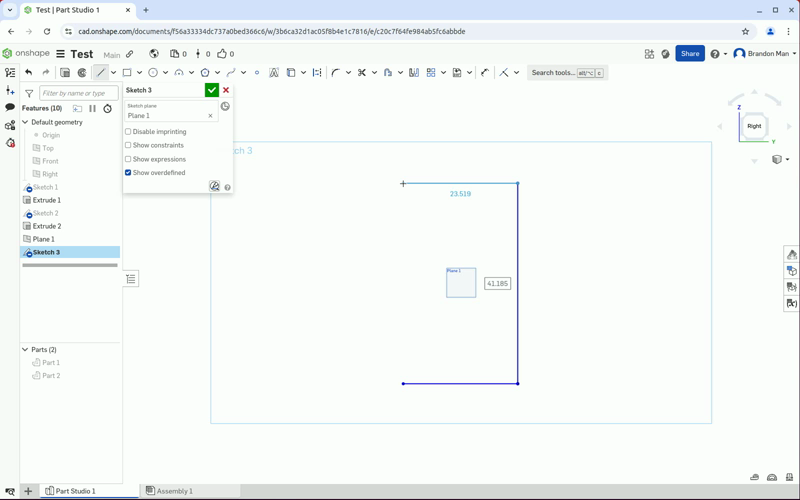
key_down(shift)
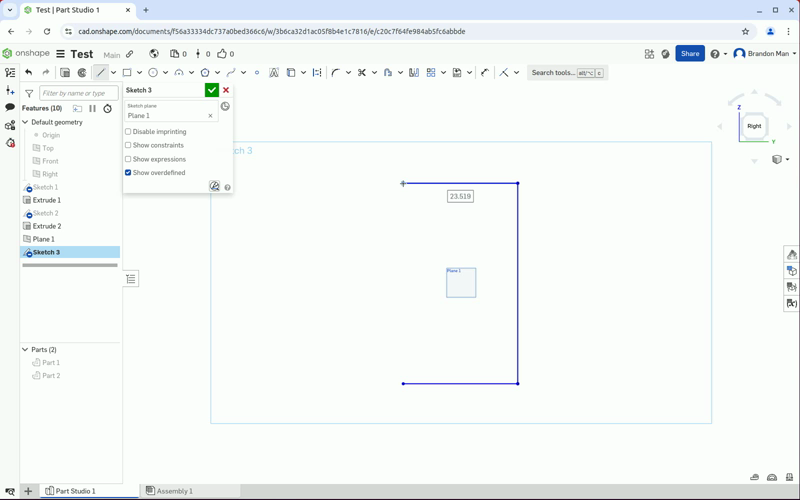
mouse_move(403, 383)
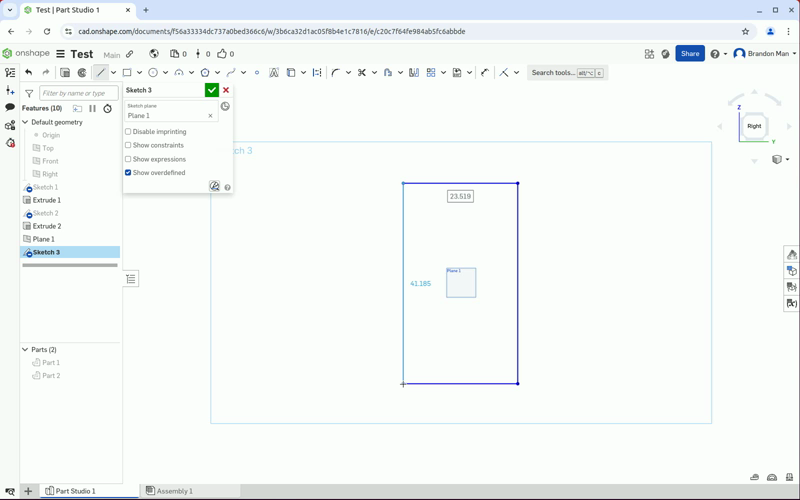
key_up(shift)
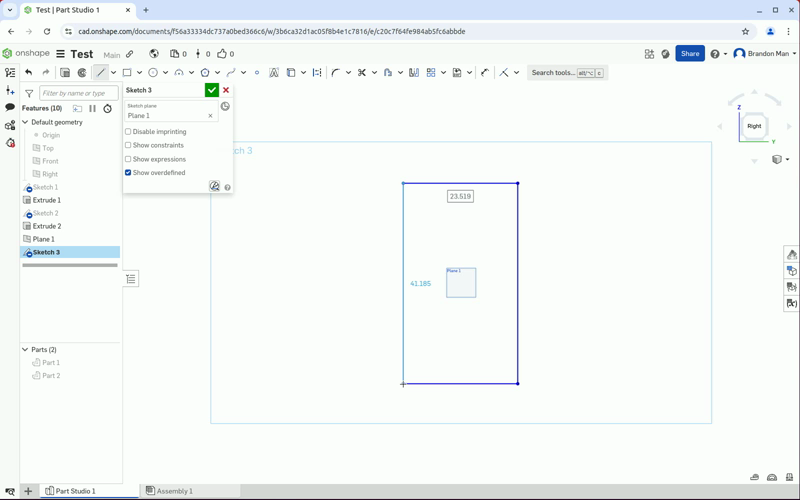
click(403, 383)
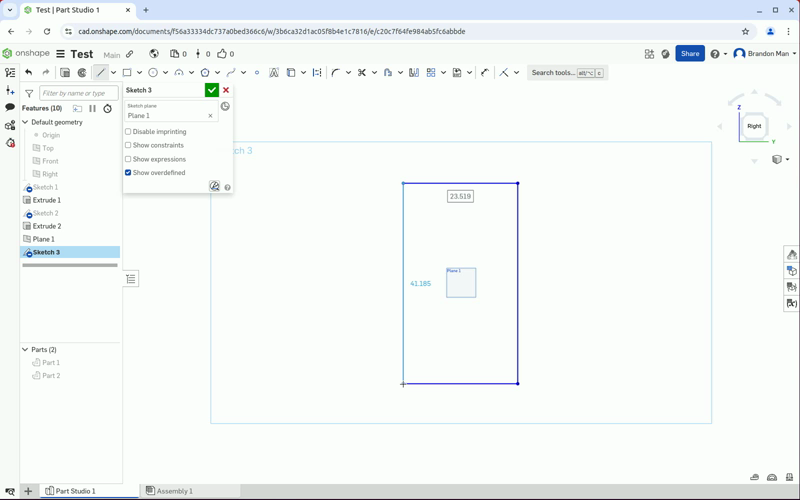
key(esc)
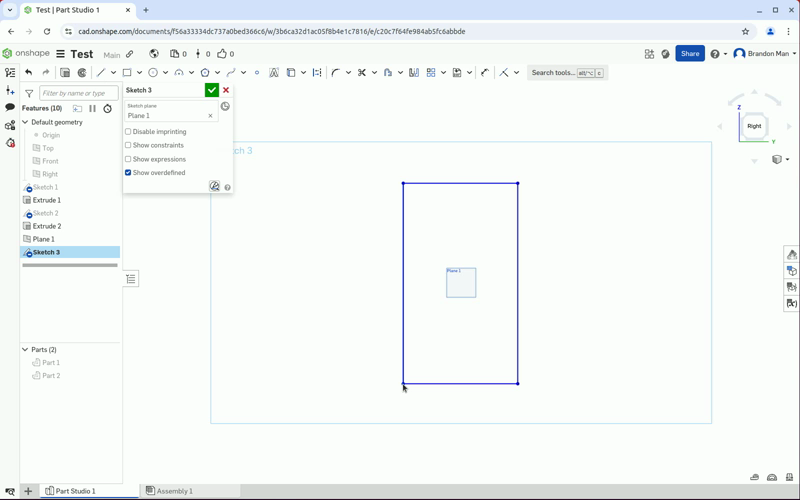
mouse_move(481, 221)
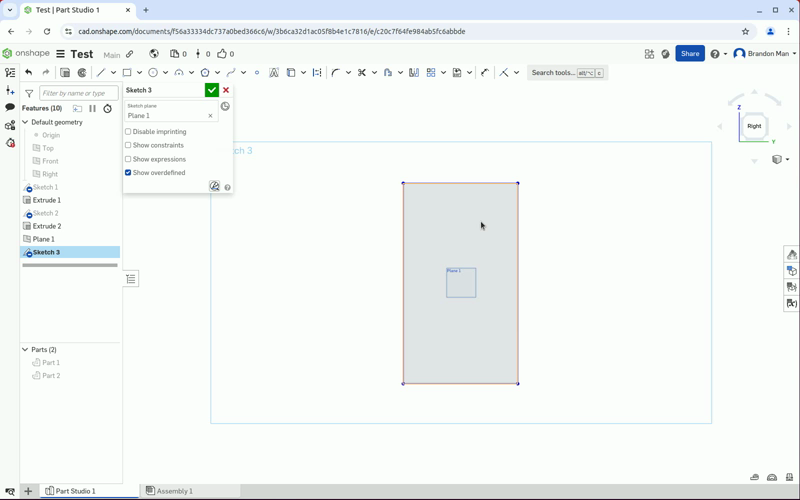
click(481, 221)
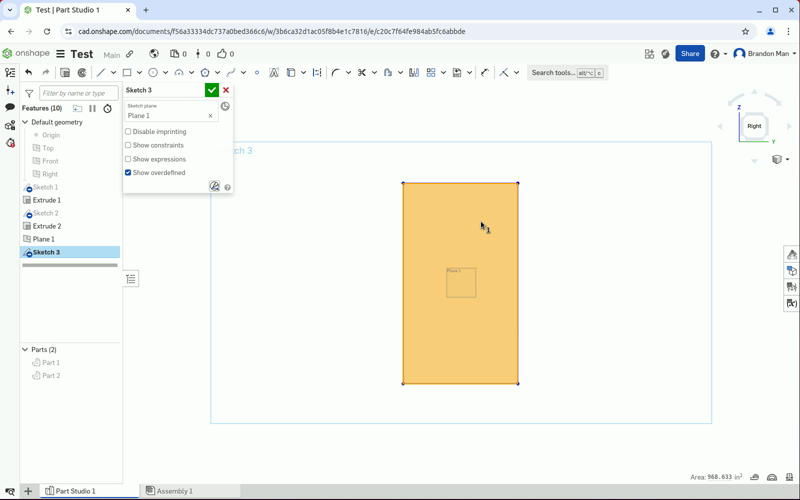
mouse_move(73, 352)
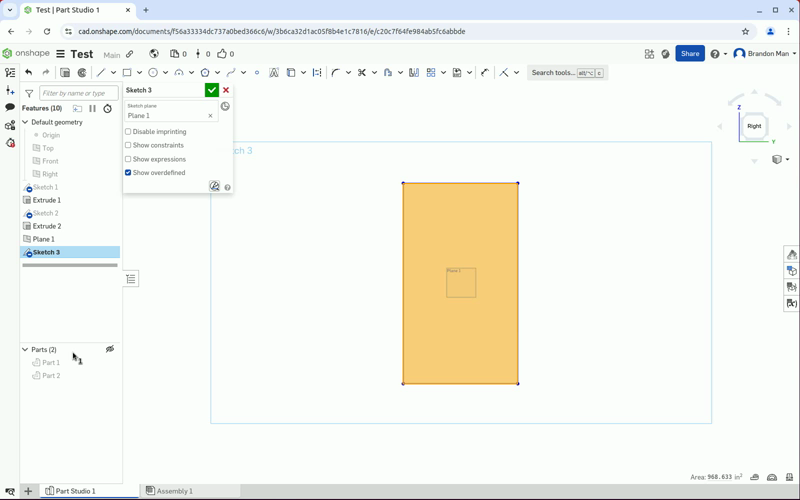
key(shift+y)
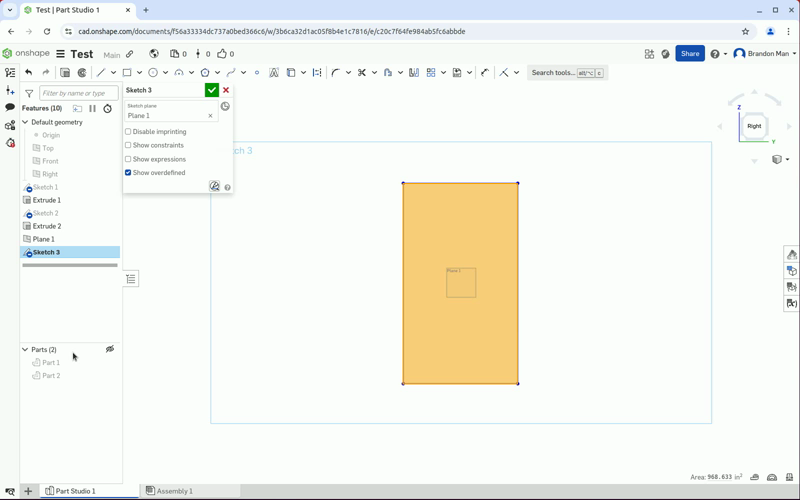
key(shift+e)
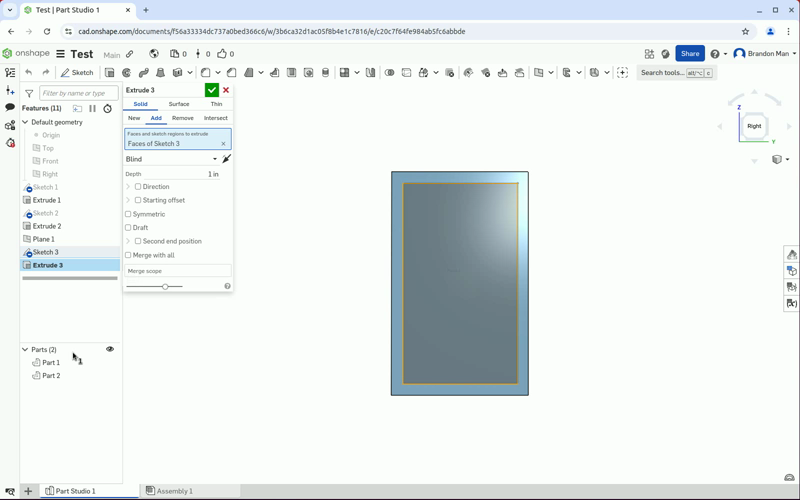
mouse_move(143, 106)
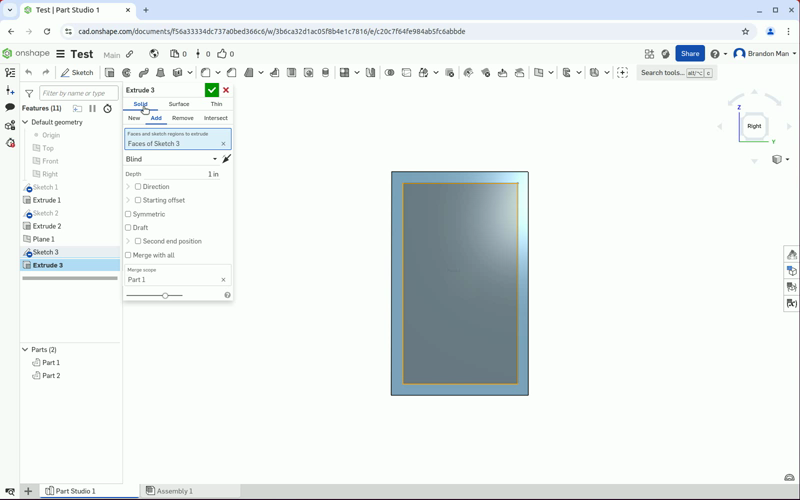
click(143, 106)
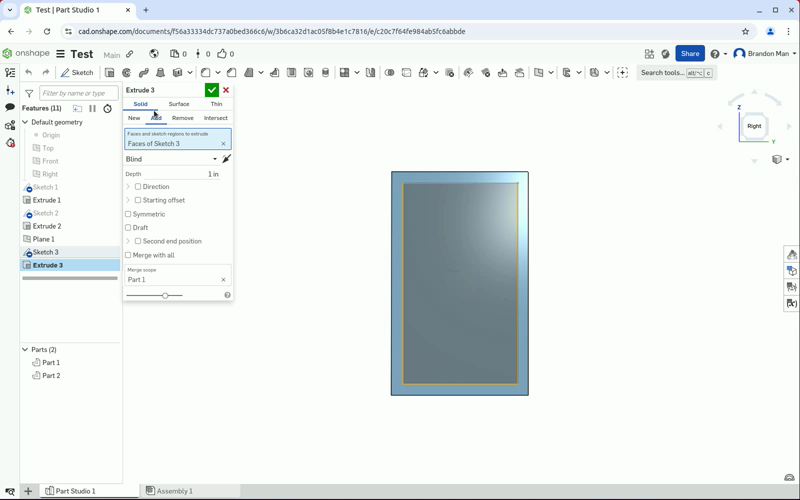
mouse_move(186, 120)
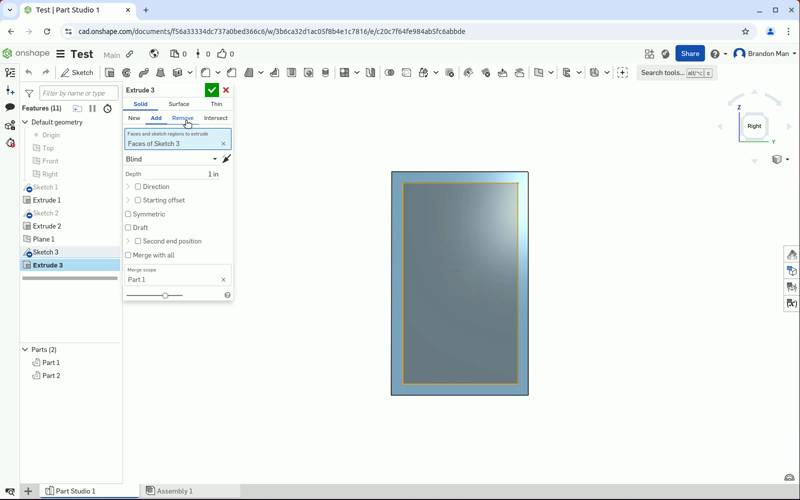
click(186, 120)
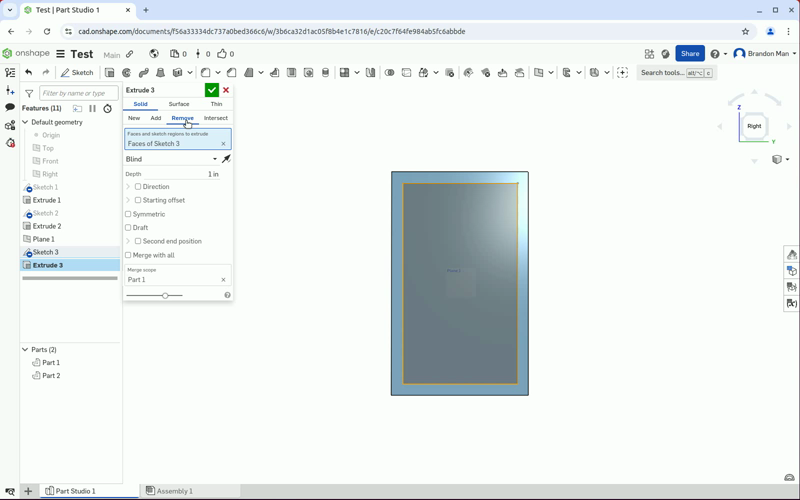
key(tab, 4)
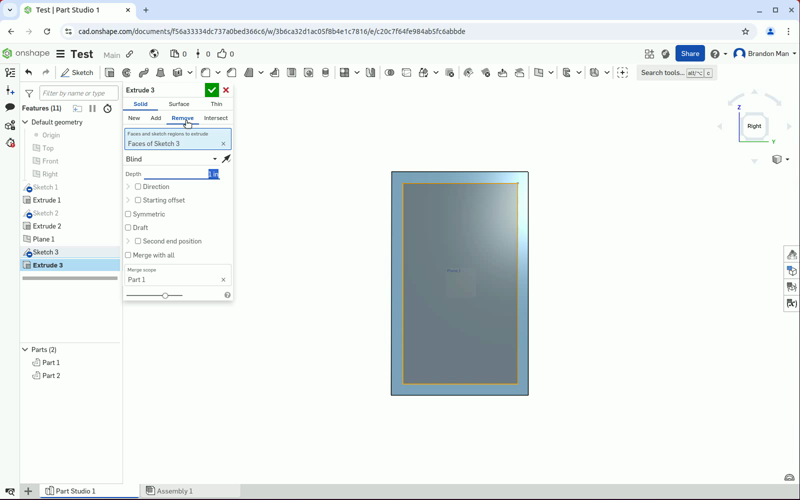
text(14.202)
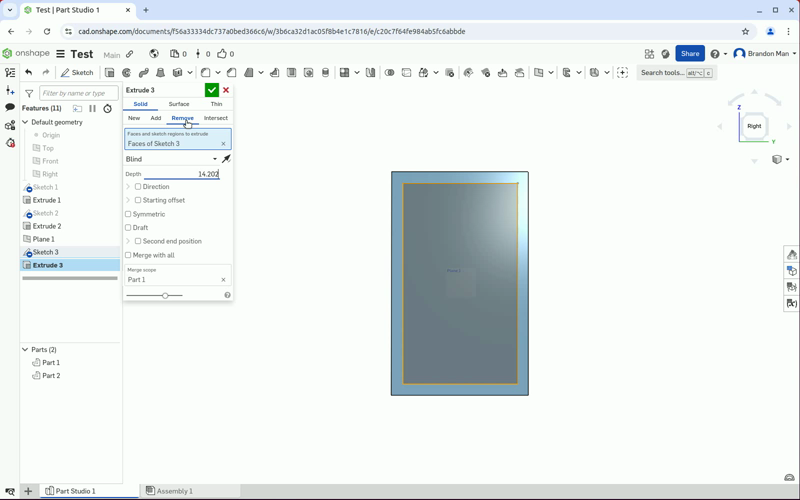
key(tab, 6)
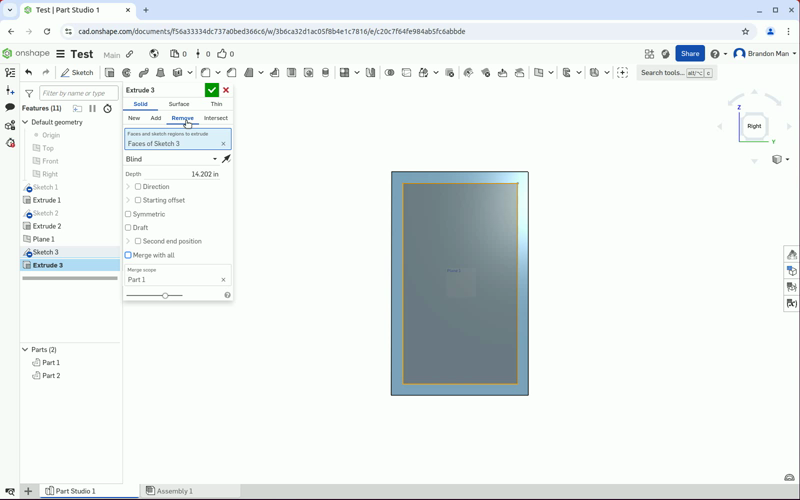
key(space)
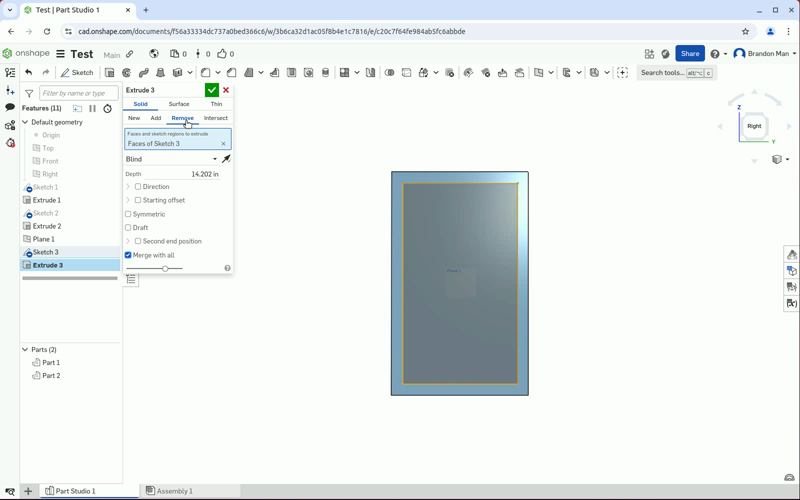
key(enter)
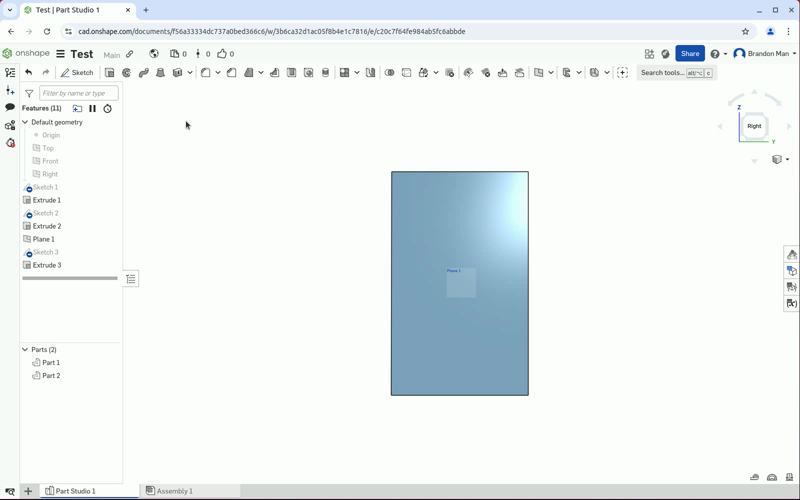
key(shift+h)
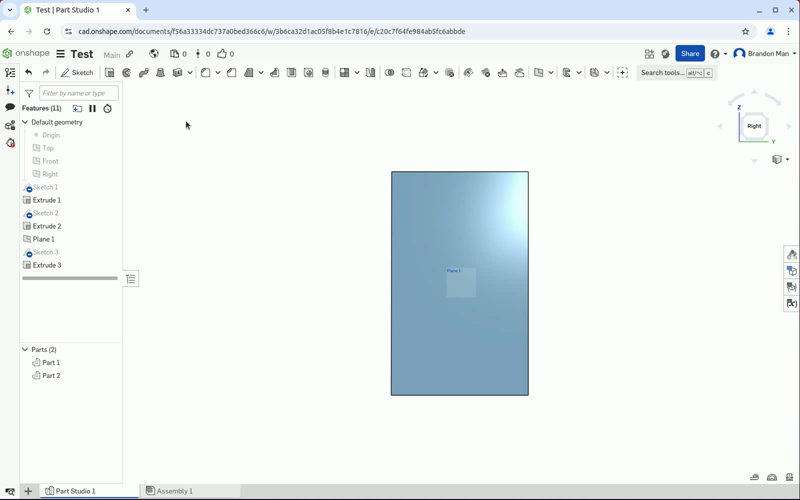
key(shift+h)
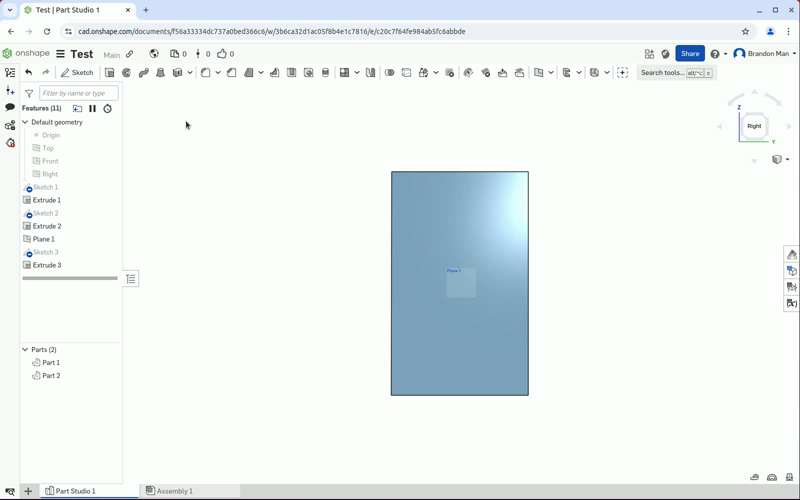
mouse_move(73, 189)
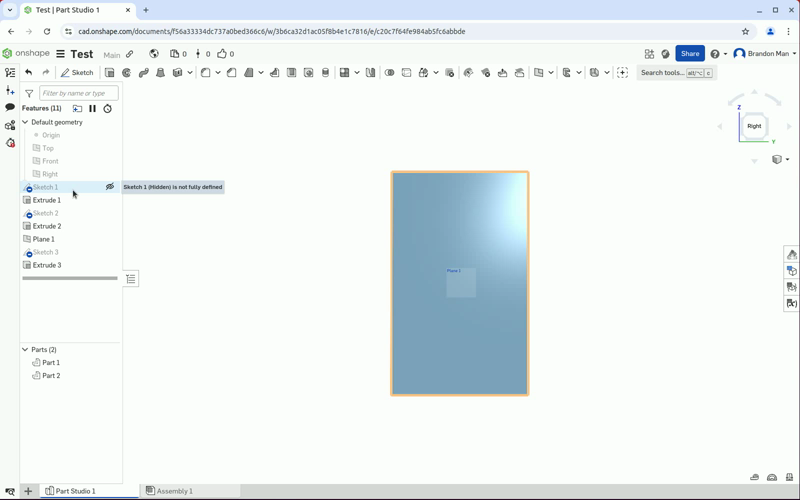
click(73, 189)
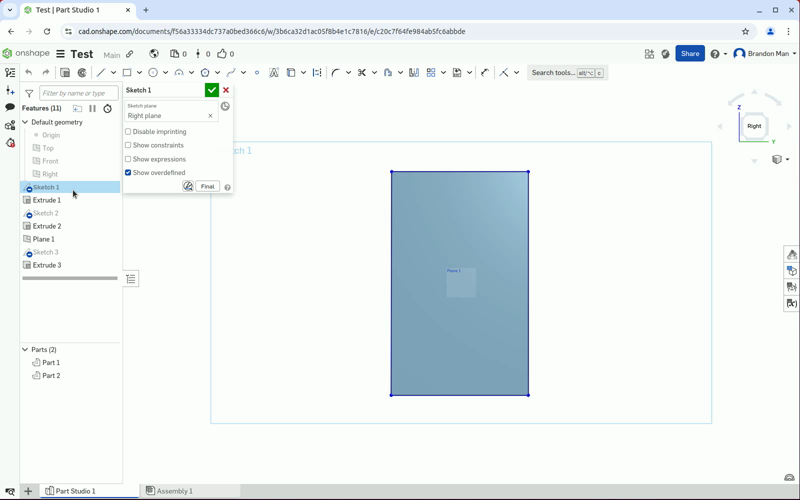
mouse_move(229, 92)
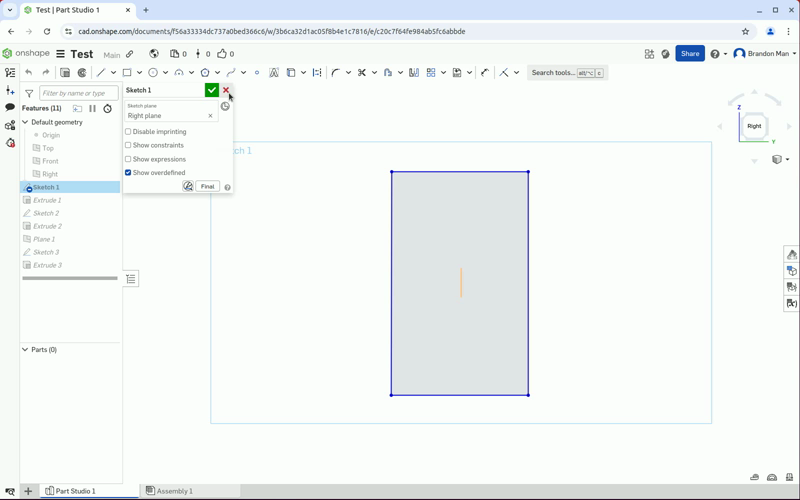
click(229, 92)
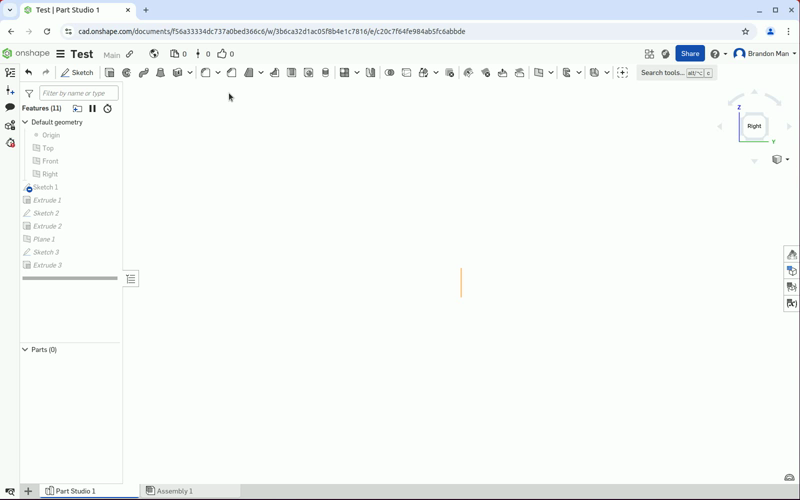
mouse_move(73, 352)
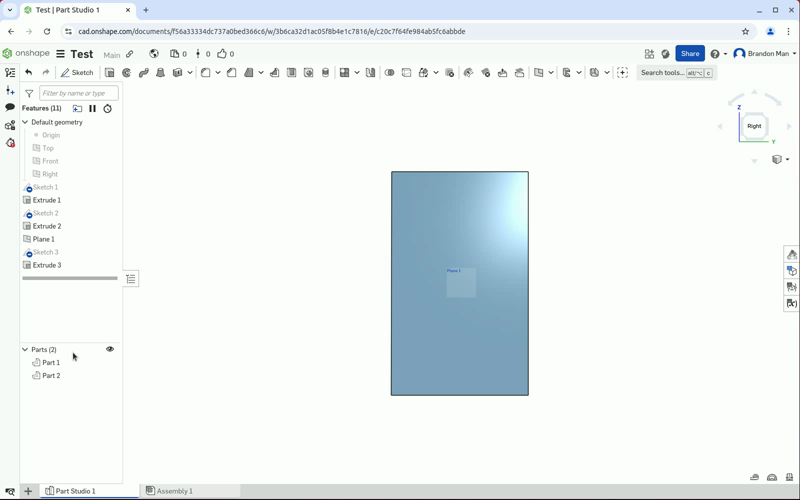
key(y)
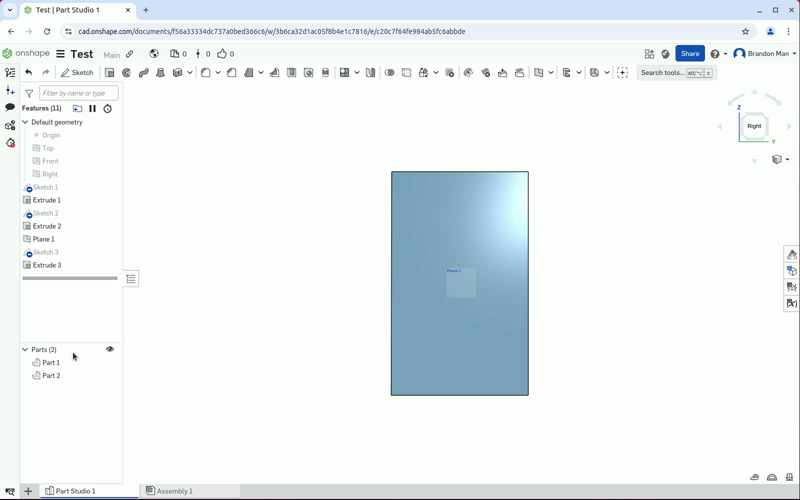
key(shift+p)
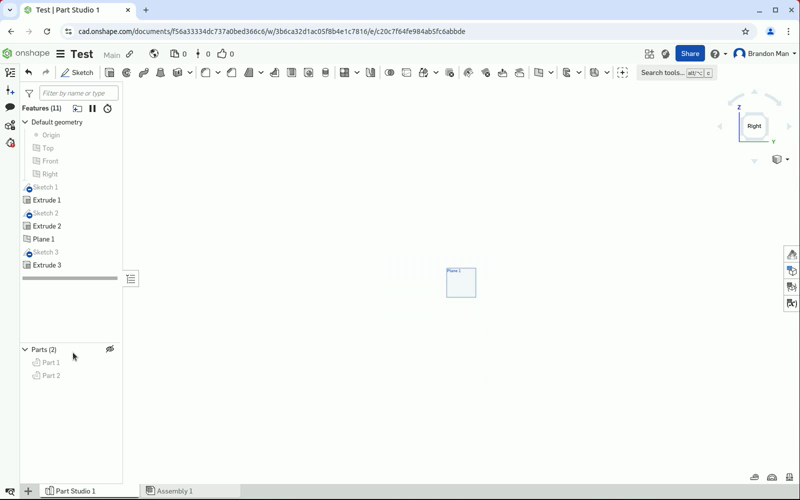
key(space)
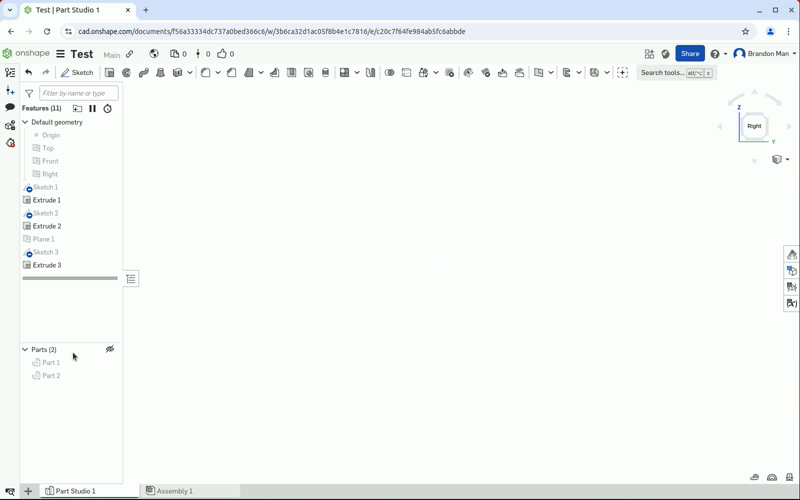
key_down(shift)
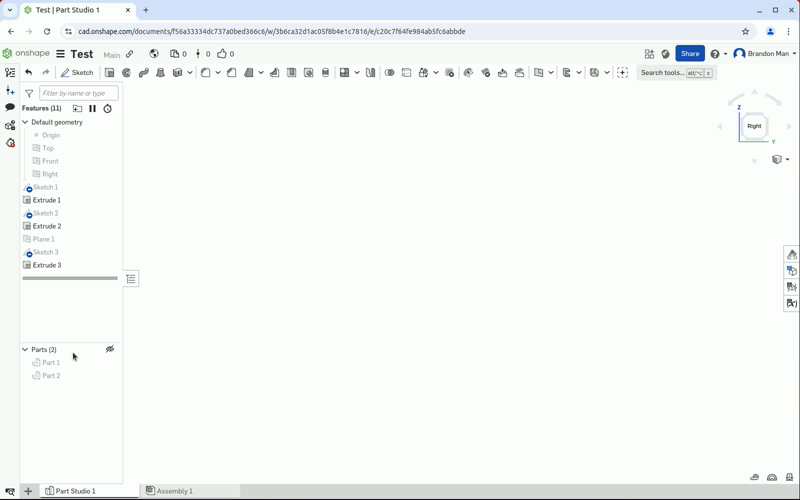
key(right)
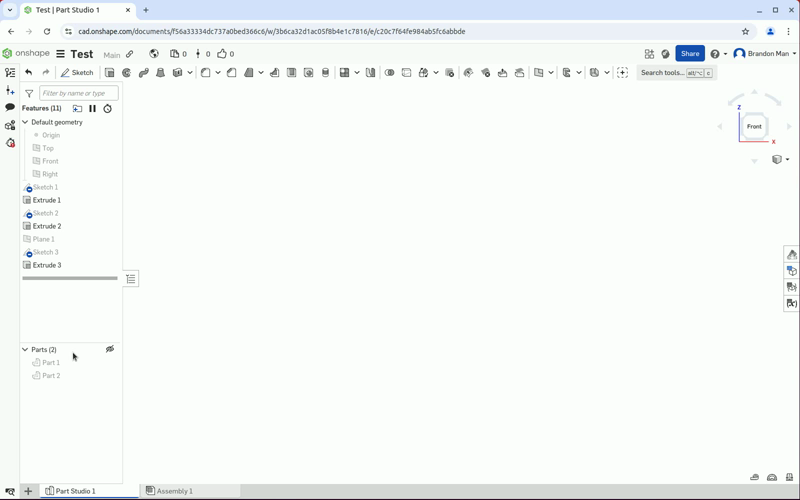
key_up(shift)
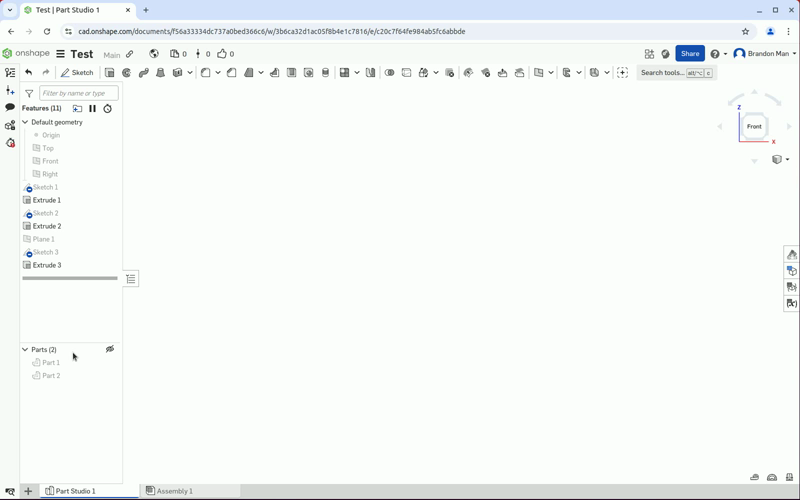
mouse_move(73, 352)
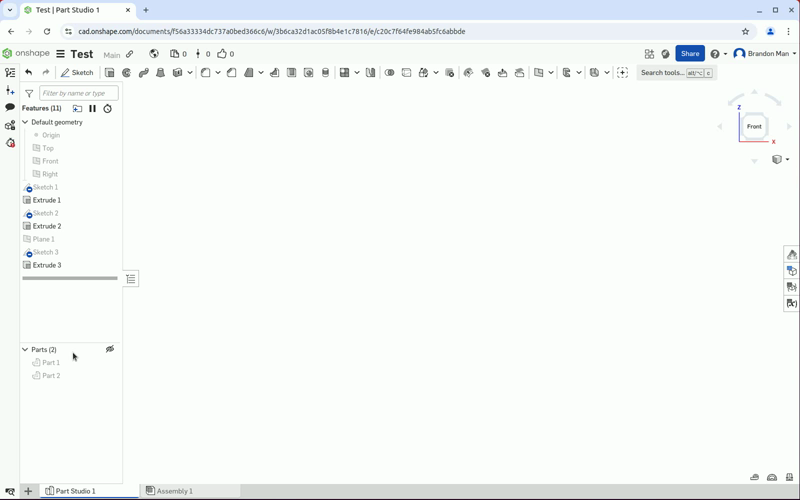
key(shift+y)
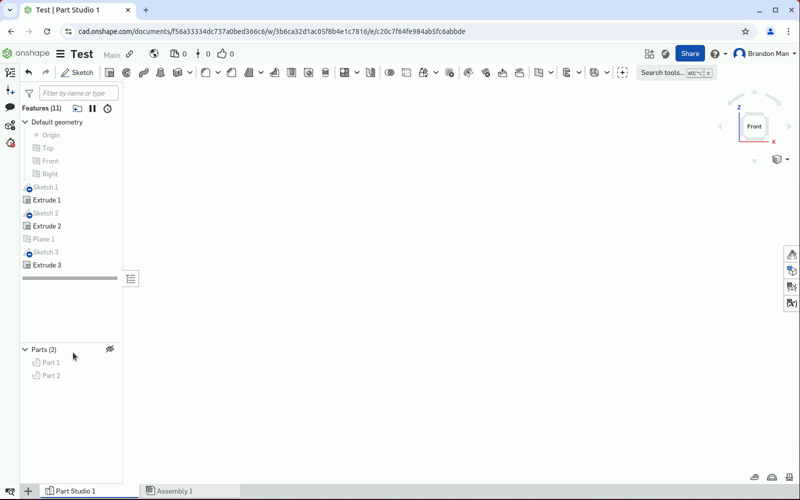
key(shift+s)
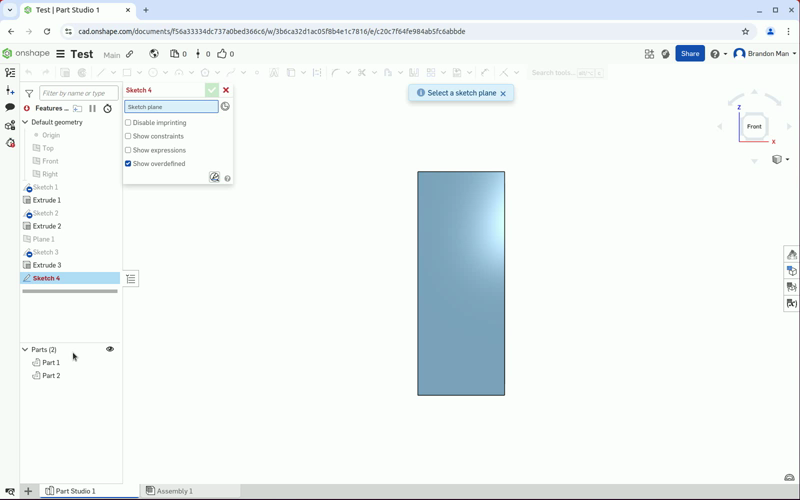
mouse_move(73, 163)
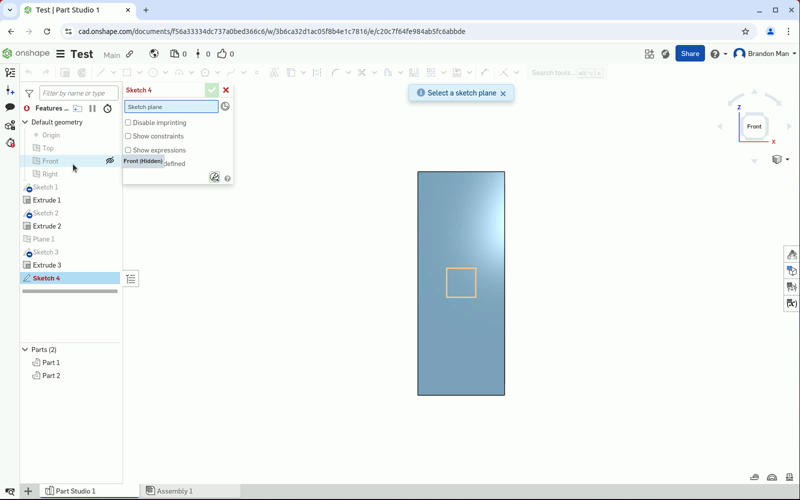
click(73, 163)
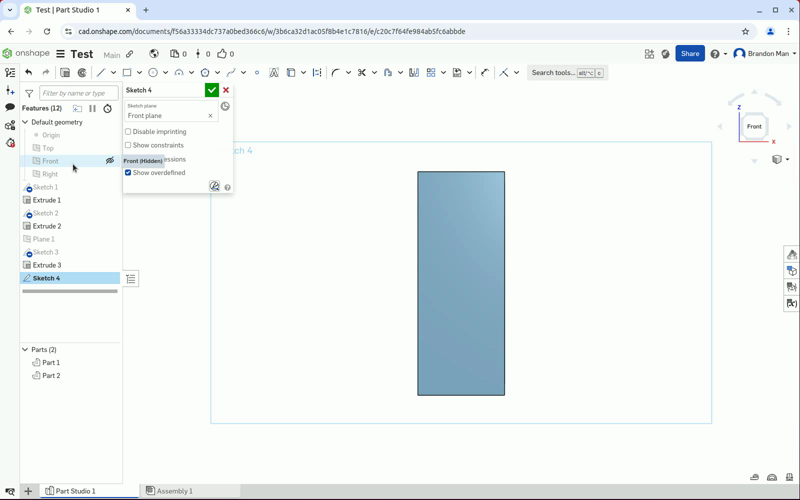
mouse_move(73, 352)
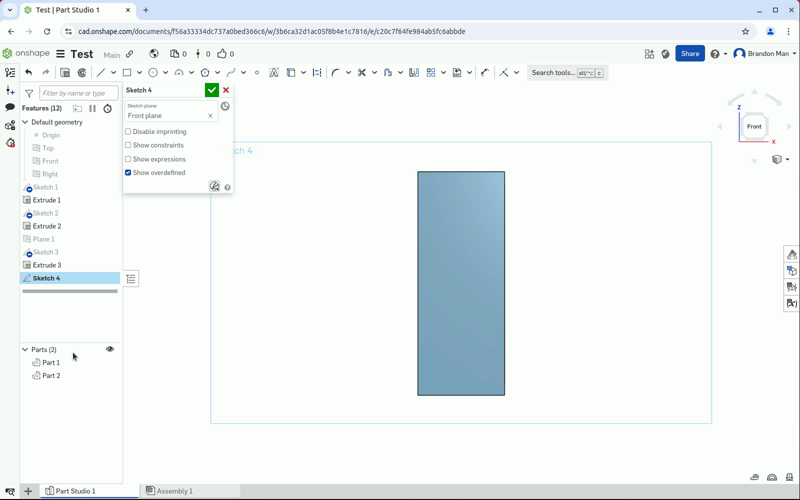
key(y)
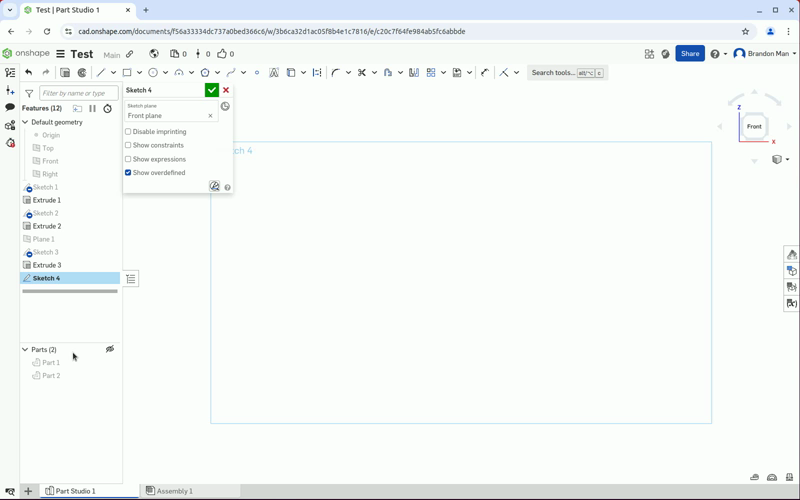
key(l)
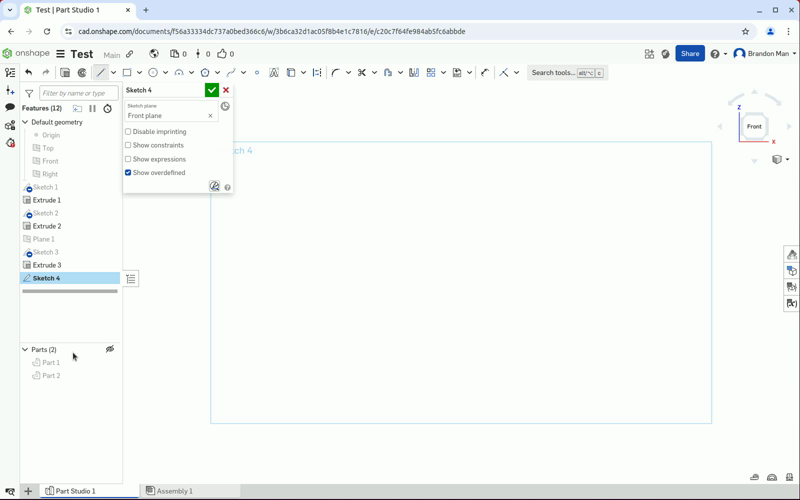
key_down(shift)
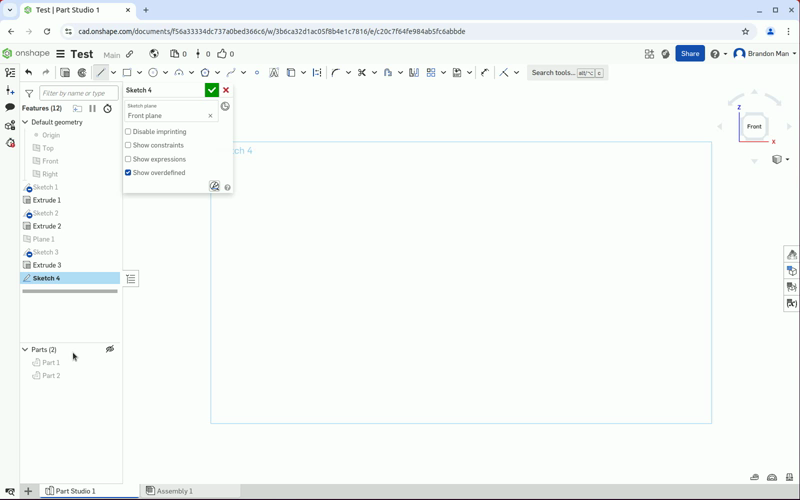
mouse_move(429, 383)
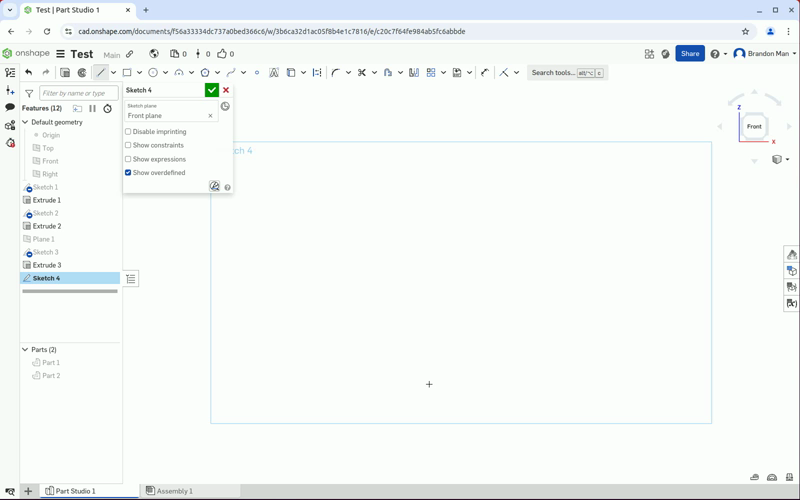
click(429, 383)
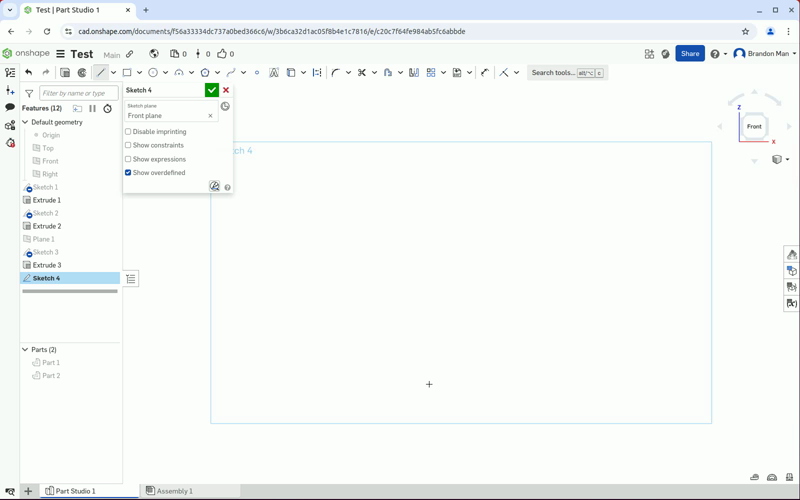
key_up(shift)
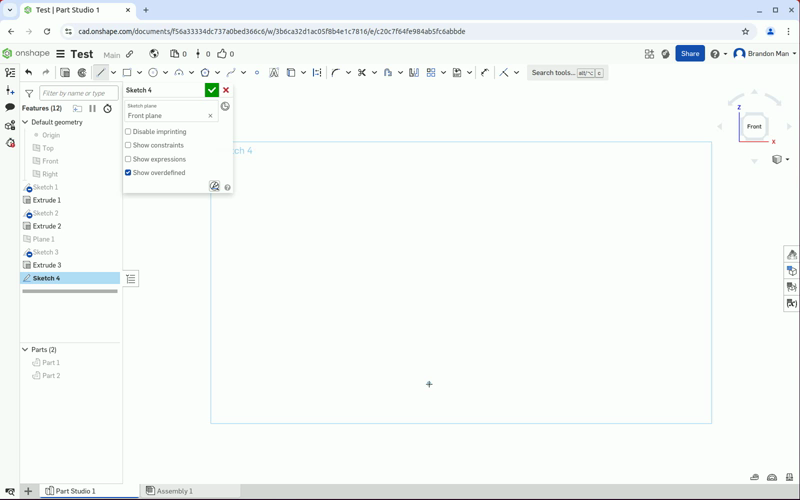
key_down(shift)
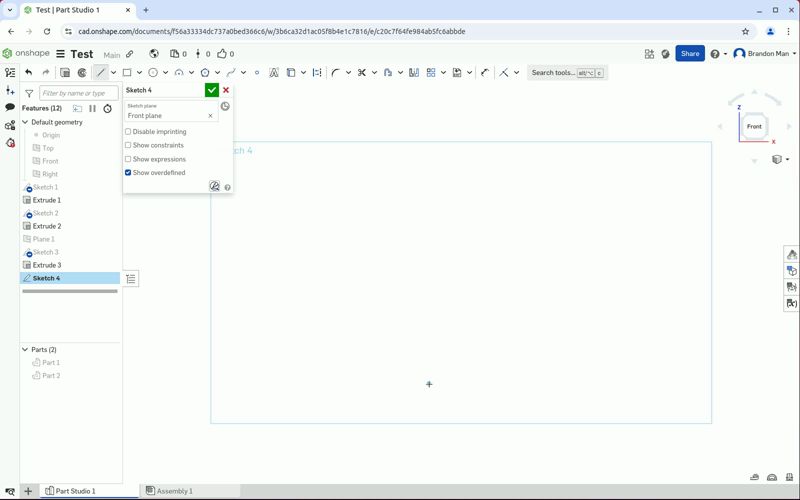
mouse_move(492, 383)
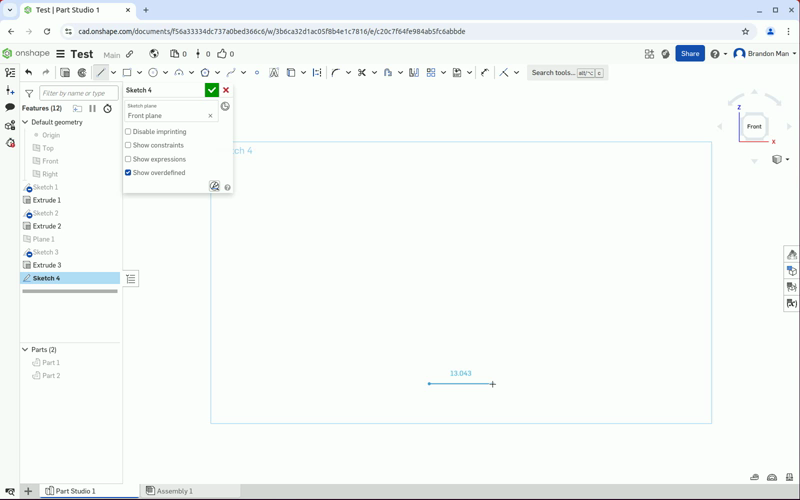
click(492, 383)
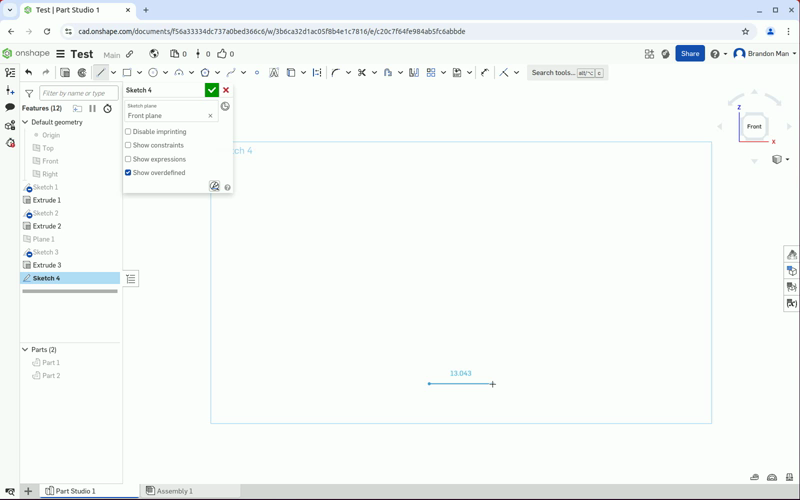
key_up(shift)
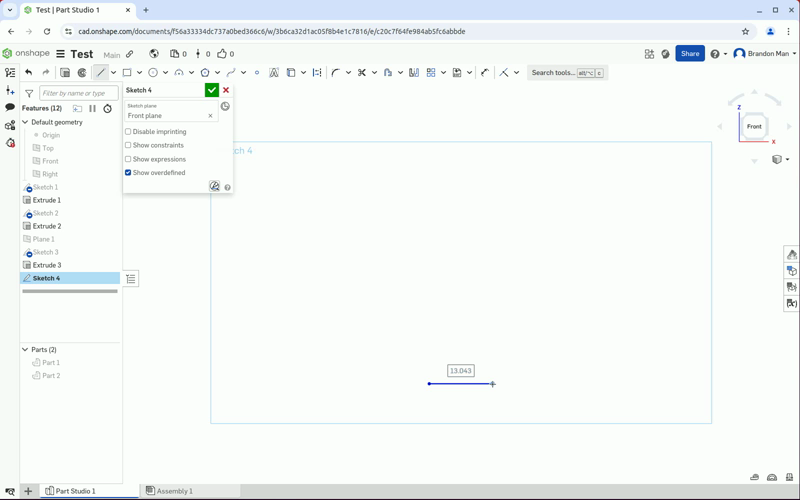
key_down(shift)
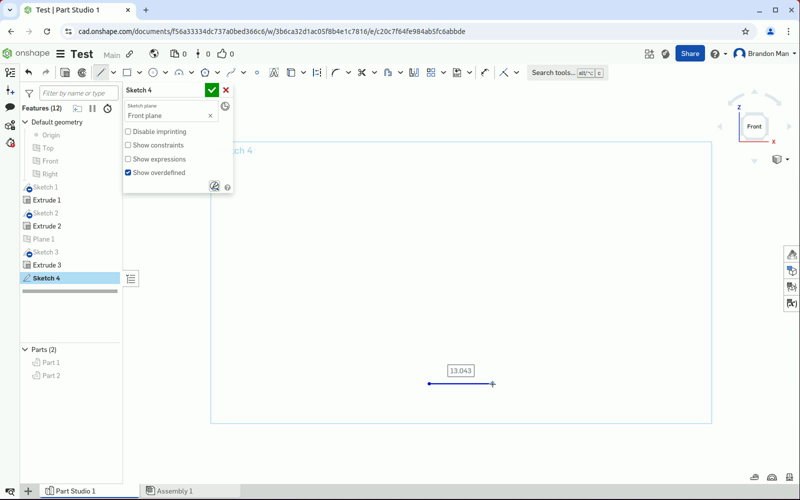
mouse_move(492, 183)
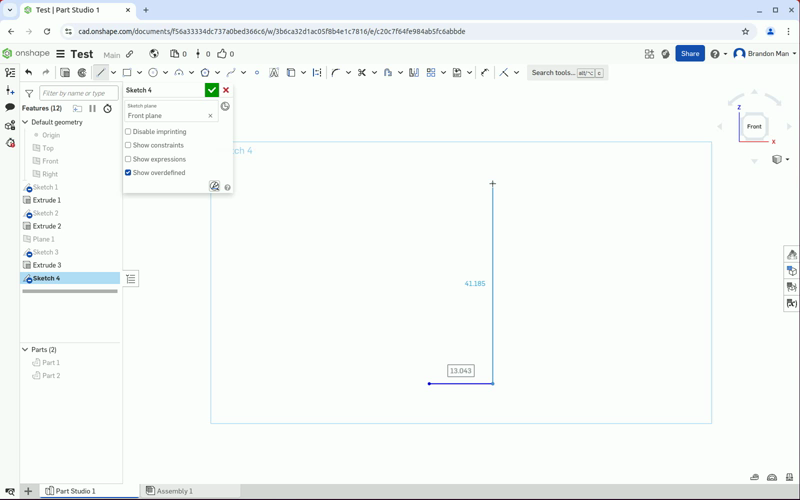
click(492, 183)
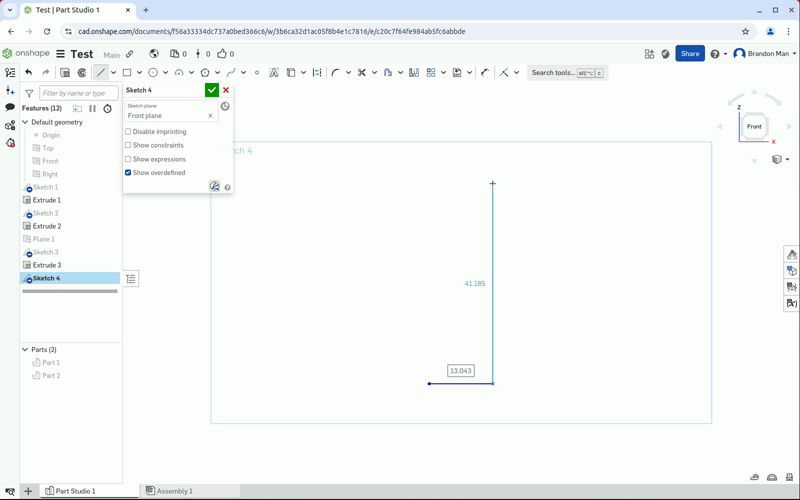
key_up(shift)
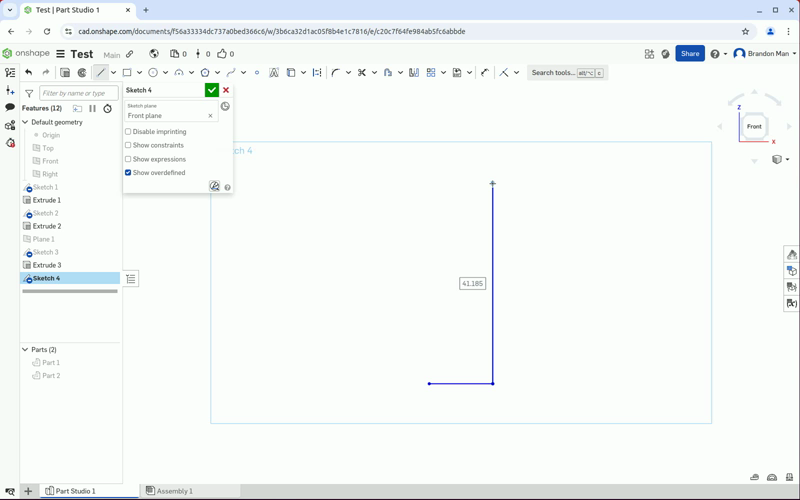
key_down(shift)
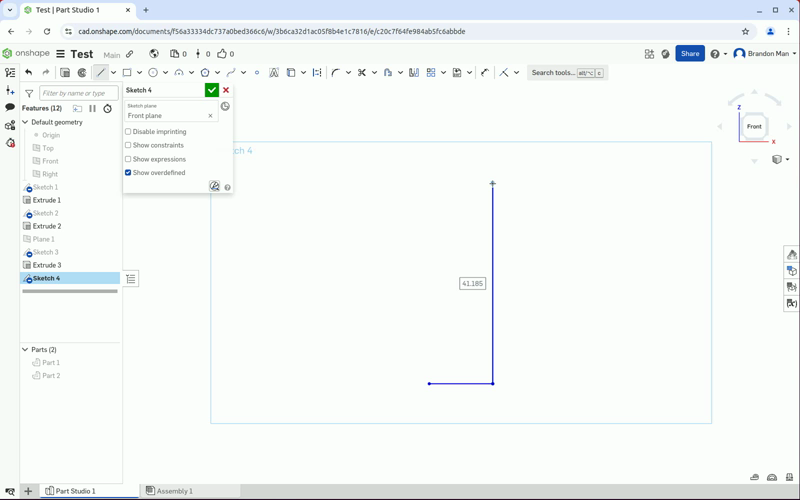
mouse_move(429, 183)
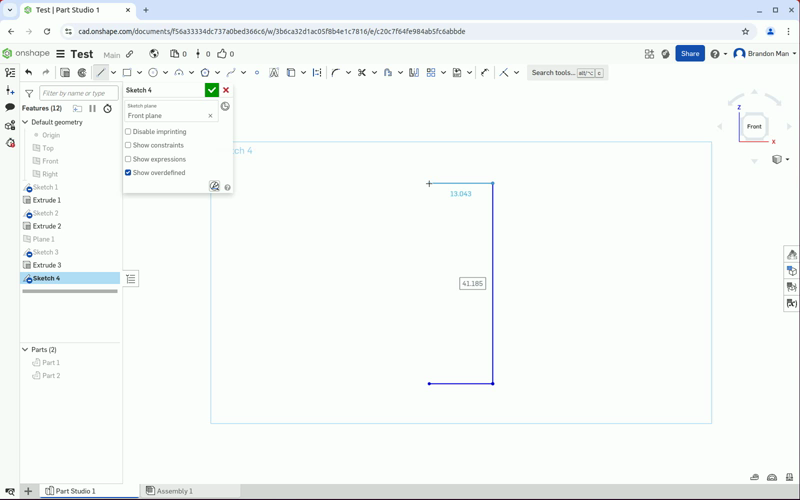
click(429, 183)
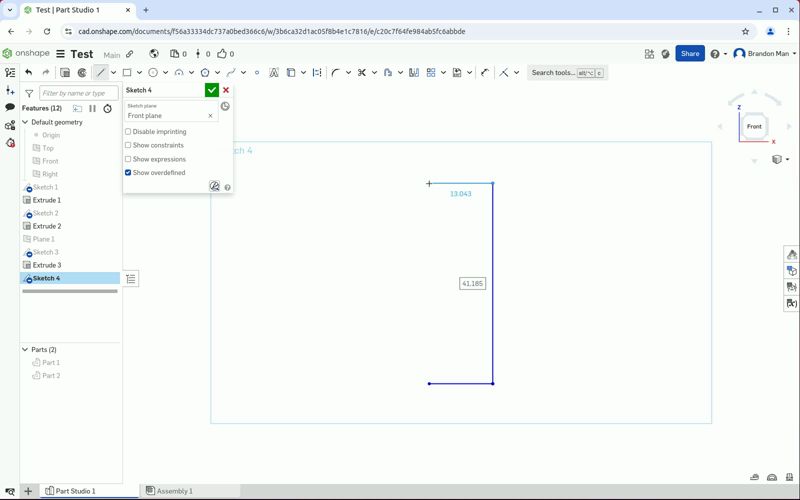
key_up(shift)
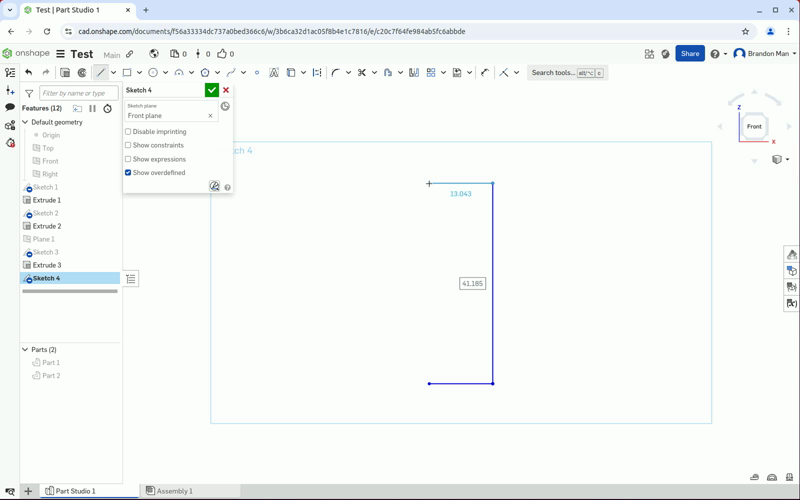
key_down(shift)
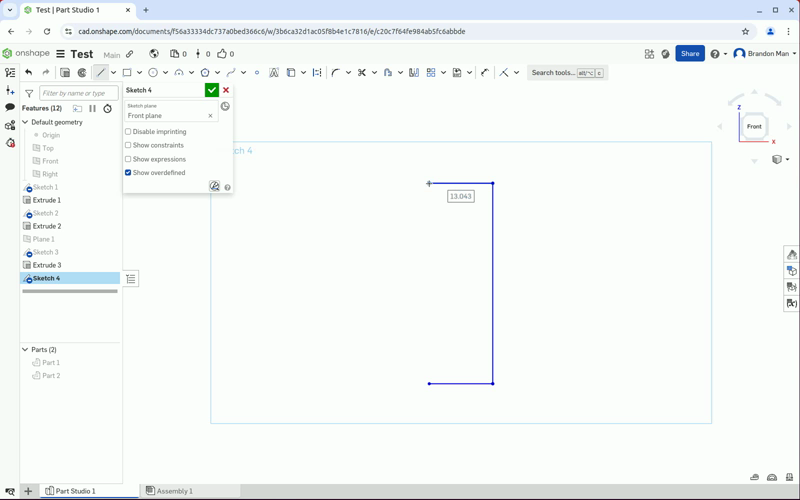
mouse_move(429, 383)
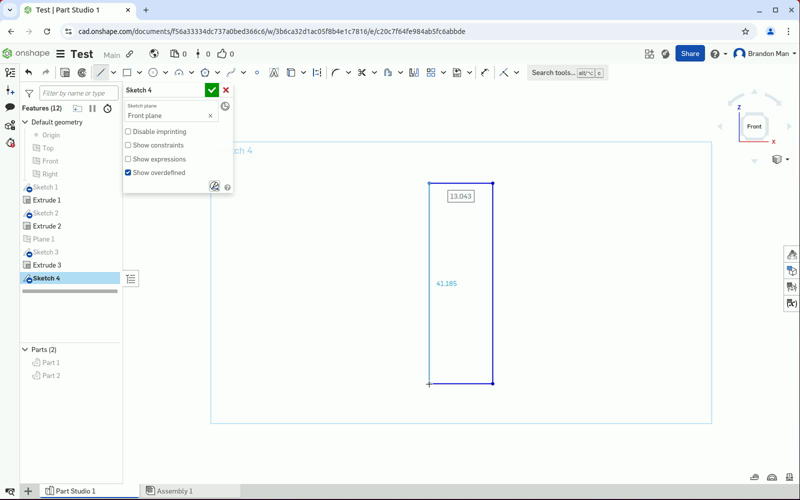
key_up(shift)
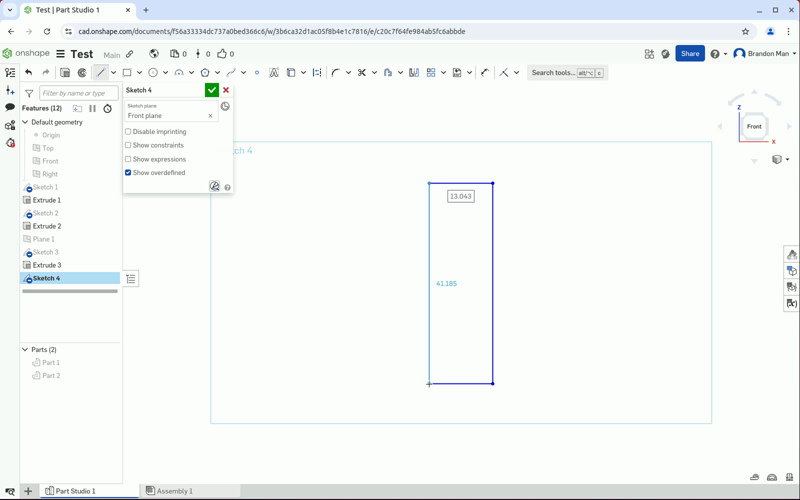
click(429, 383)
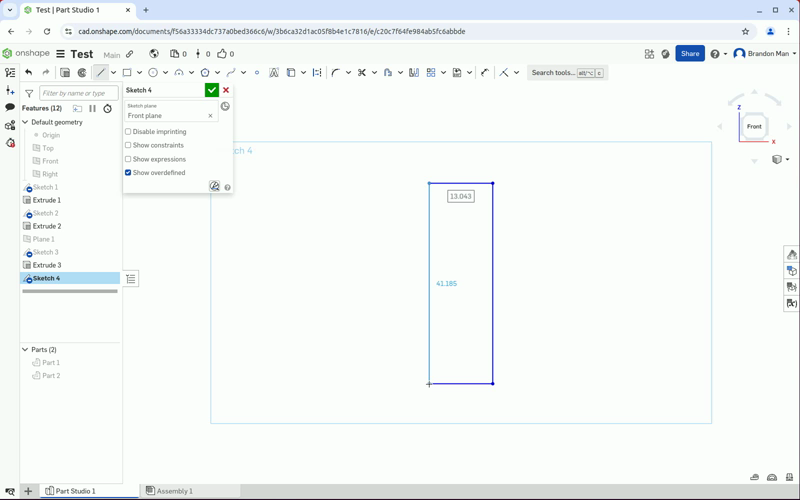
key(esc)
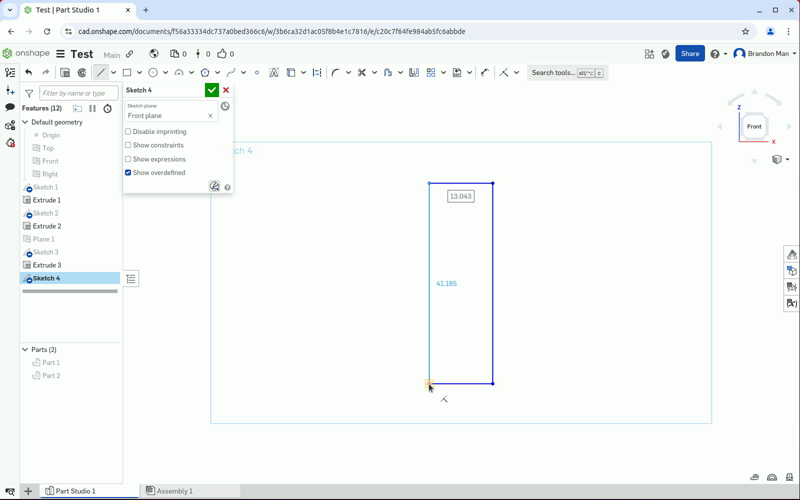
mouse_move(476, 242)
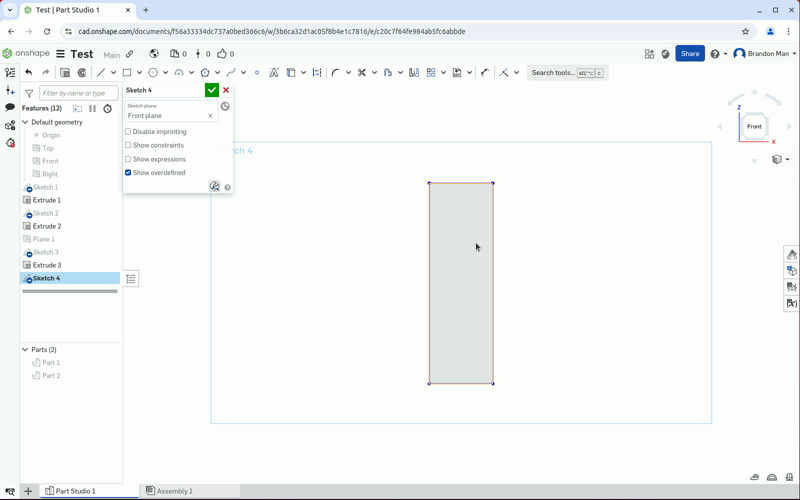
click(476, 242)
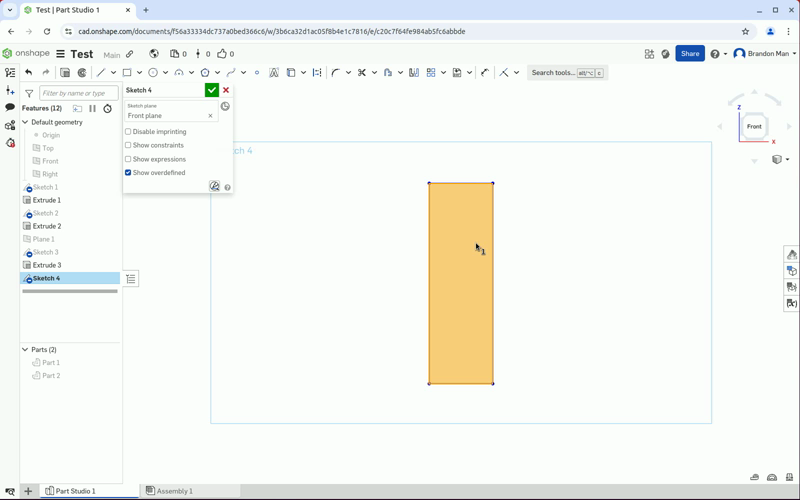
mouse_move(73, 352)
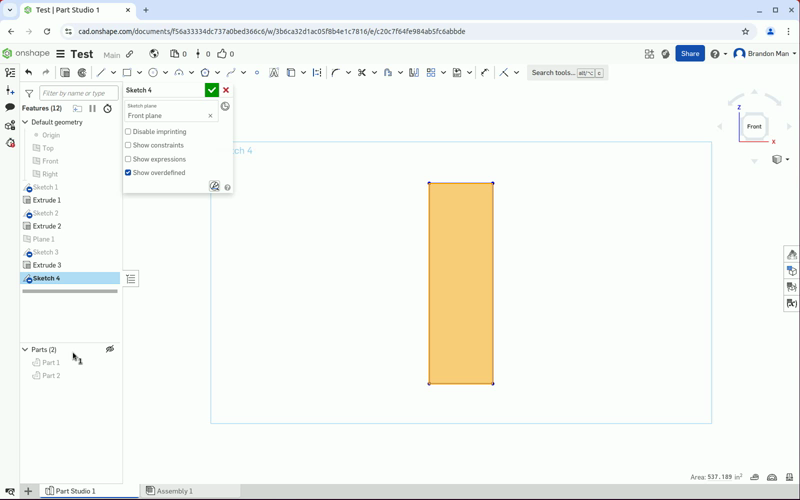
key(shift+y)
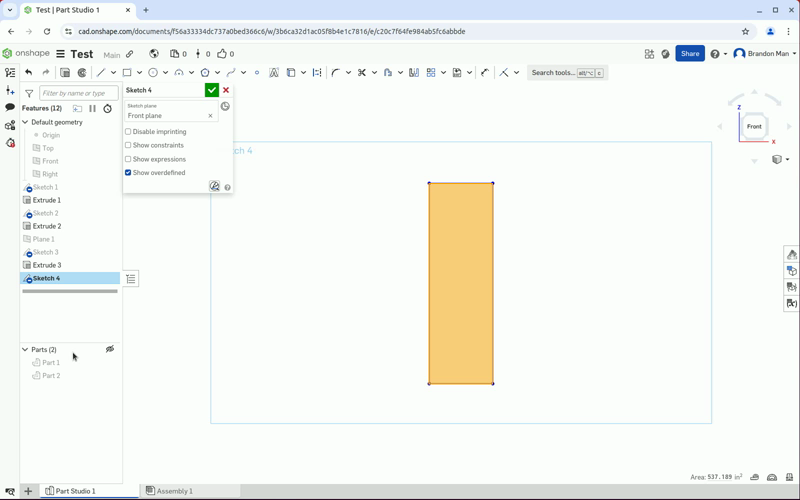
key(shift+e)
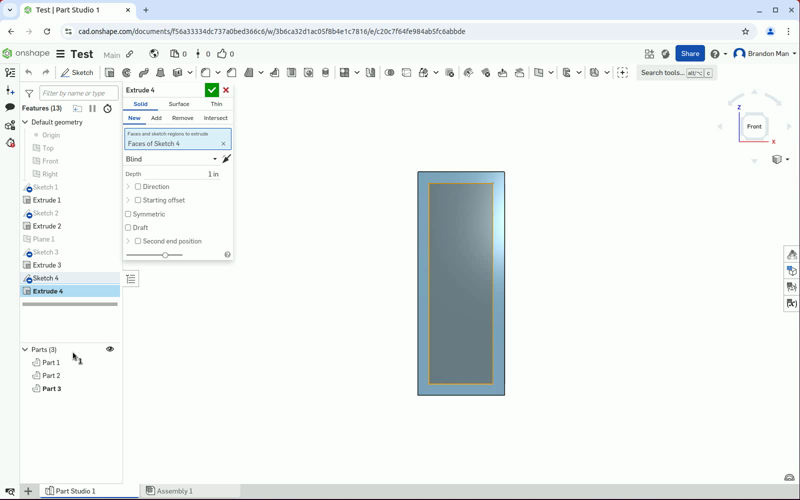
mouse_move(143, 106)
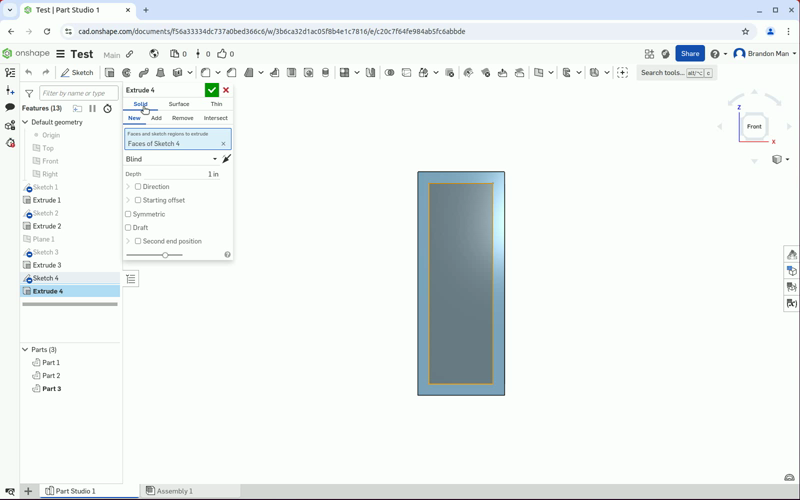
click(143, 106)
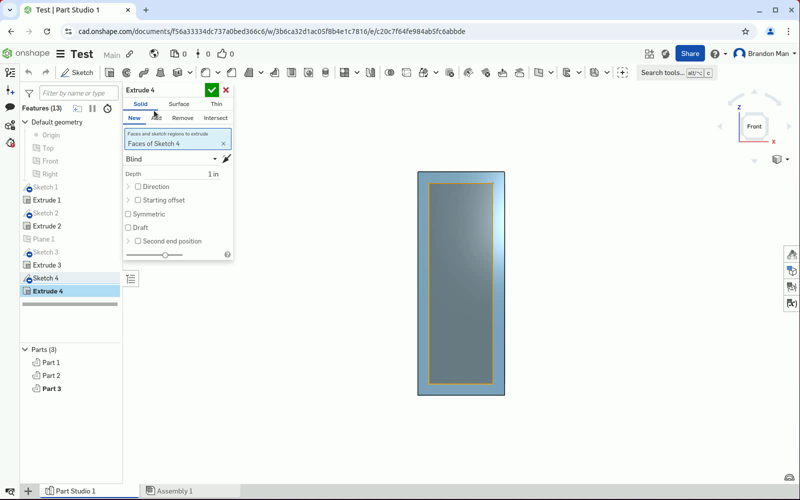
mouse_move(186, 120)
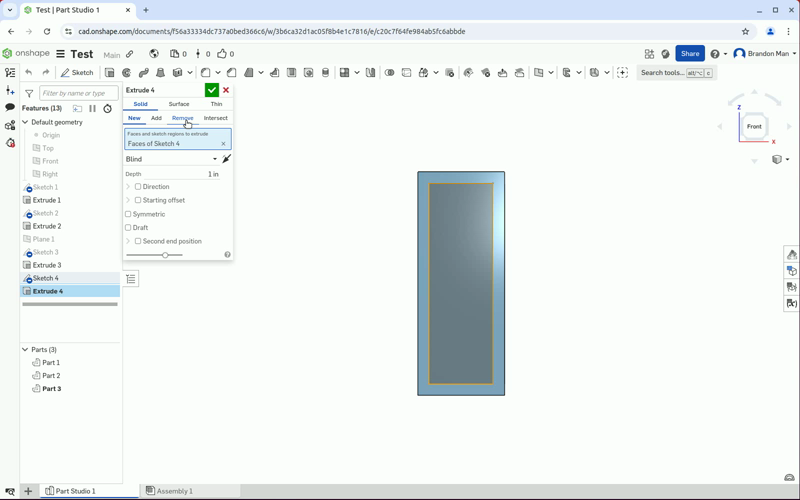
click(186, 120)
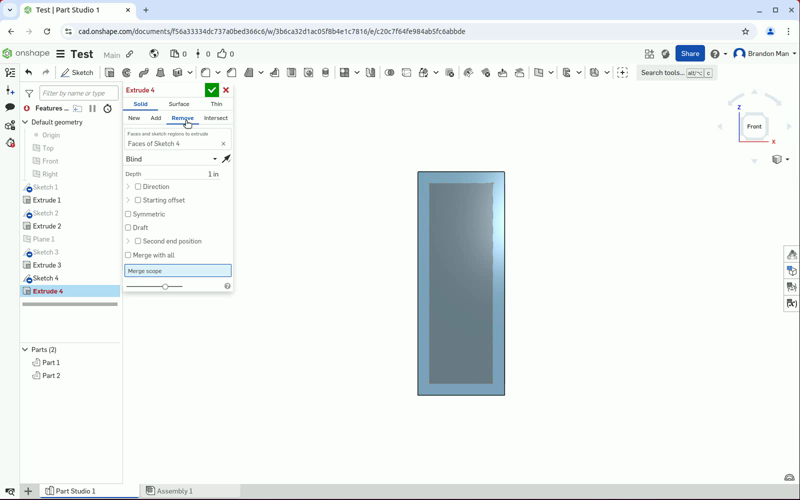
key(tab, 4)
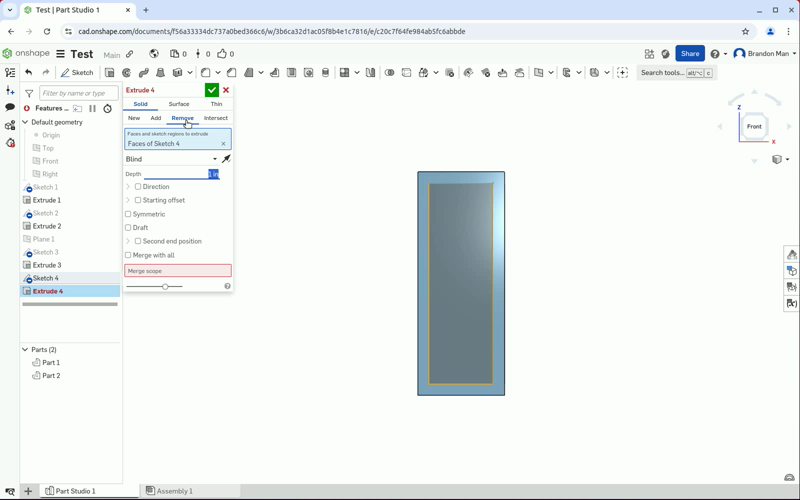
text(30.81)
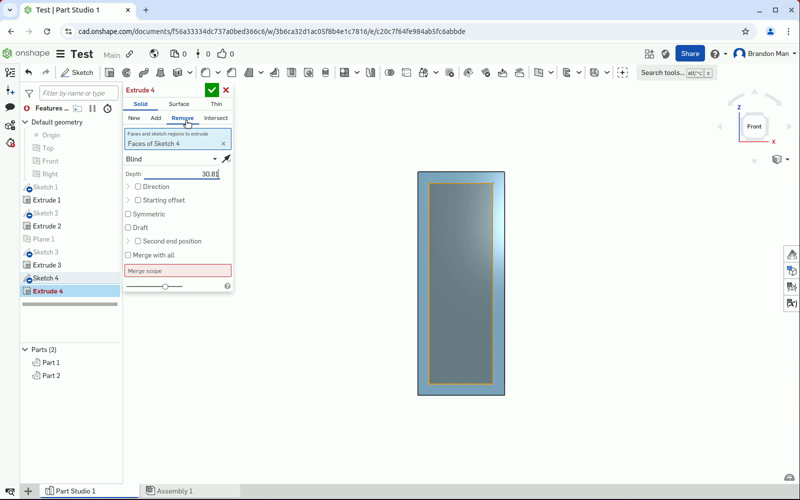
key(tab, 3)
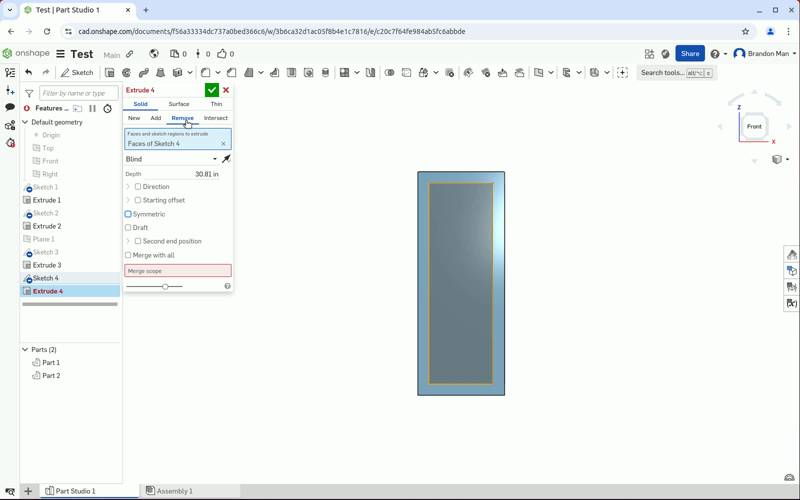
key(space)
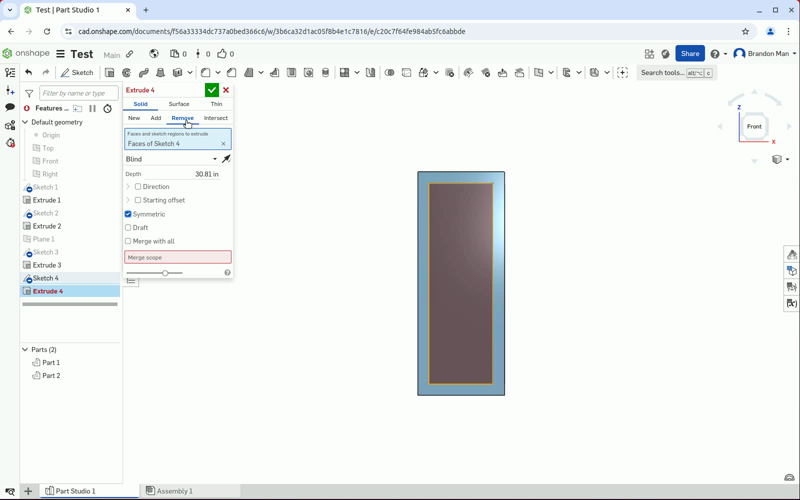
key(tab, 2)
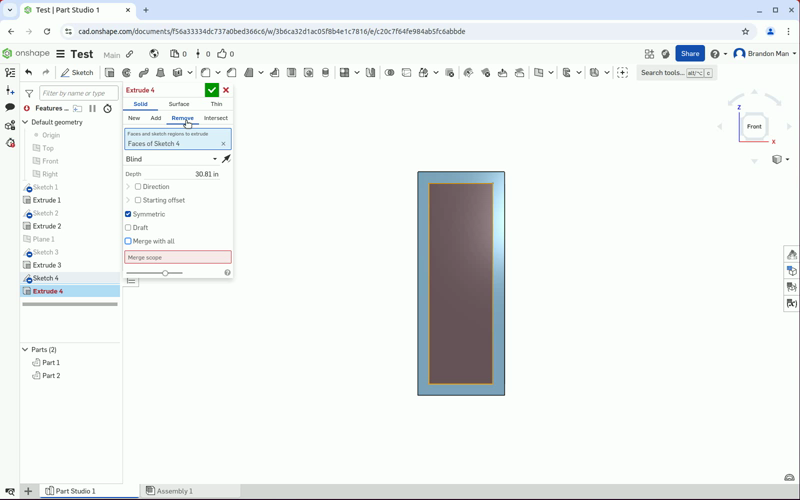
key(space)
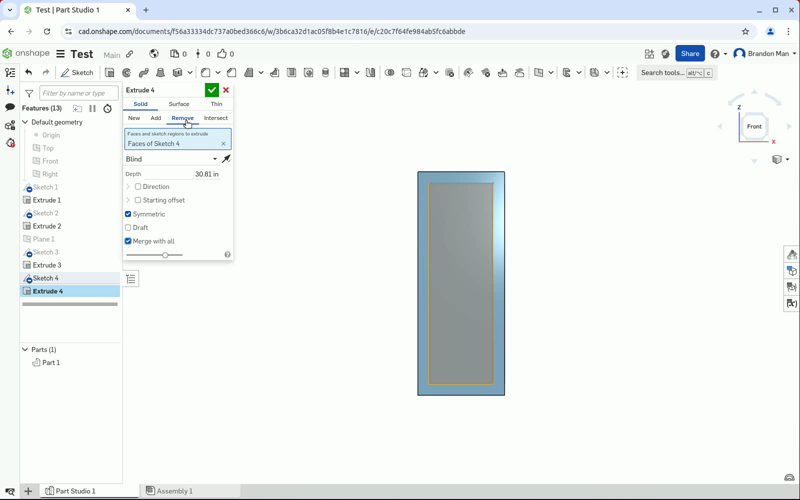
key(enter)
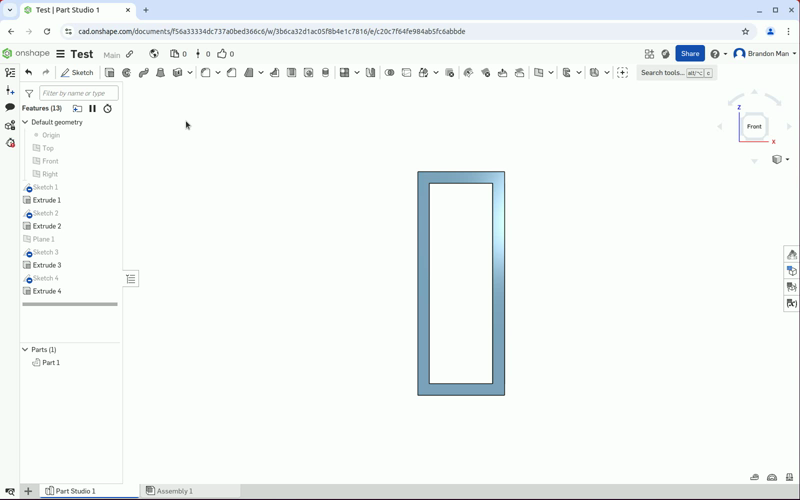
key(shift+h)
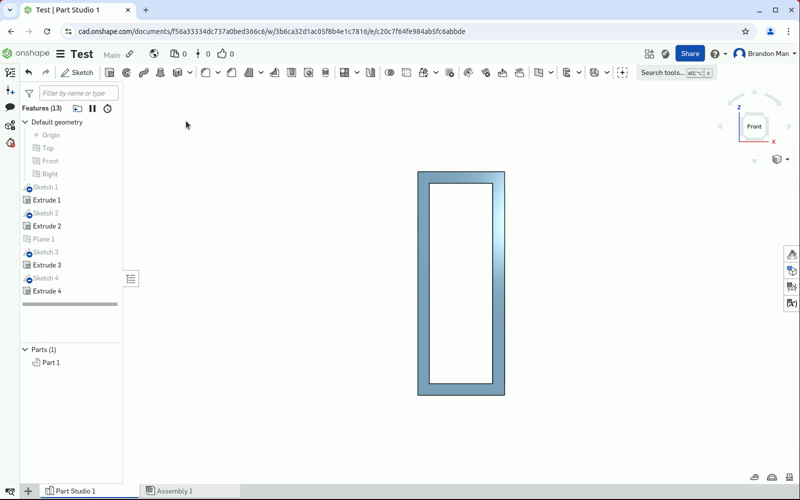
key(shift+h)
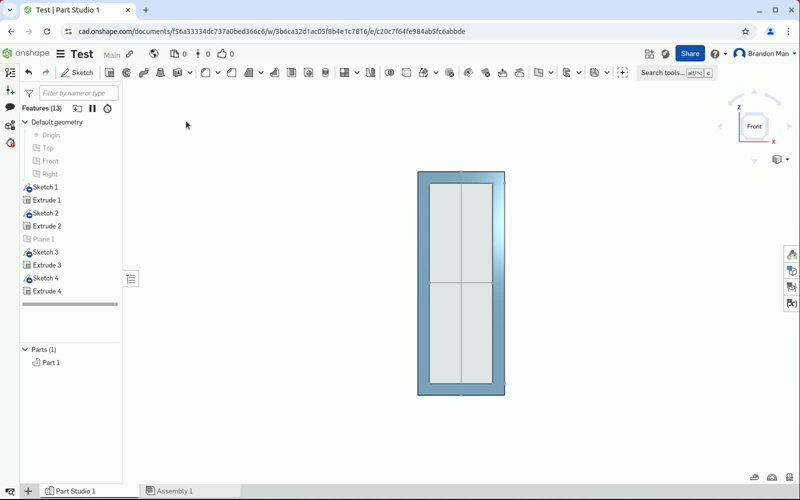
key(shift+7)
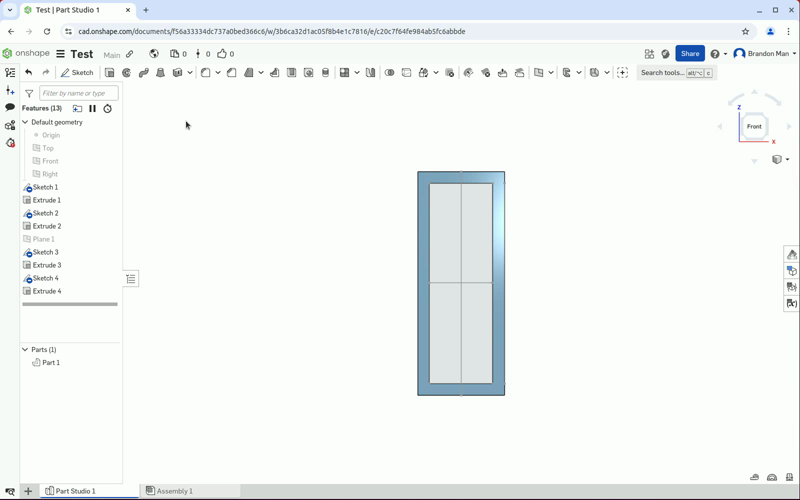
key(left, 2)
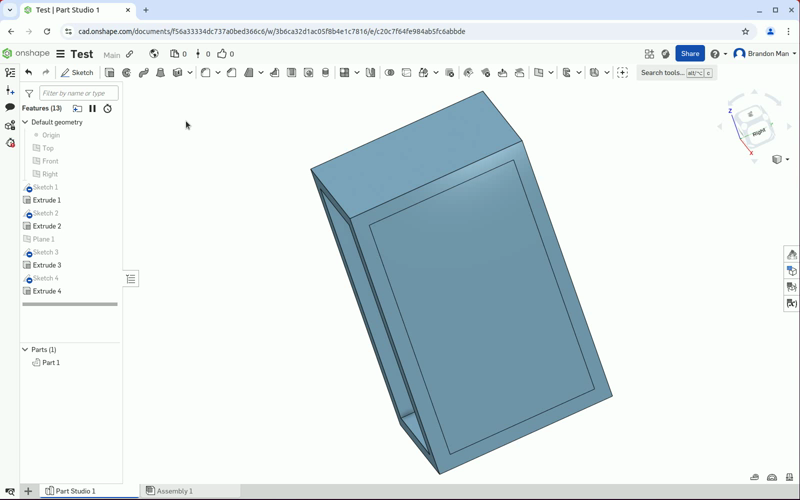
key(down, 2)
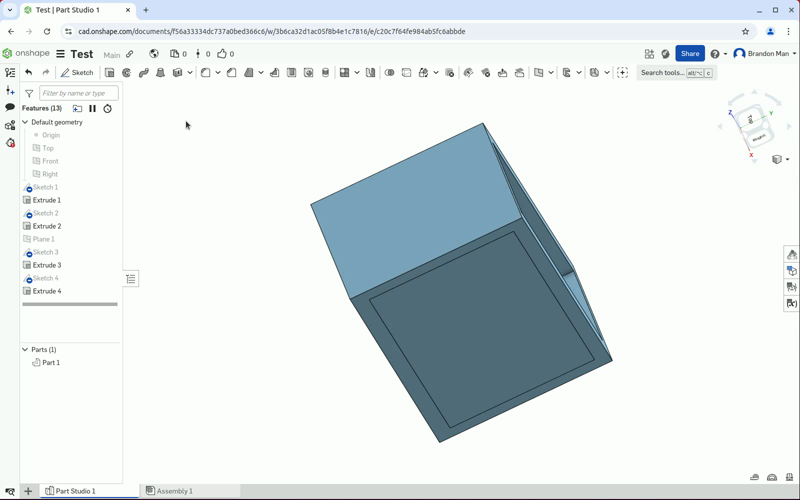
key(up, 2)
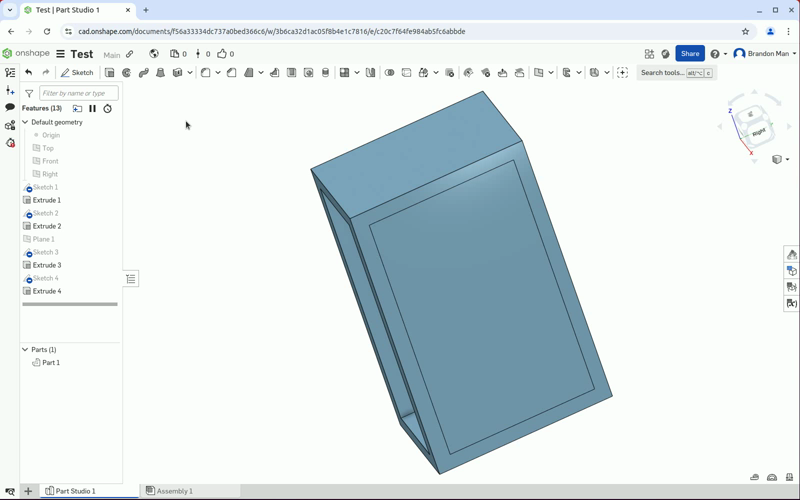
key(right, 2)
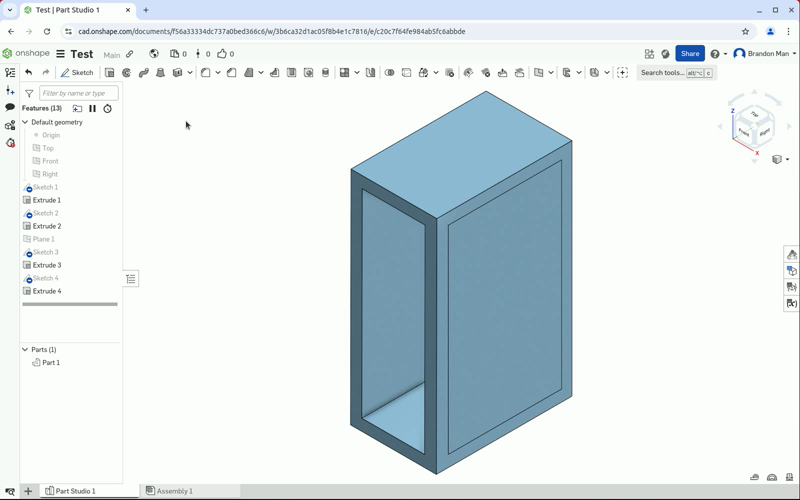
mouse_move(73, 189)
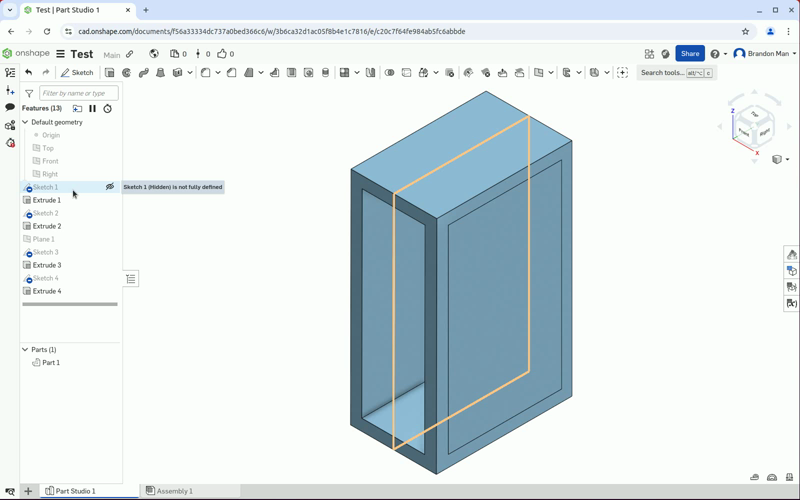
click(73, 189)